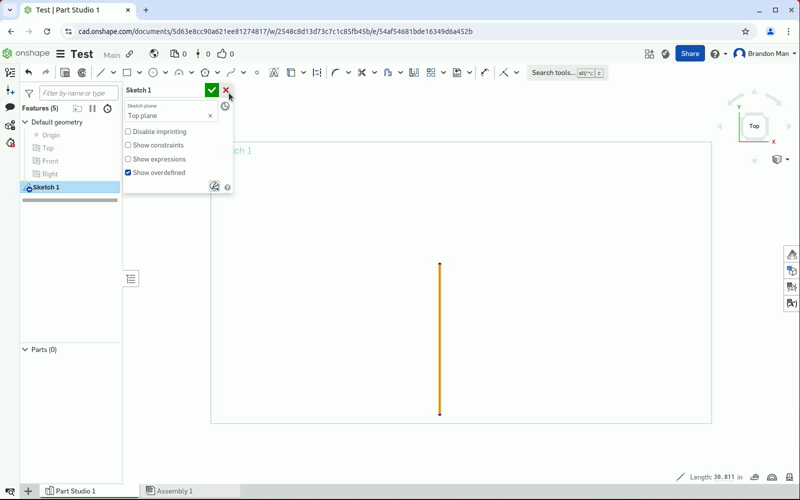
key(shift+h)
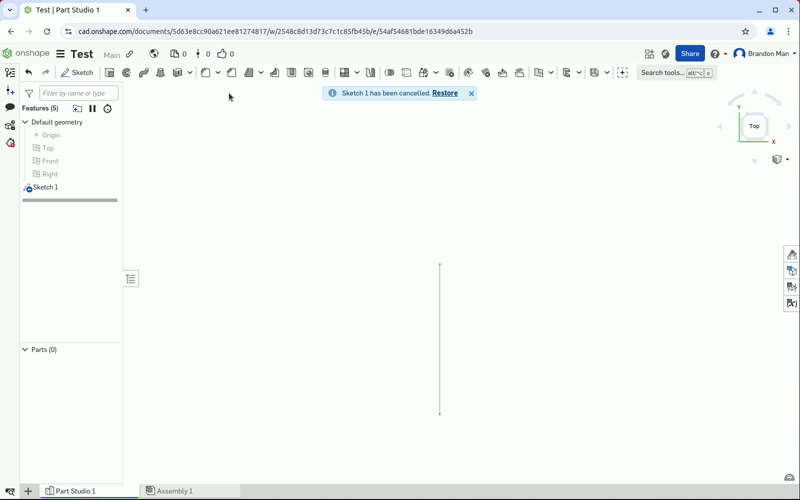
mouse_move(73, 352)
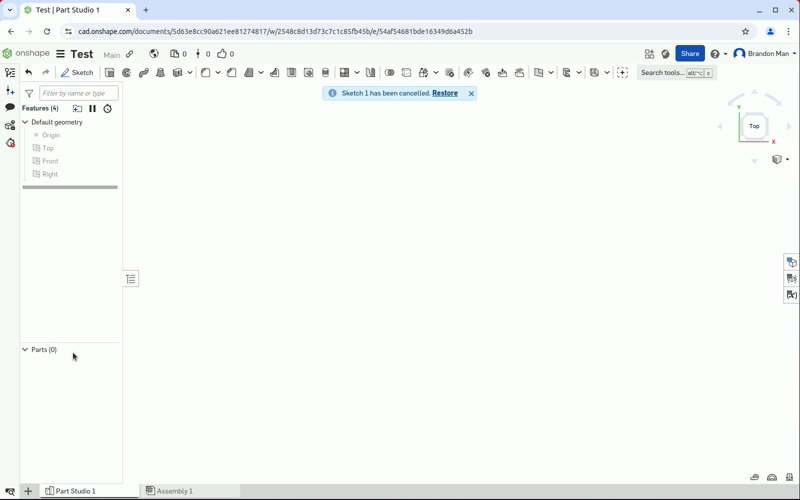
key(y)
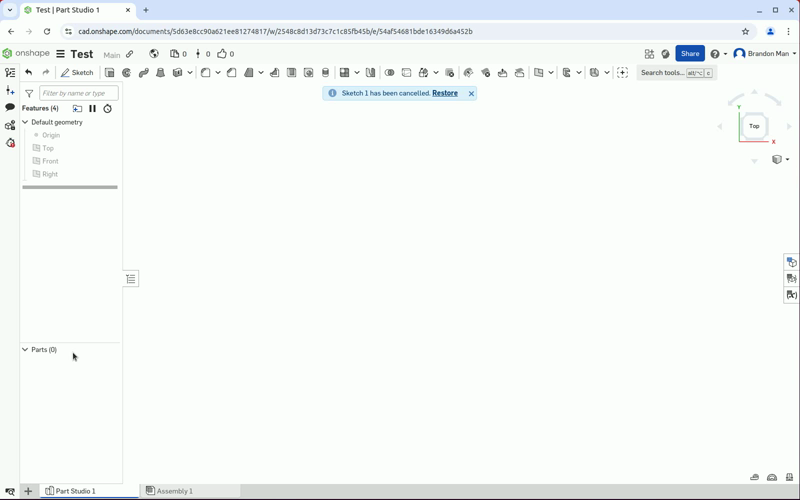
key(shift+p)
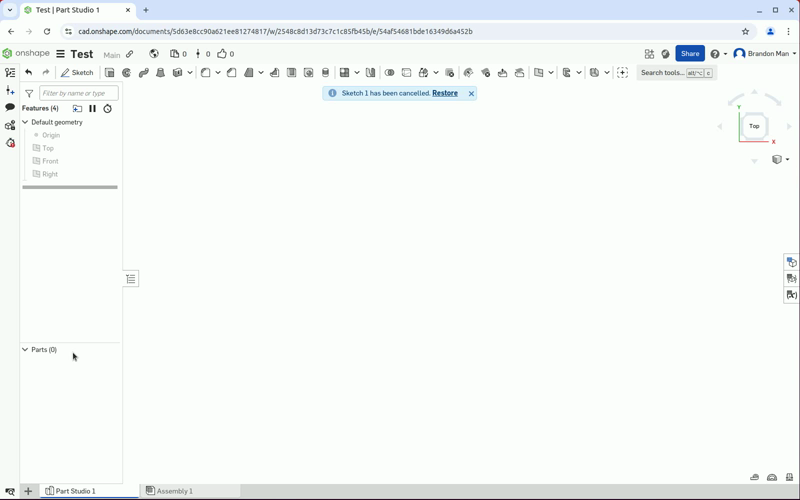
key(space)
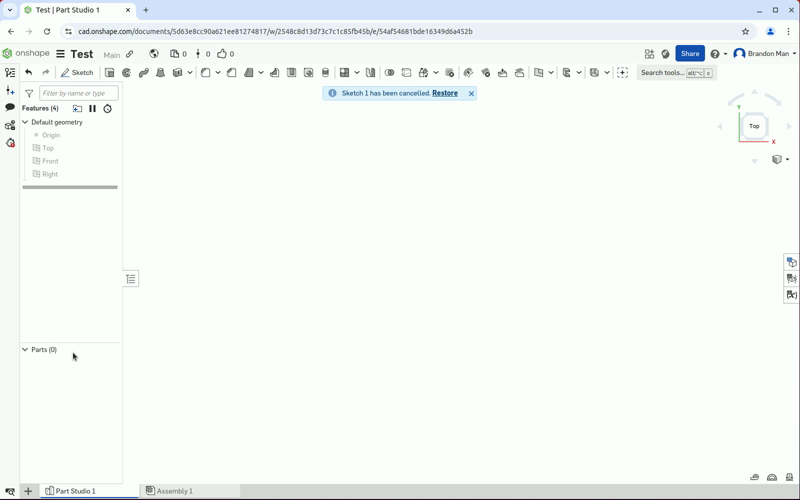
key_down(shift)
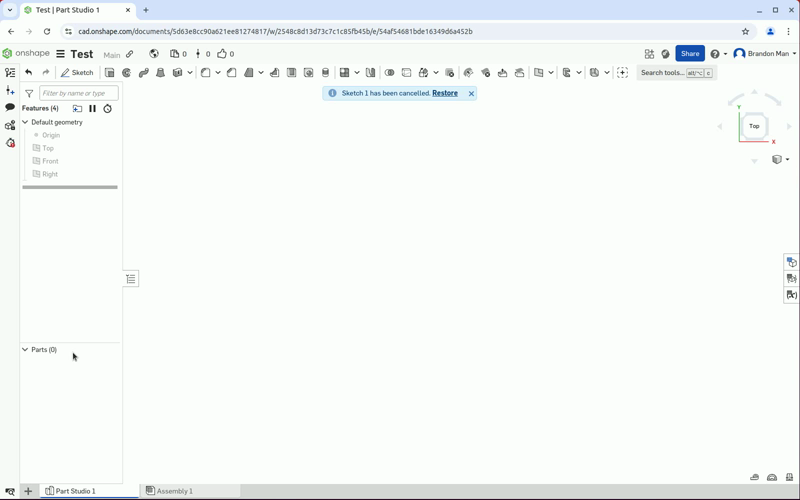
key(up)
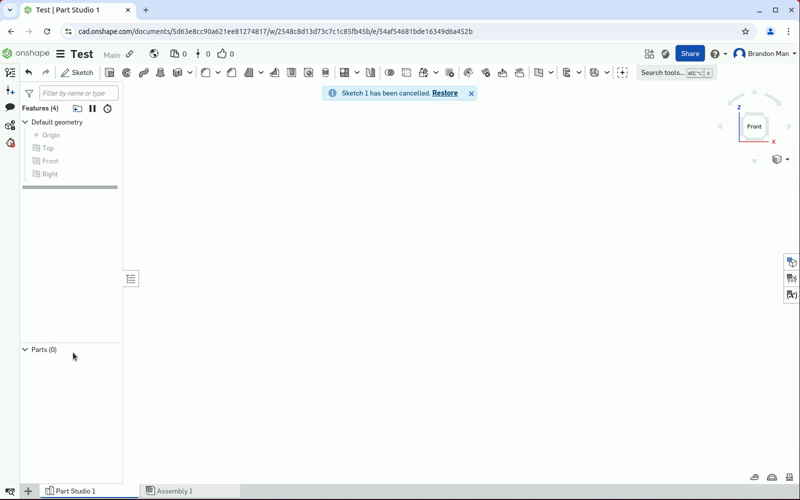
key_up(shift)
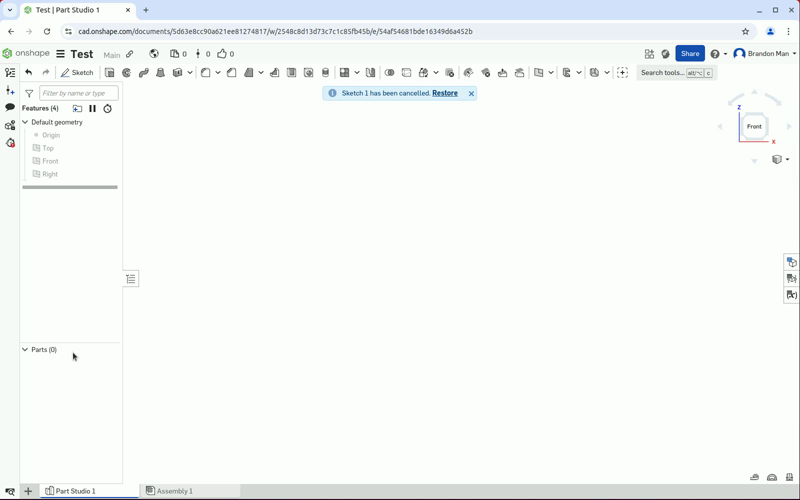
mouse_move(73, 352)
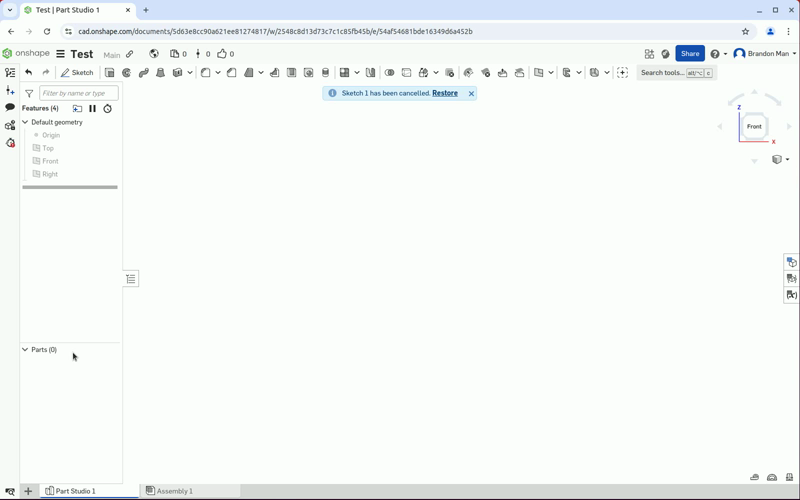
key(shift+y)
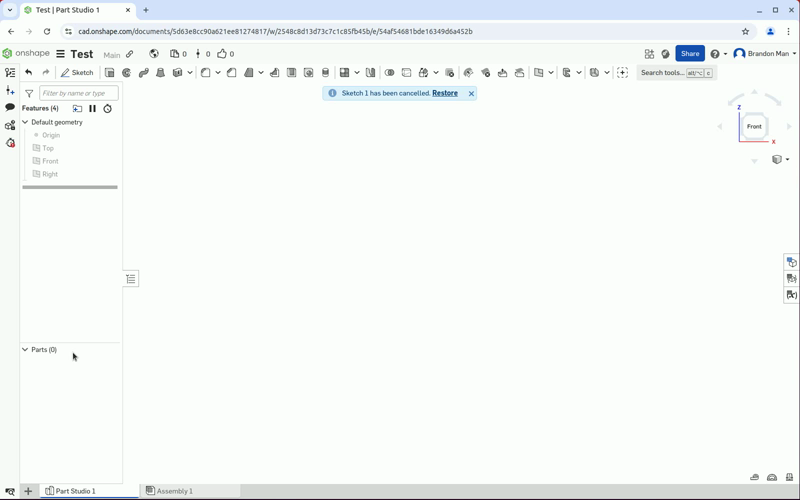
key(shift+s)
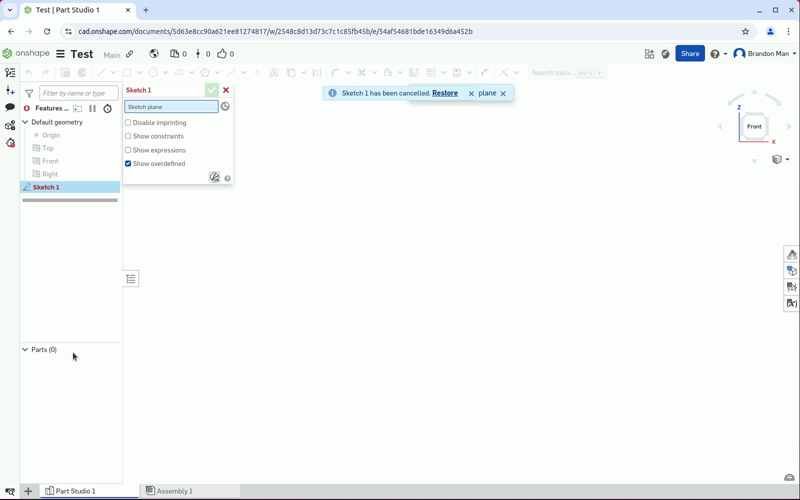
mouse_move(73, 163)
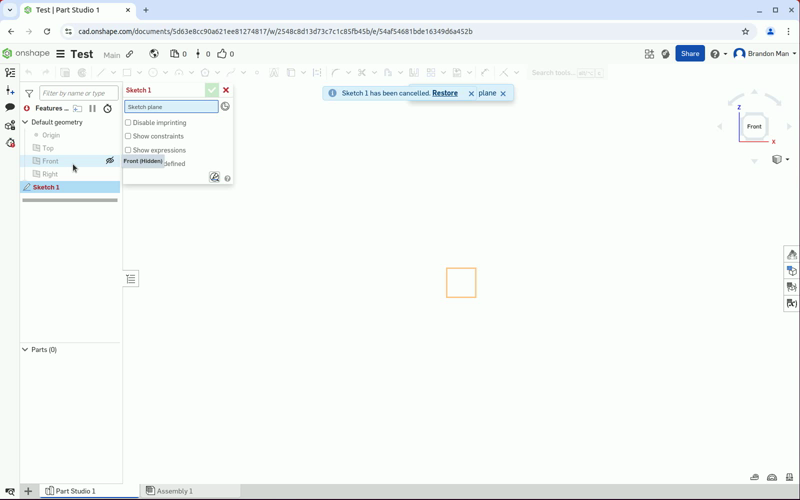
click(73, 163)
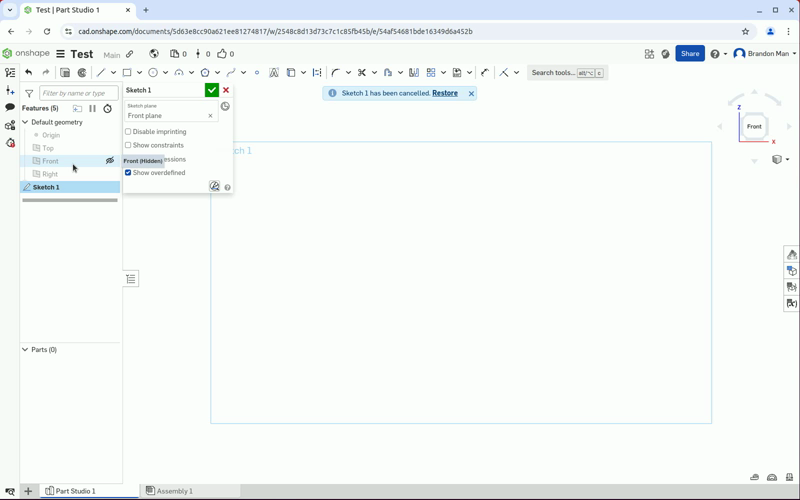
mouse_move(73, 352)
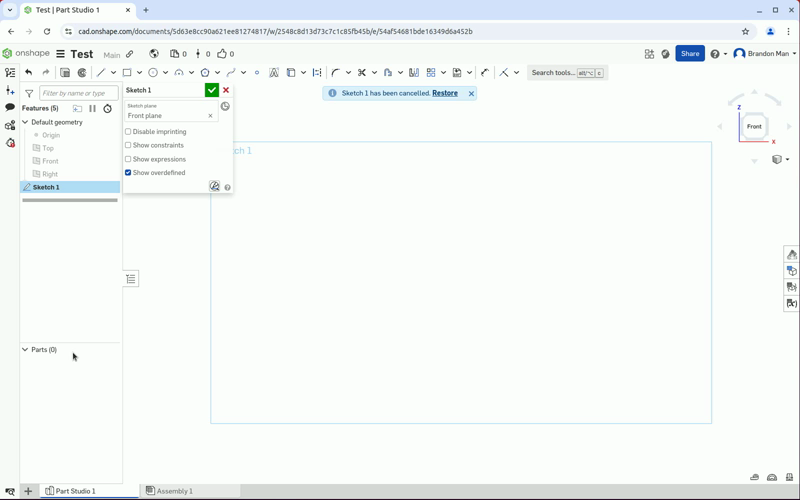
key(y)
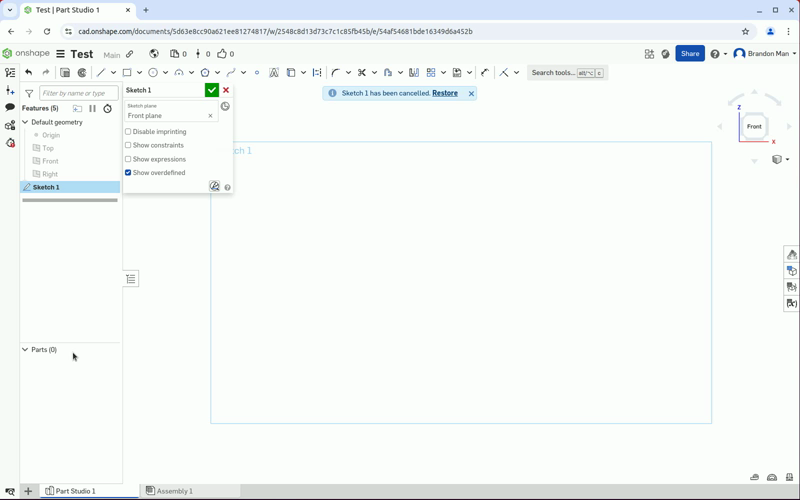
key(a)
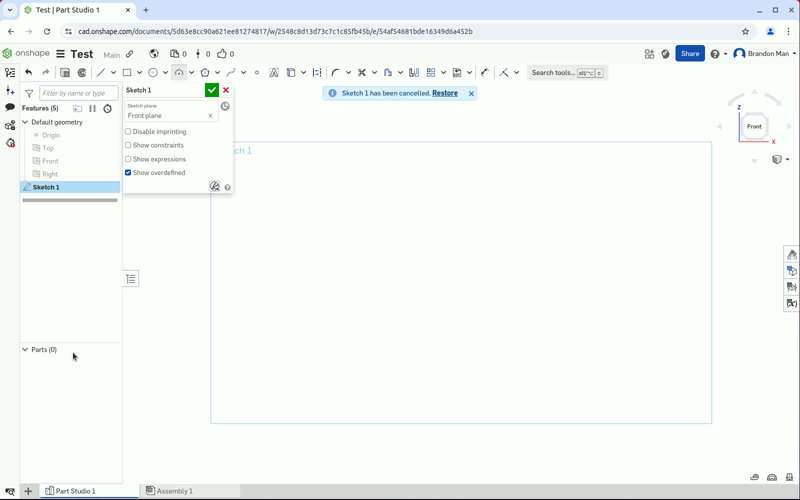
key_down(shift)
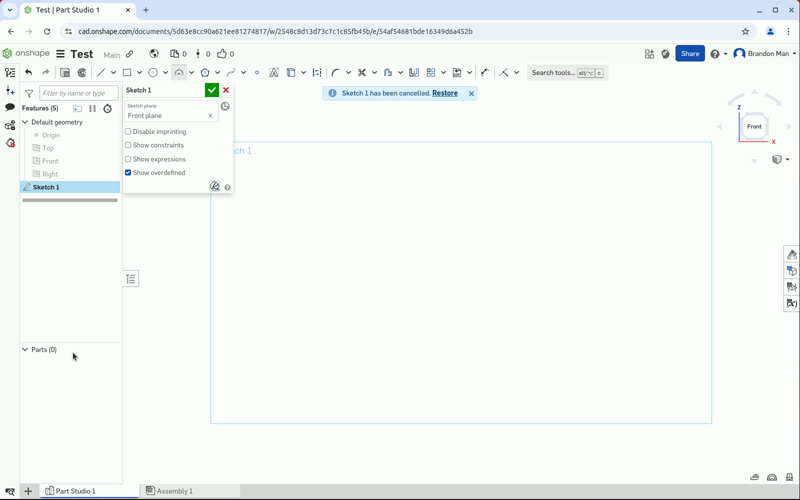
mouse_move(460, 282)
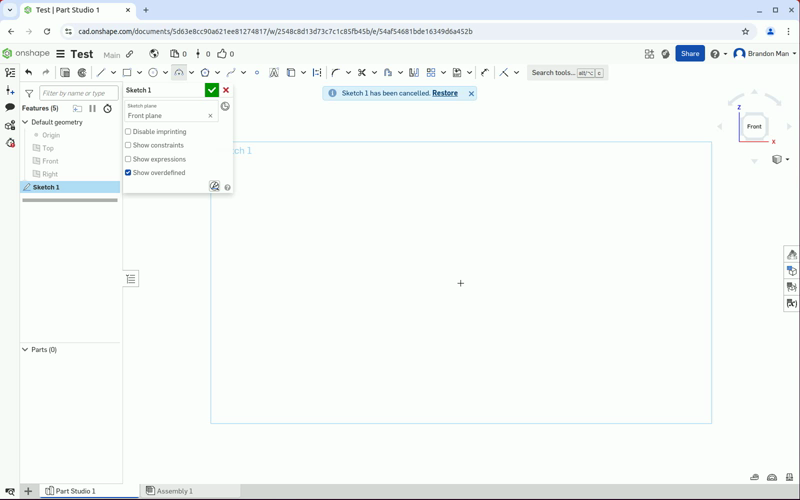
click(460, 282)
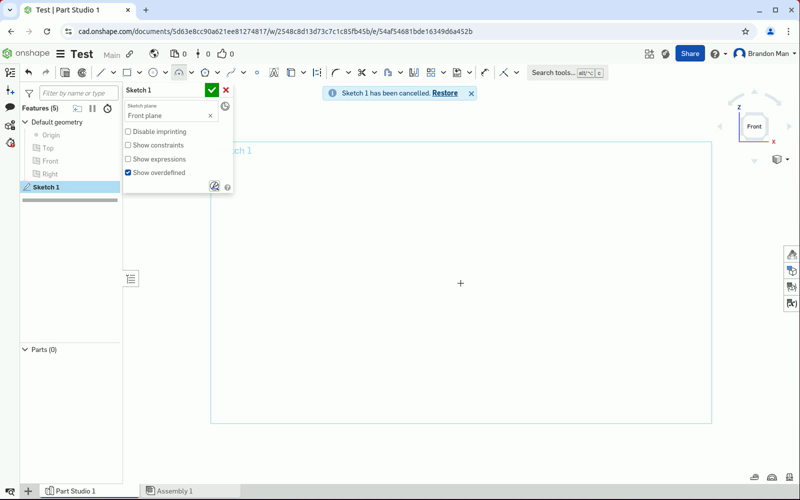
key_up(shift)
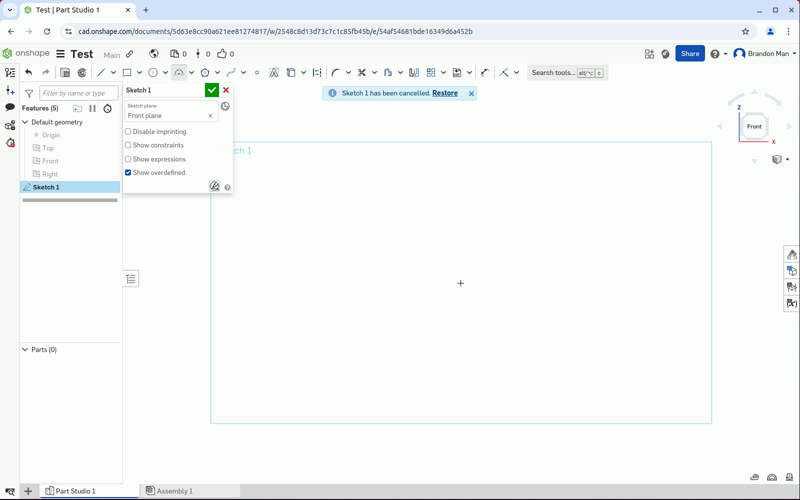
key_down(shift)
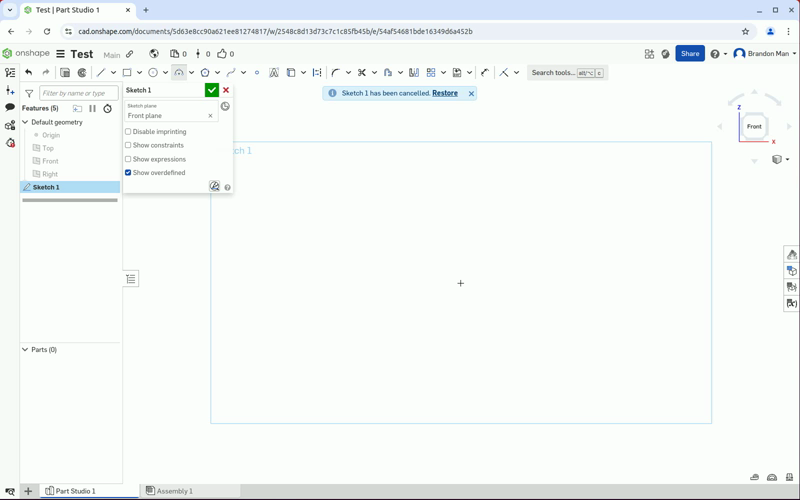
mouse_move(543, 282)
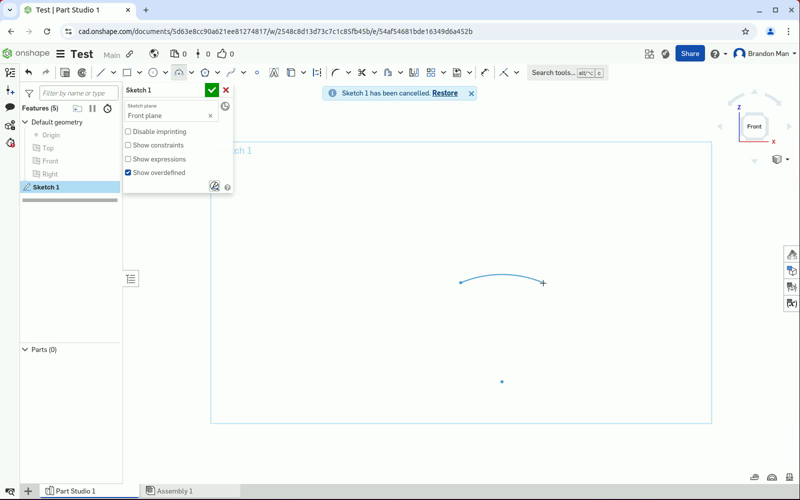
click(543, 282)
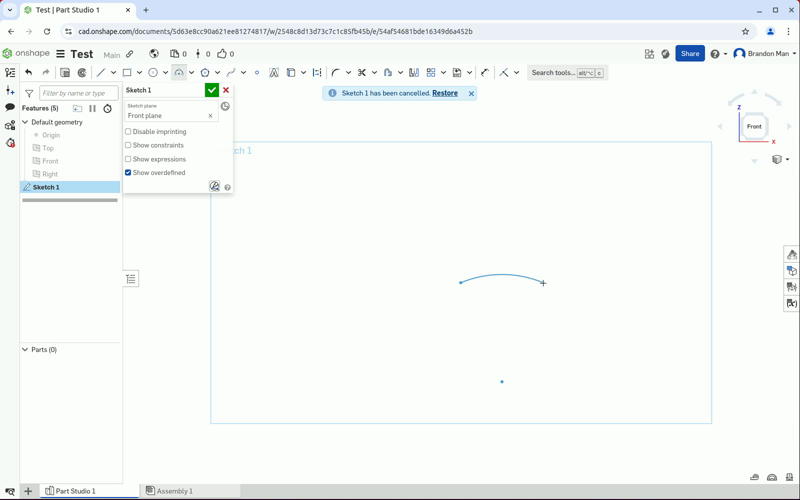
mouse_move(502, 273)
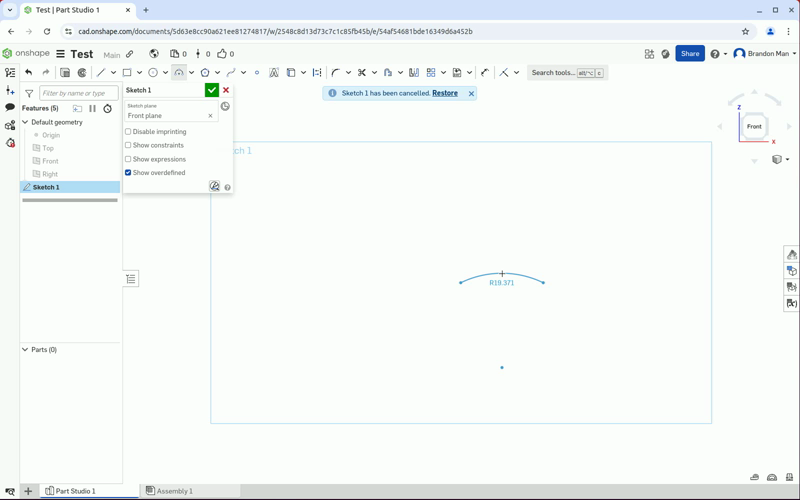
click(502, 273)
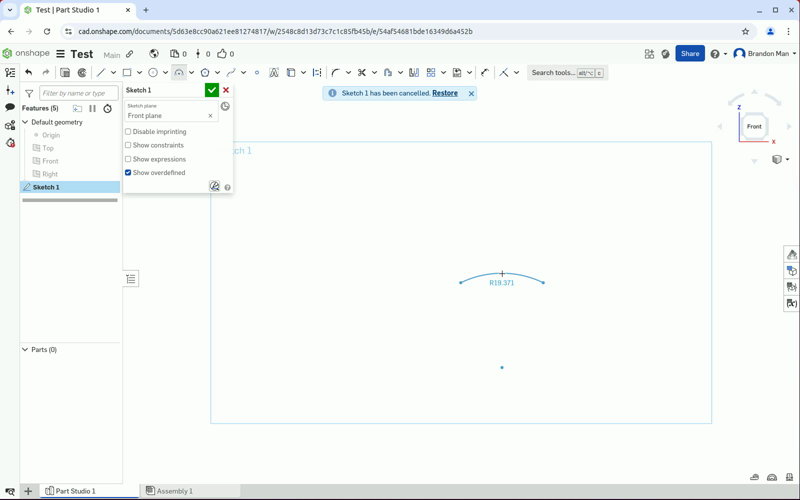
key_up(shift)
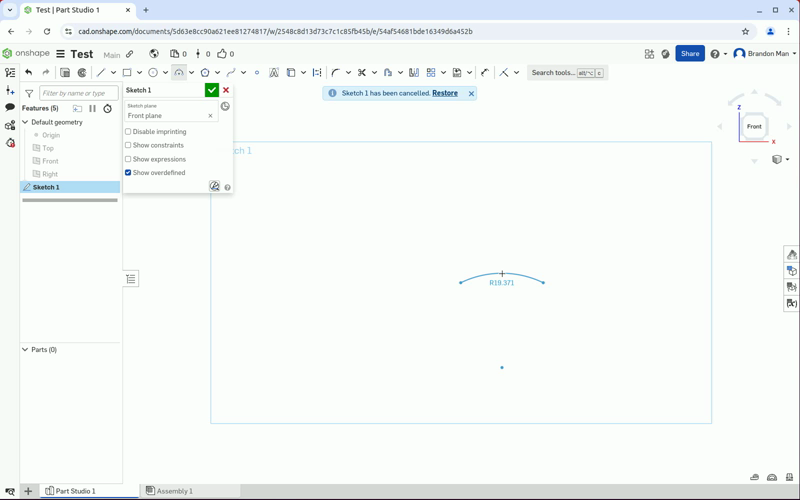
key(esc)
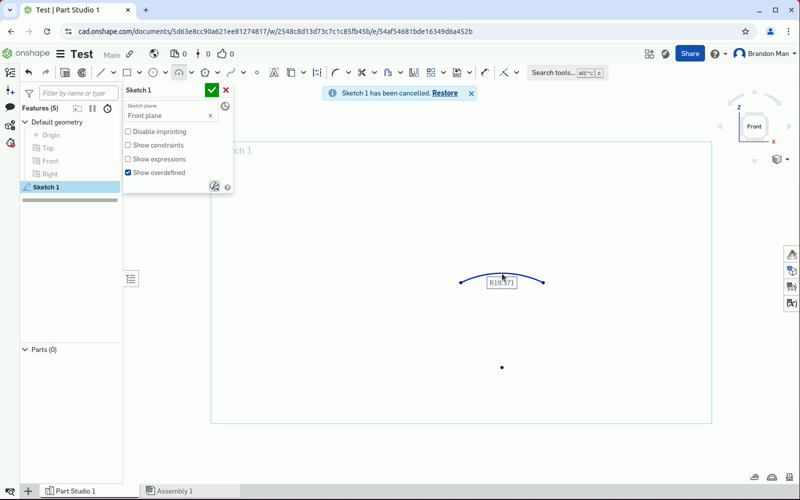
key(l)
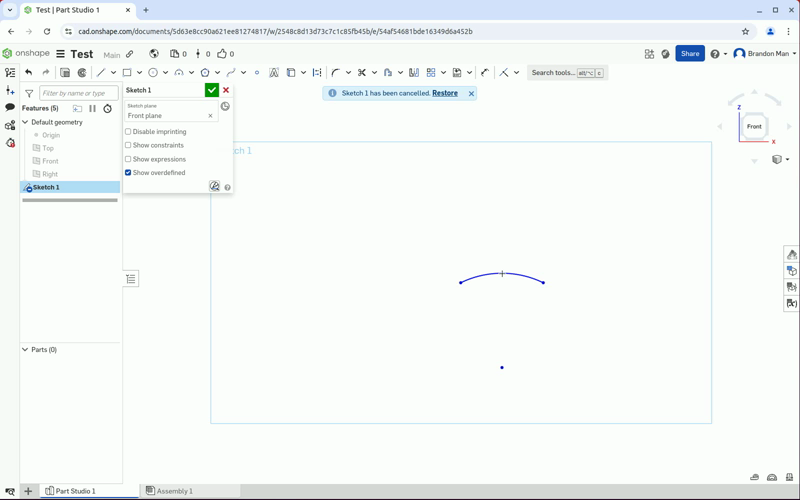
mouse_move(543, 282)
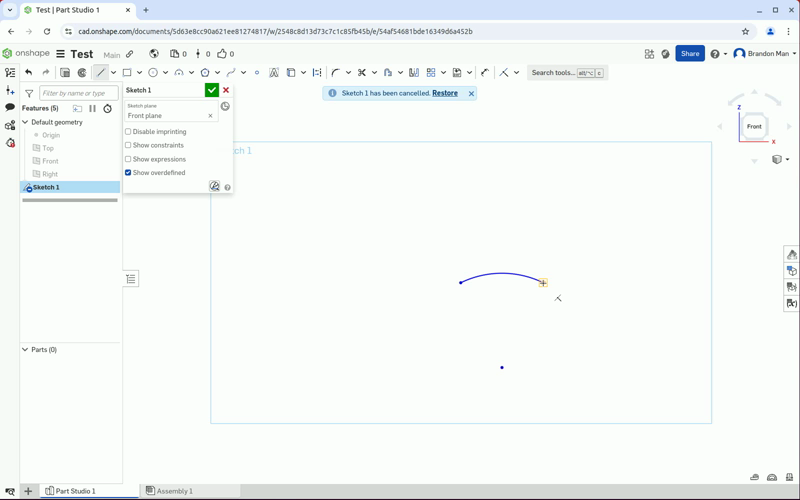
click(543, 282)
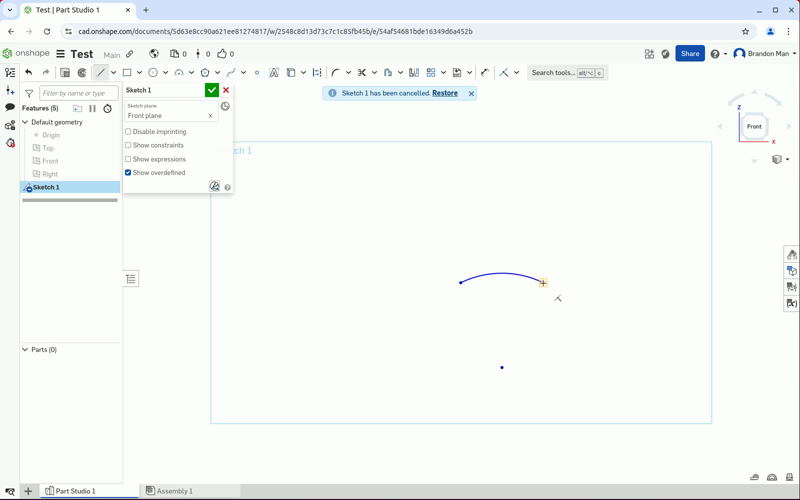
key_down(shift)
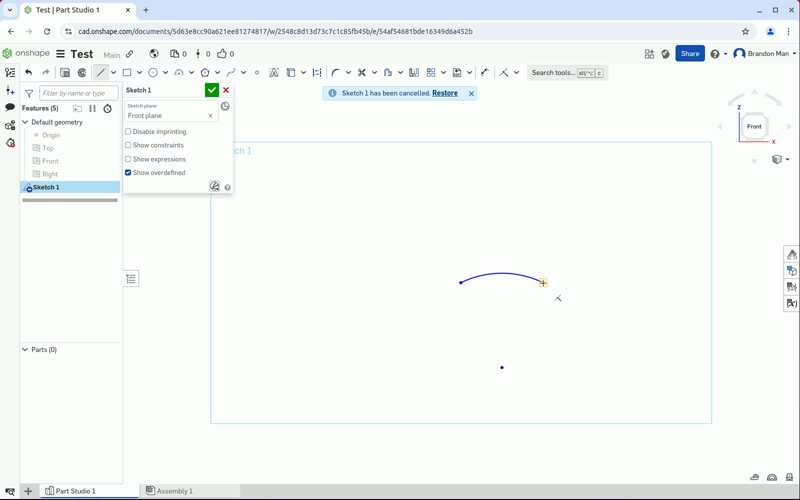
mouse_move(543, 179)
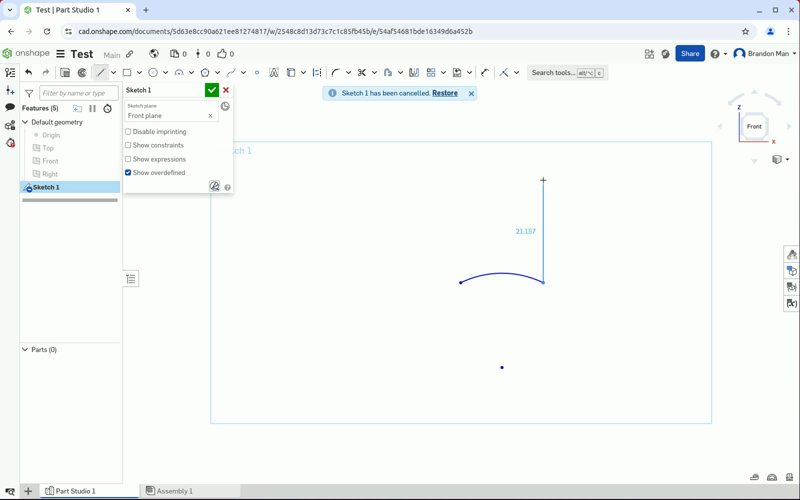
click(543, 179)
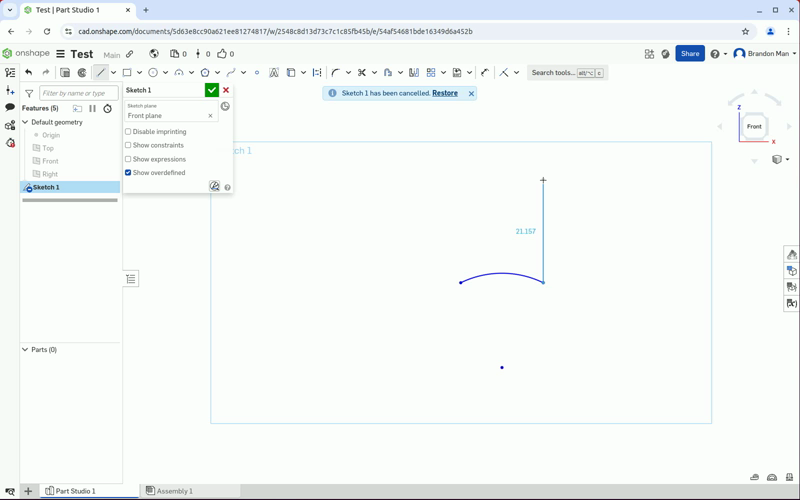
key_up(shift)
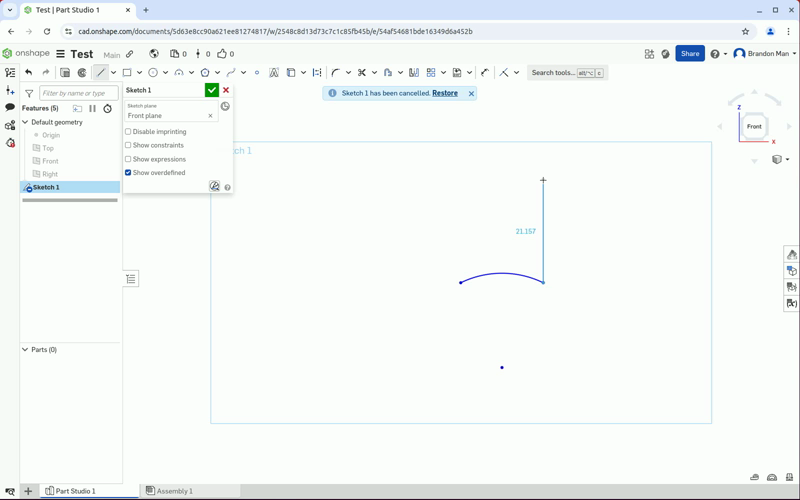
key_down(shift)
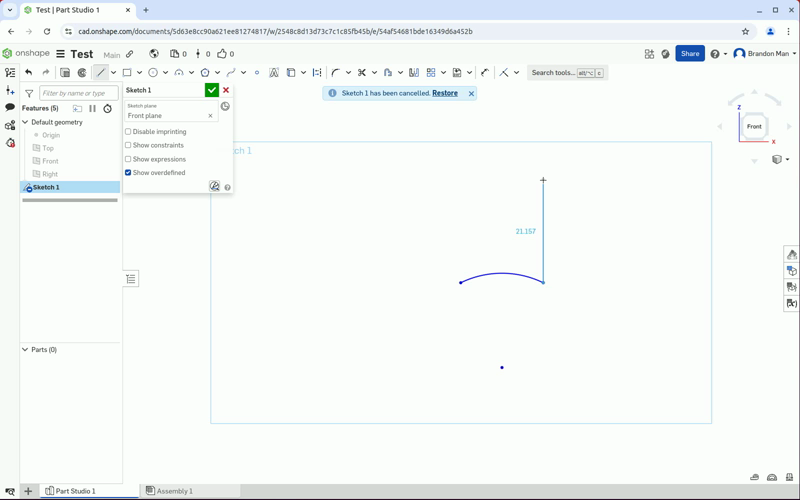
mouse_move(573, 179)
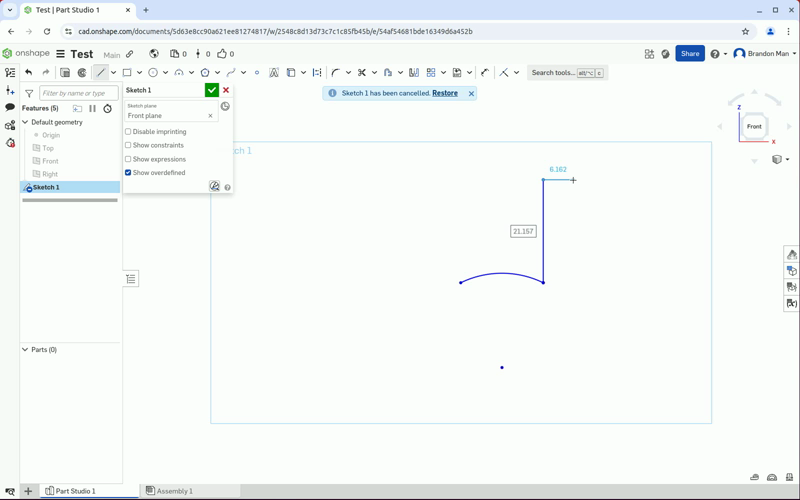
mouse_move(506, 179)
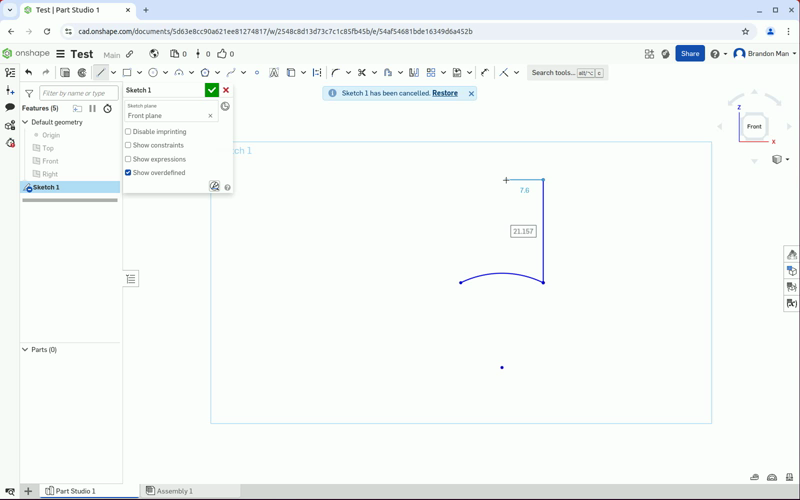
click(506, 179)
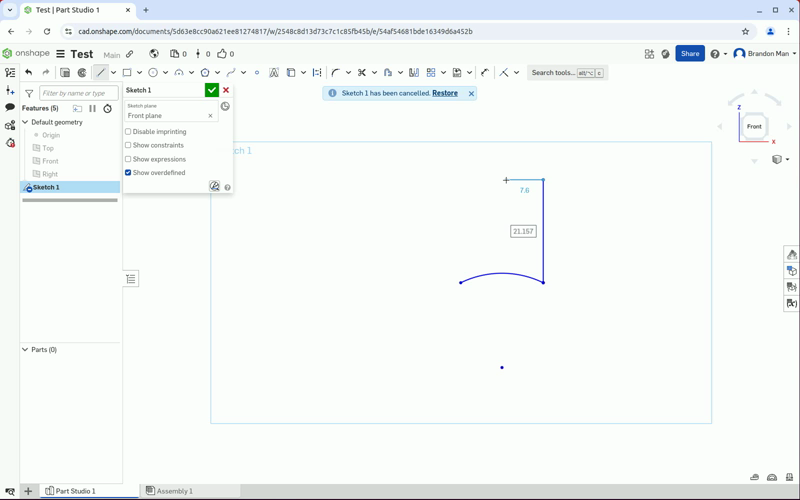
key_up(shift)
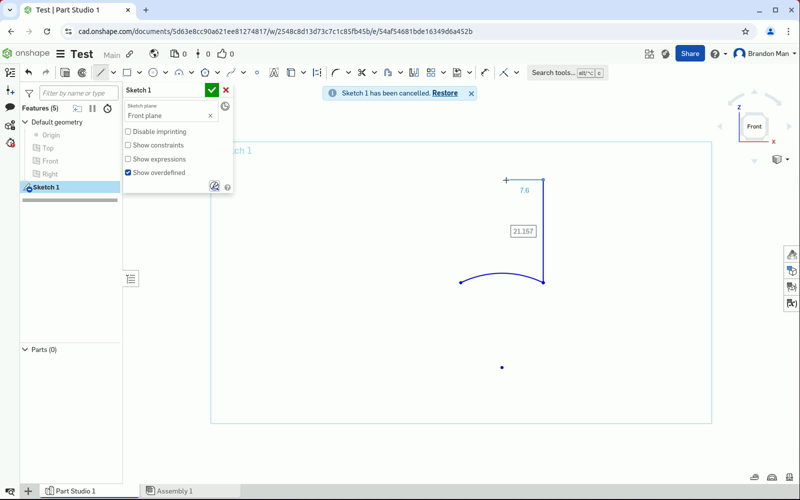
key(esc)
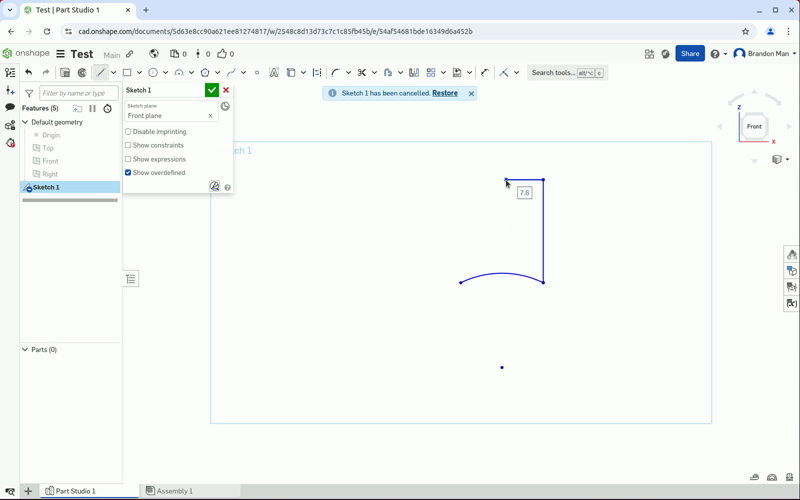
key(a)
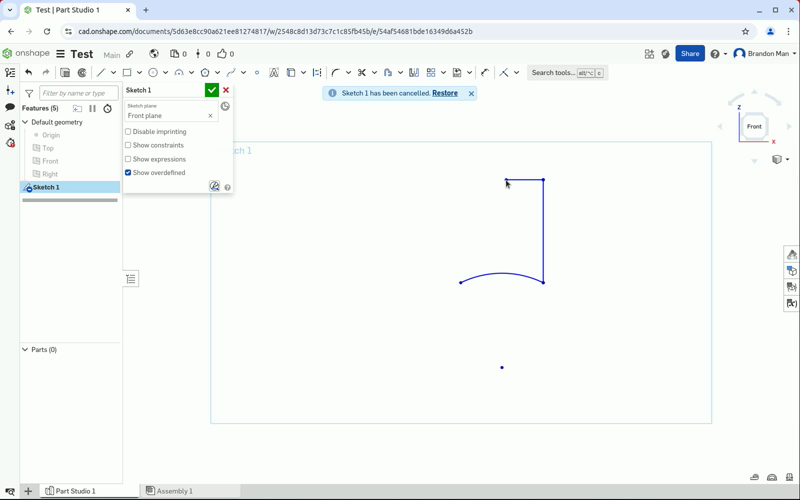
mouse_move(506, 179)
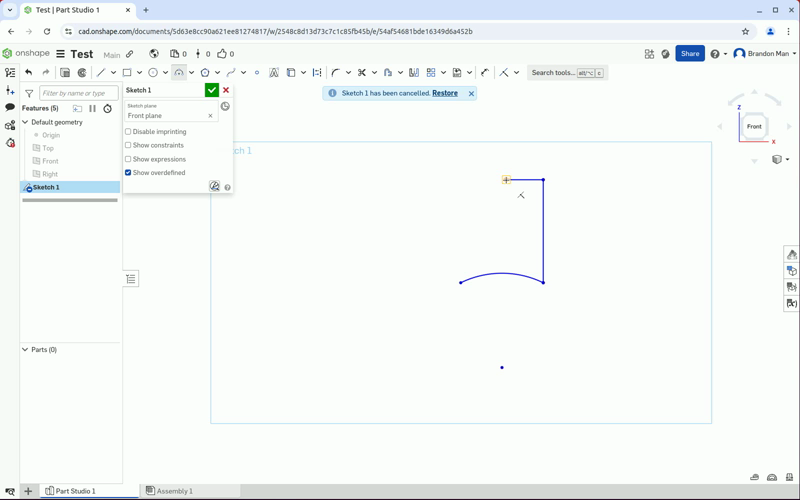
click(506, 179)
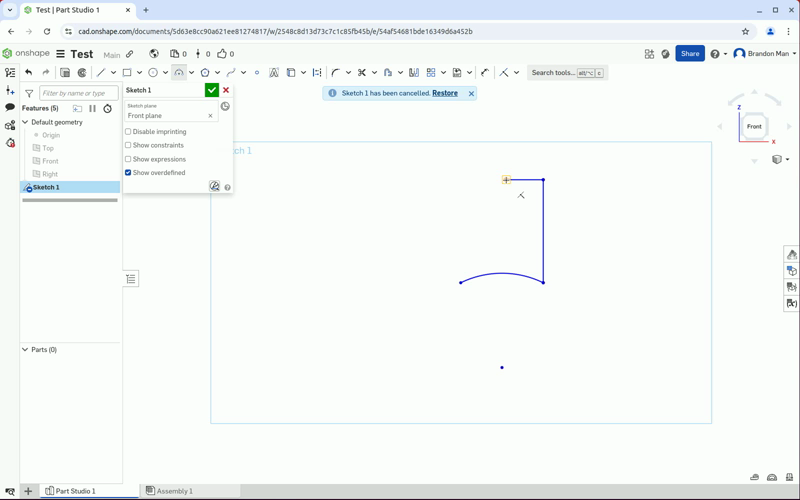
key_down(shift)
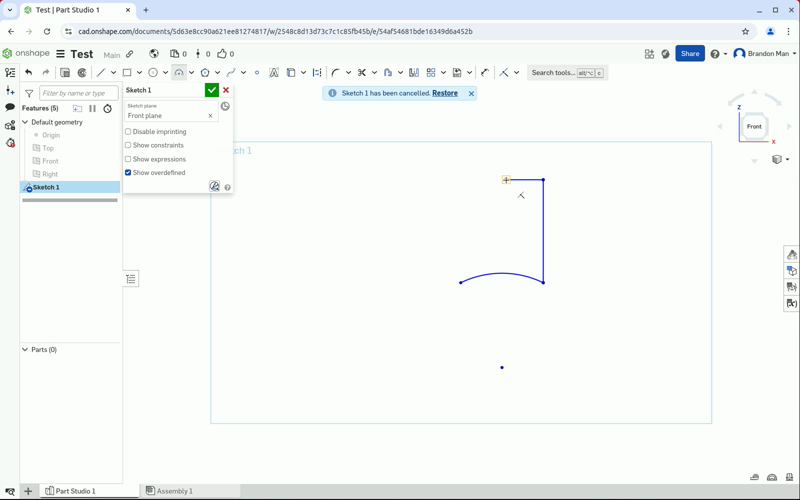
mouse_move(497, 179)
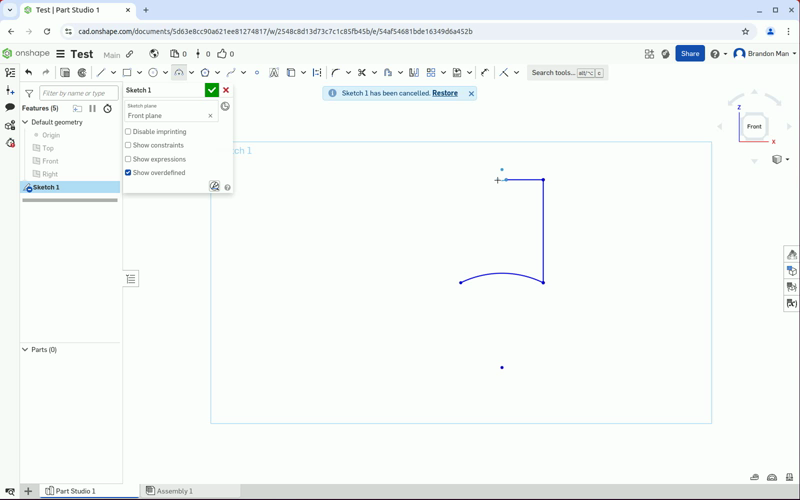
click(497, 179)
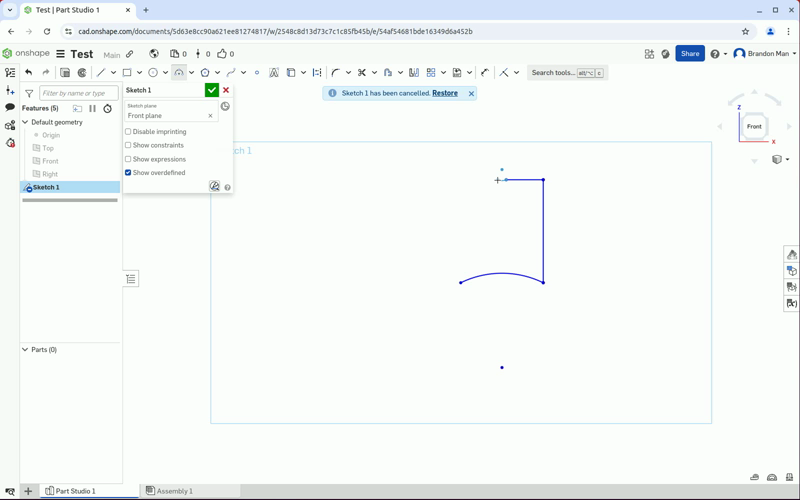
mouse_move(502, 226)
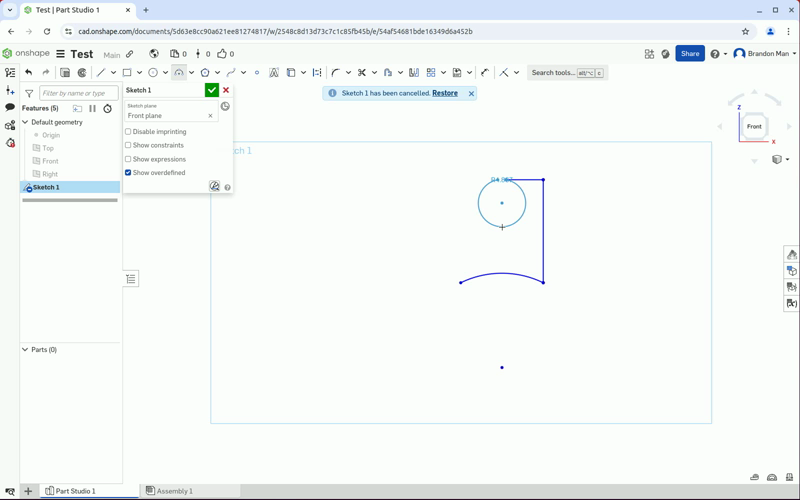
click(502, 226)
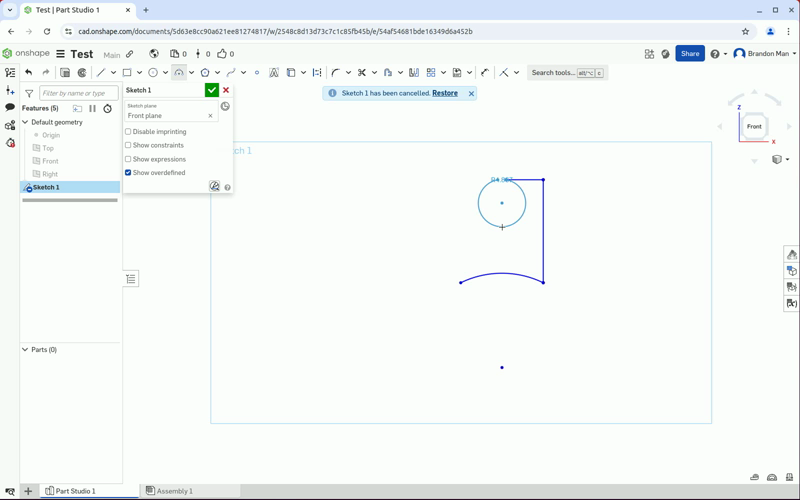
key_up(shift)
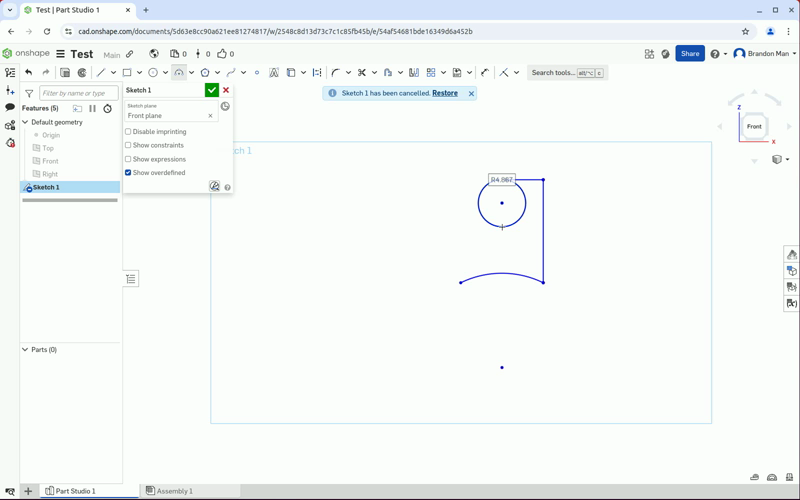
key(esc)
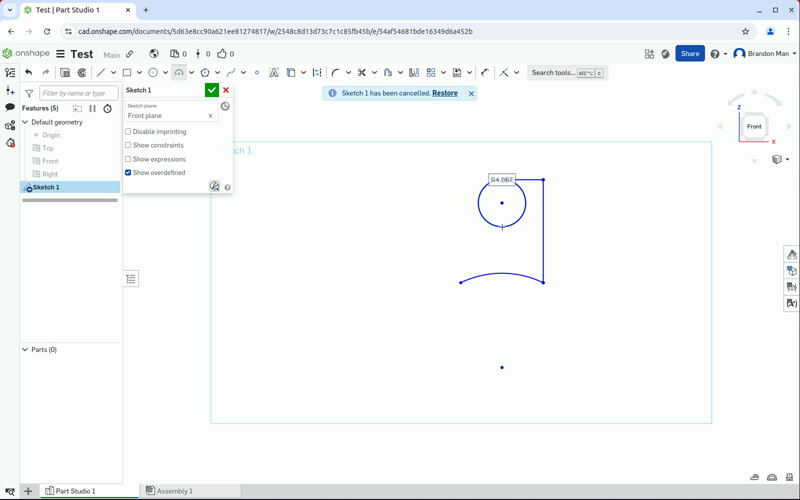
key(l)
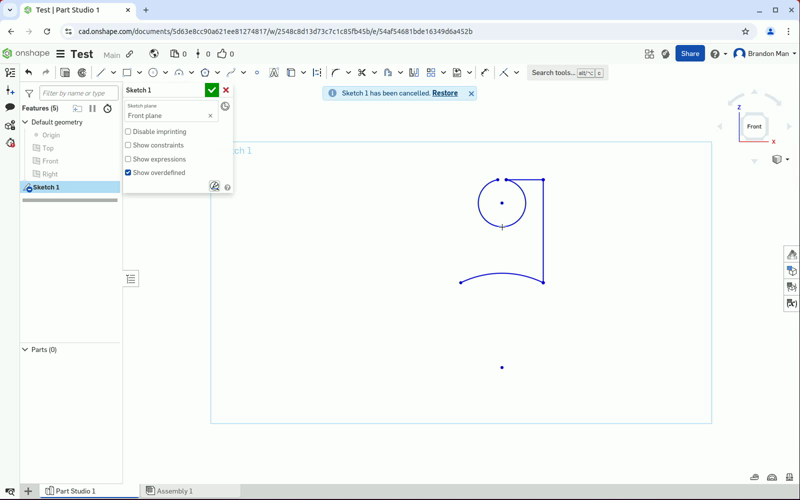
mouse_move(497, 179)
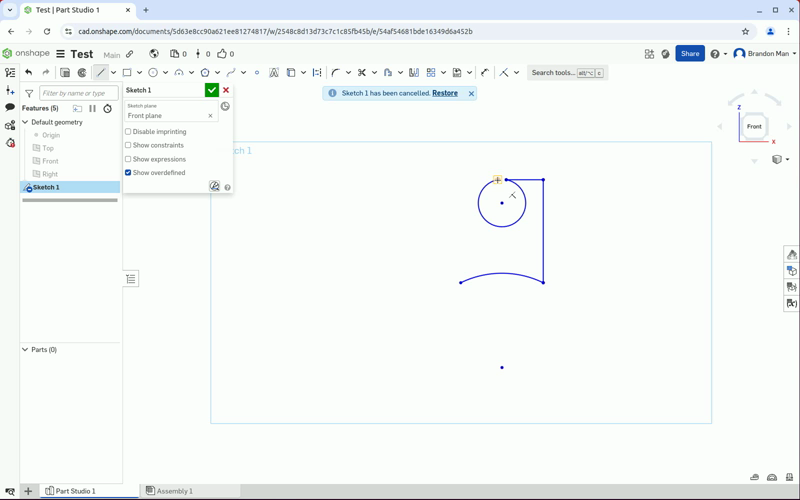
click(497, 179)
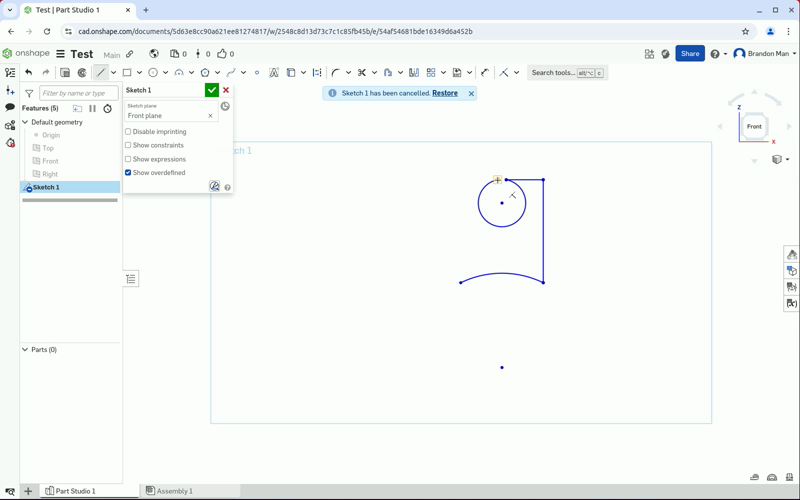
key_down(shift)
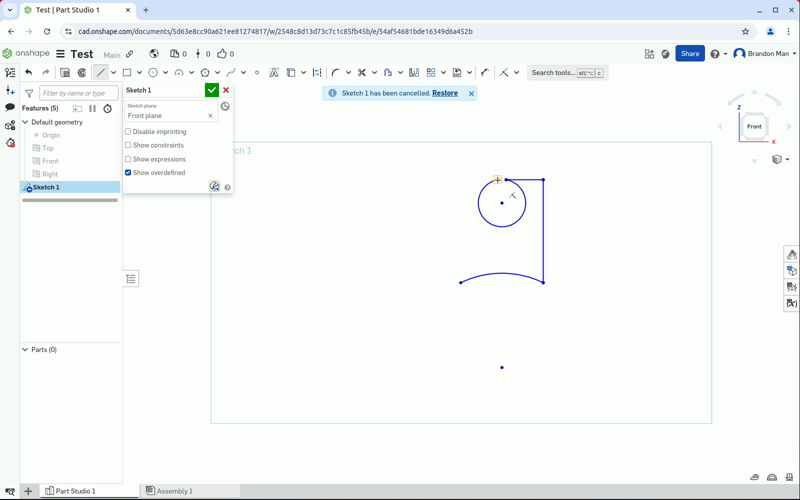
mouse_move(527, 179)
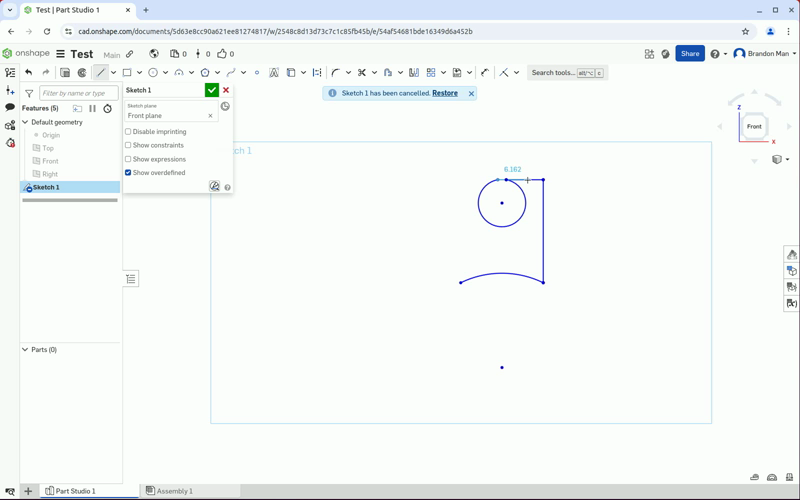
mouse_move(460, 179)
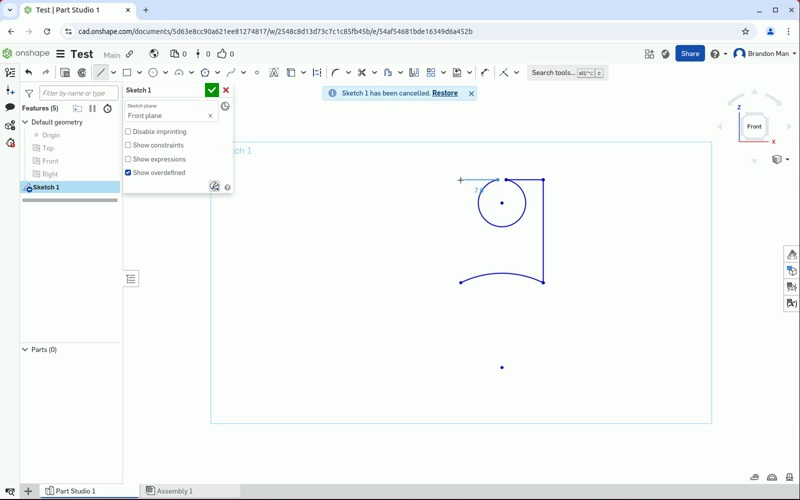
click(460, 179)
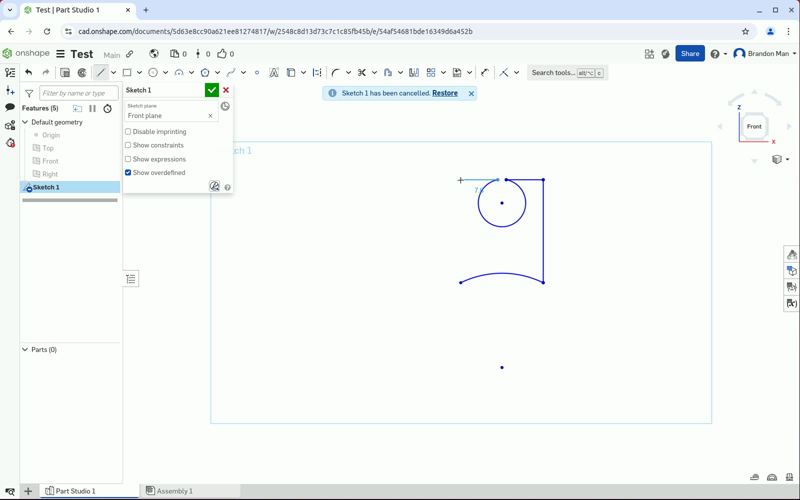
key_up(shift)
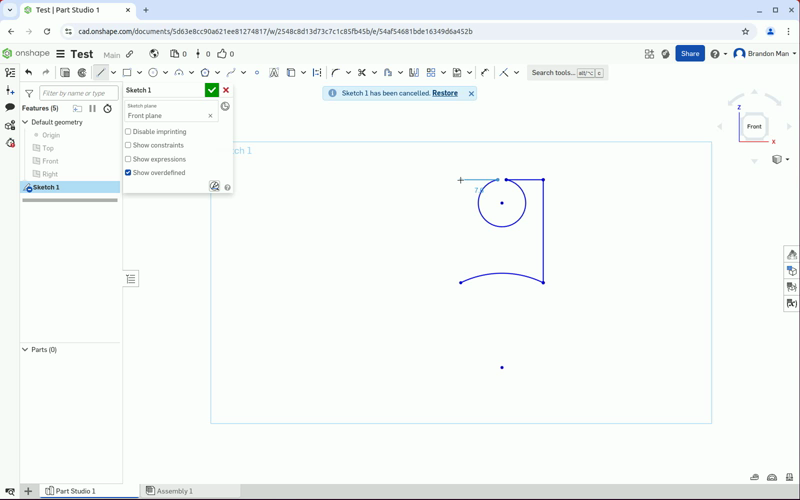
key_down(shift)
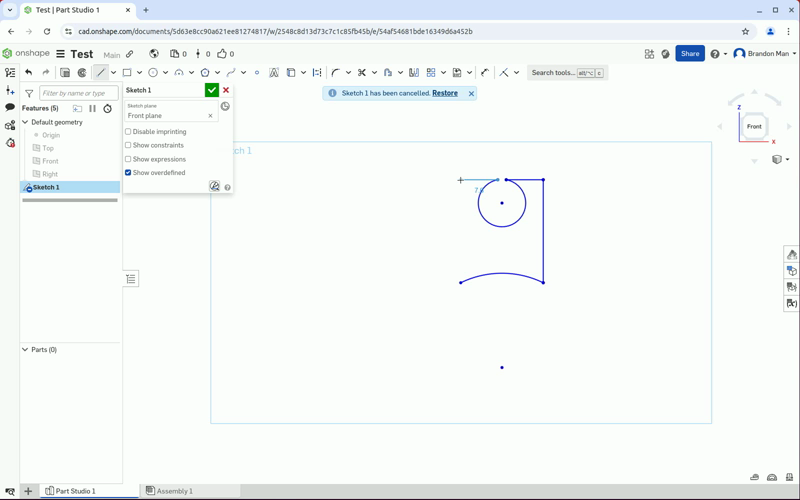
mouse_move(460, 282)
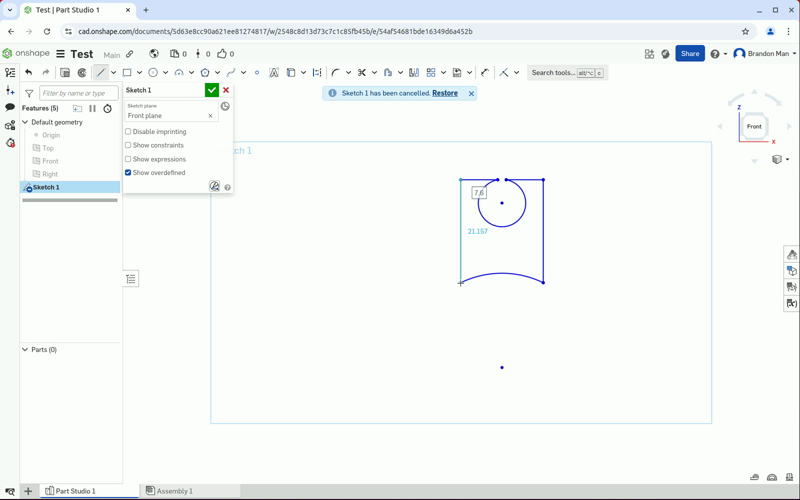
key_up(shift)
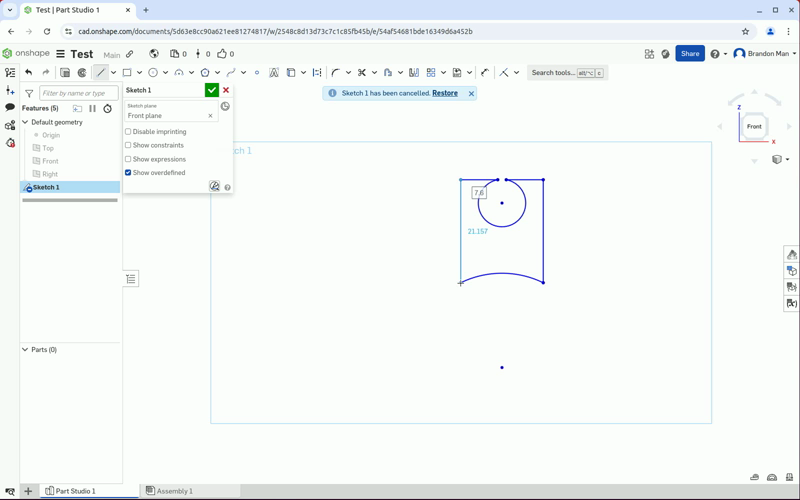
click(460, 282)
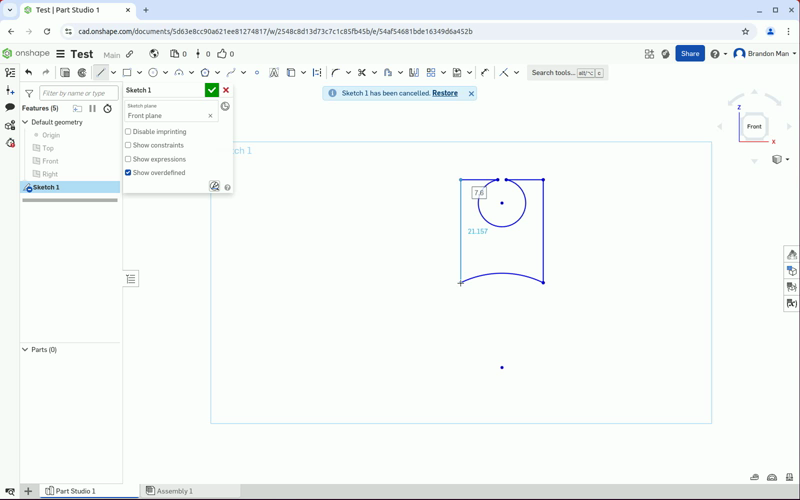
key(esc)
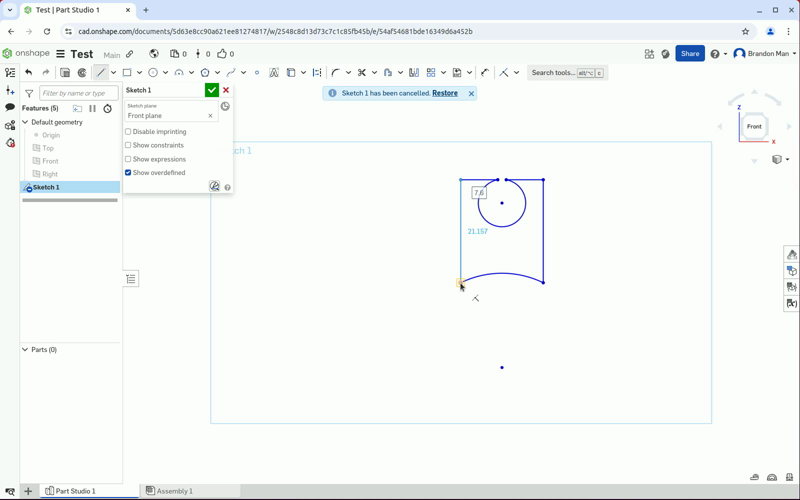
mouse_move(539, 246)
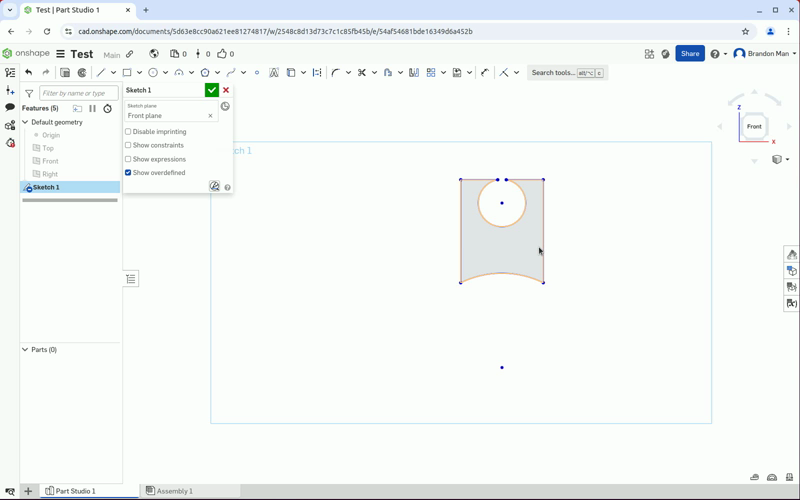
click(539, 246)
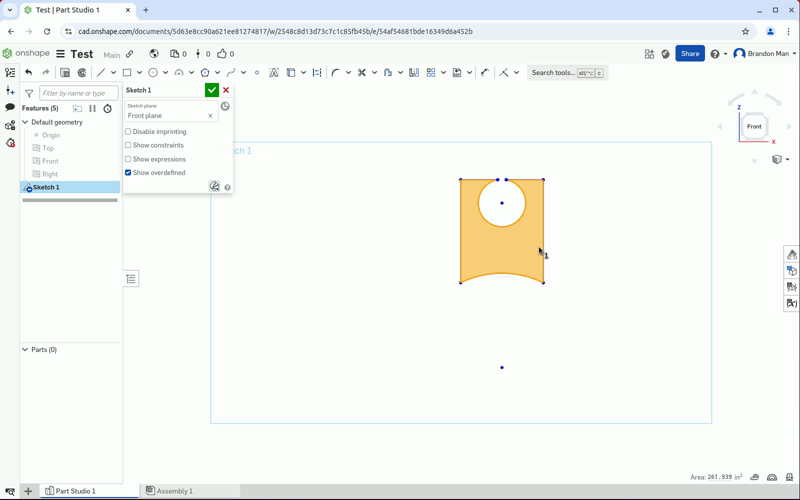
mouse_move(73, 352)
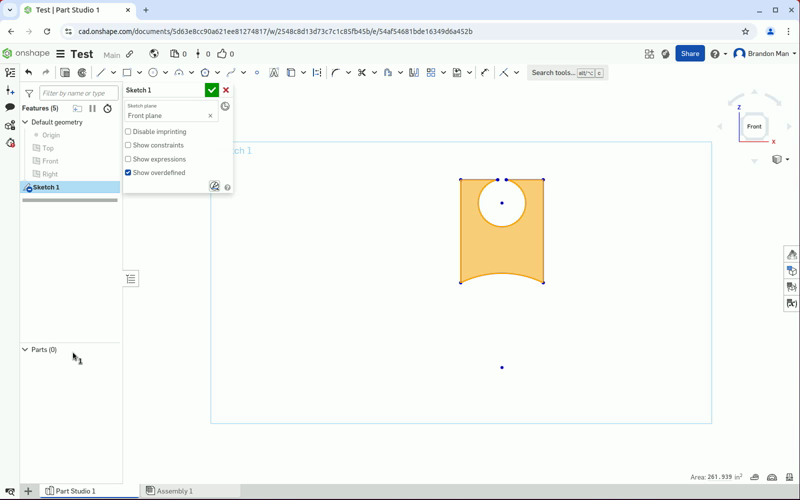
key(shift+y)
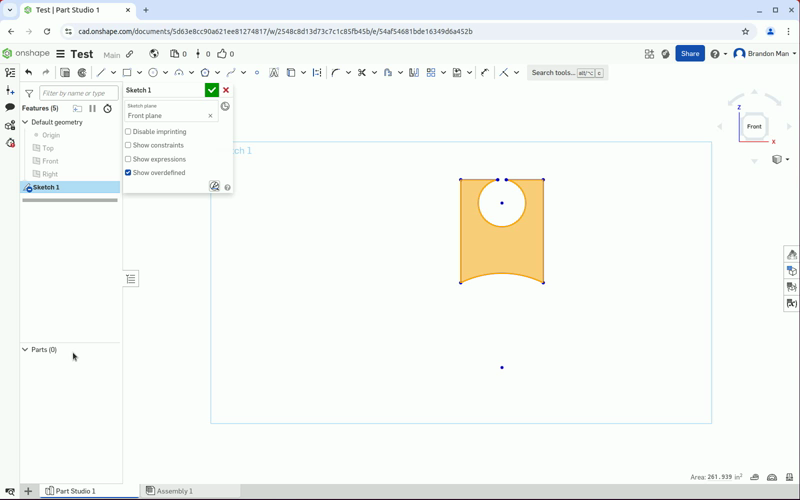
key(shift+e)
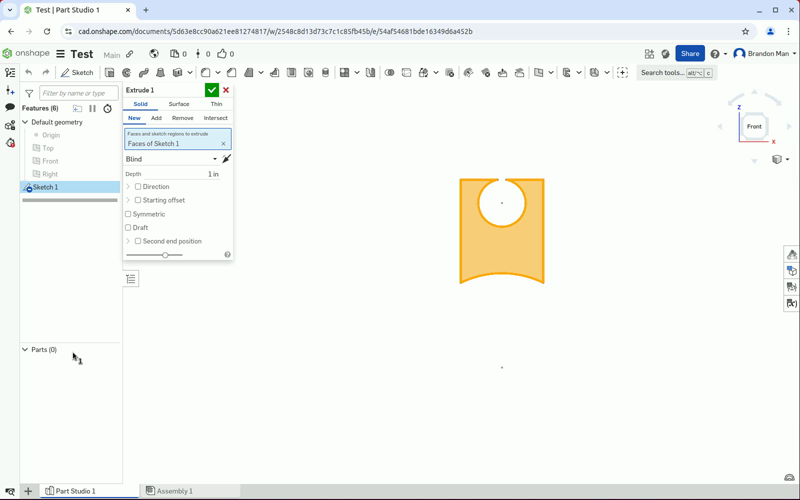
mouse_move(143, 106)
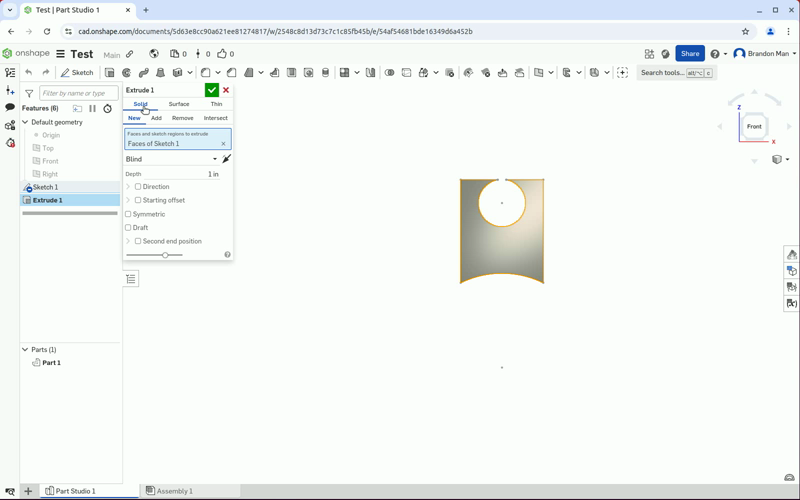
click(143, 106)
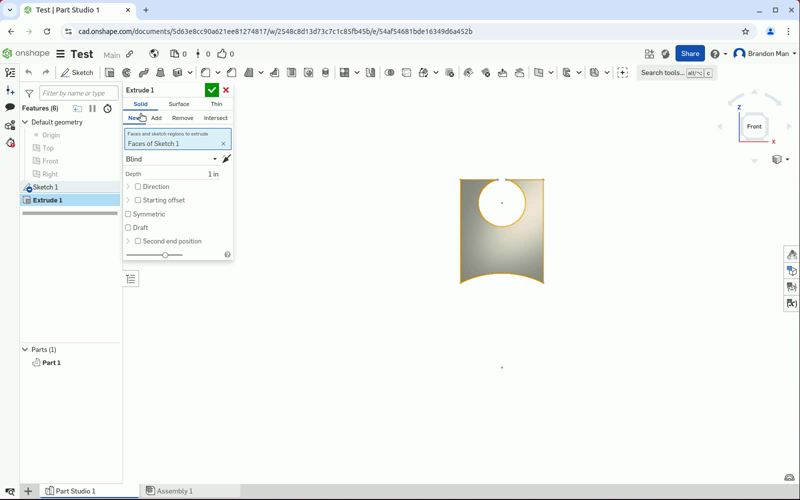
mouse_move(137, 120)
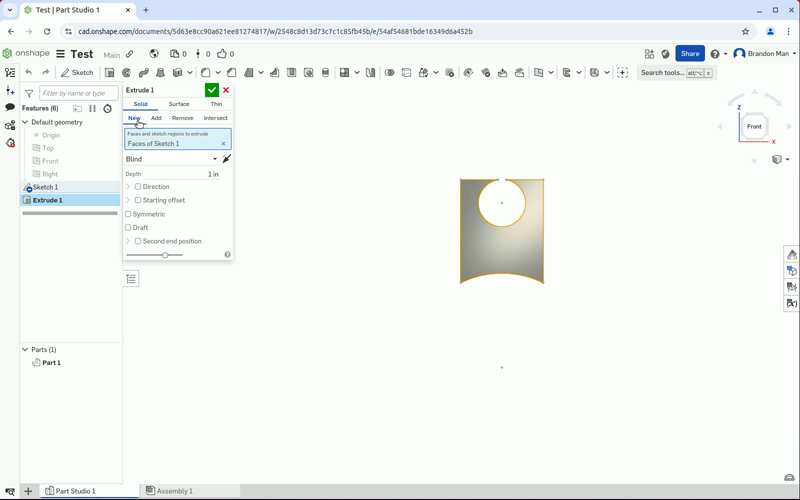
click(137, 120)
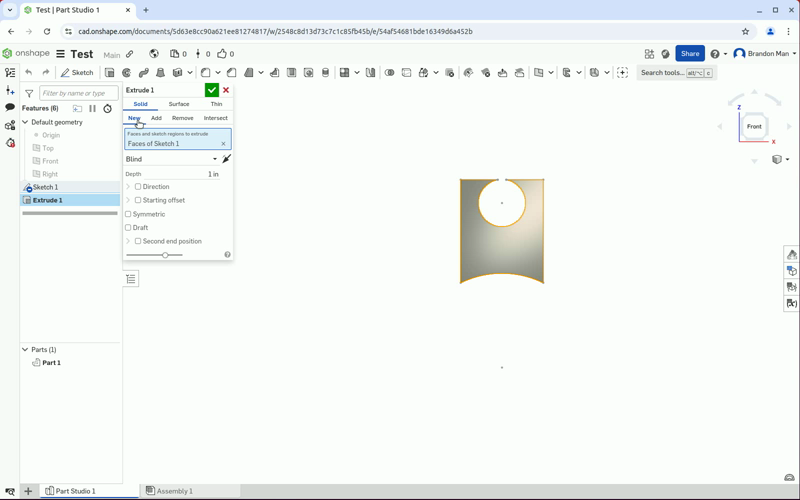
key(tab, 4)
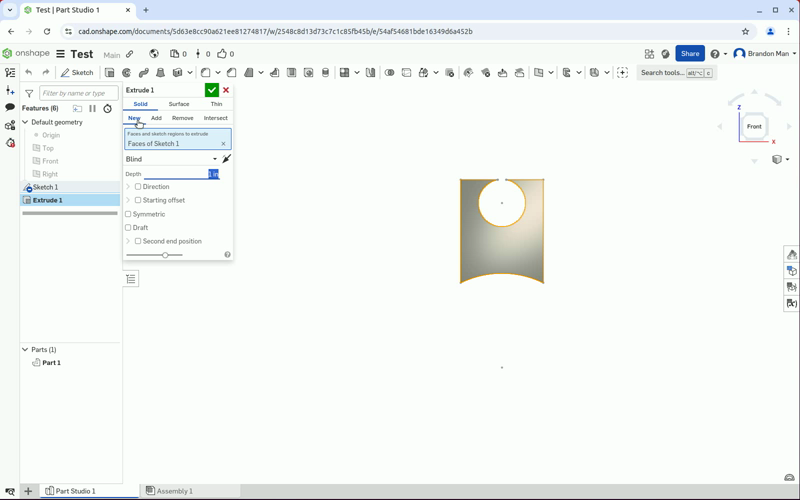
text(10.591)
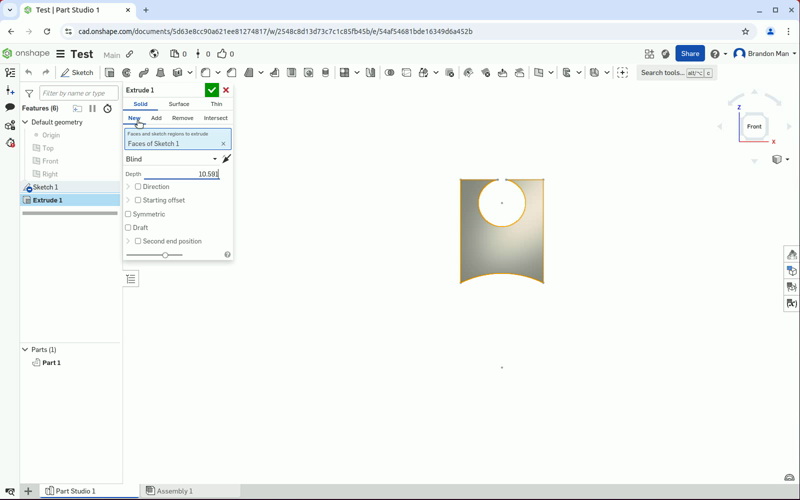
key(enter)
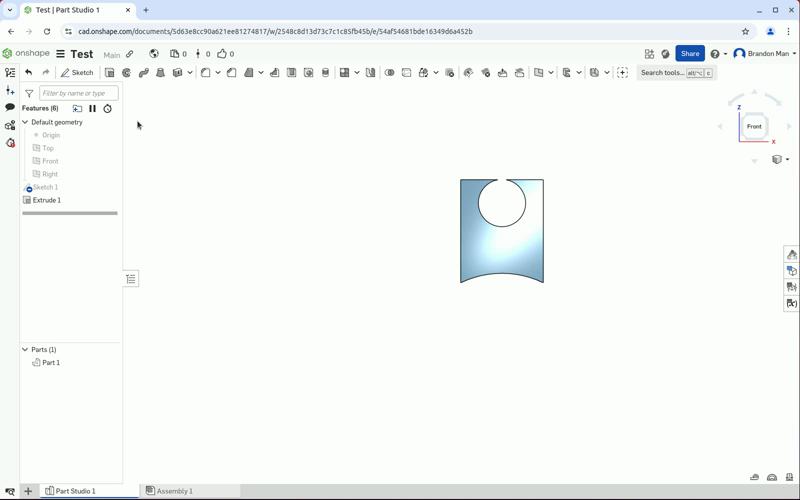
key(shift+h)
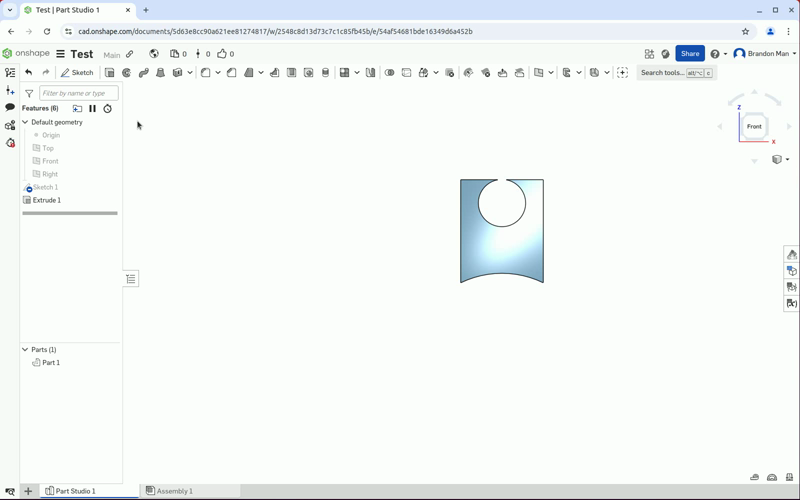
key(shift+h)
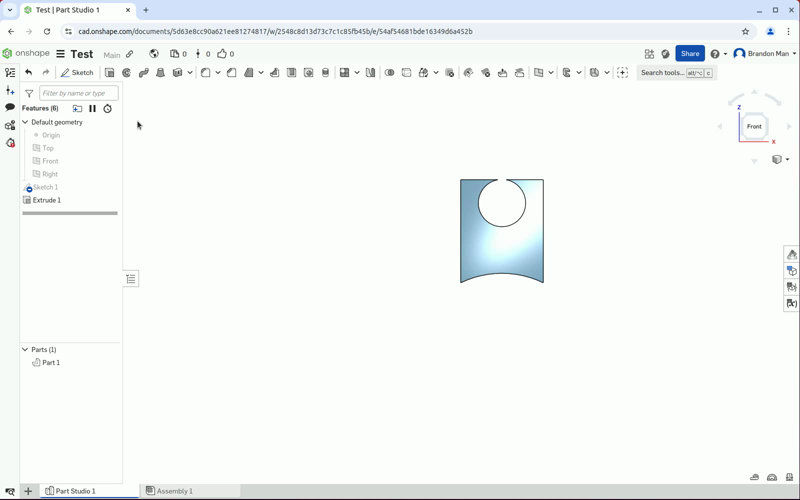
mouse_move(73, 189)
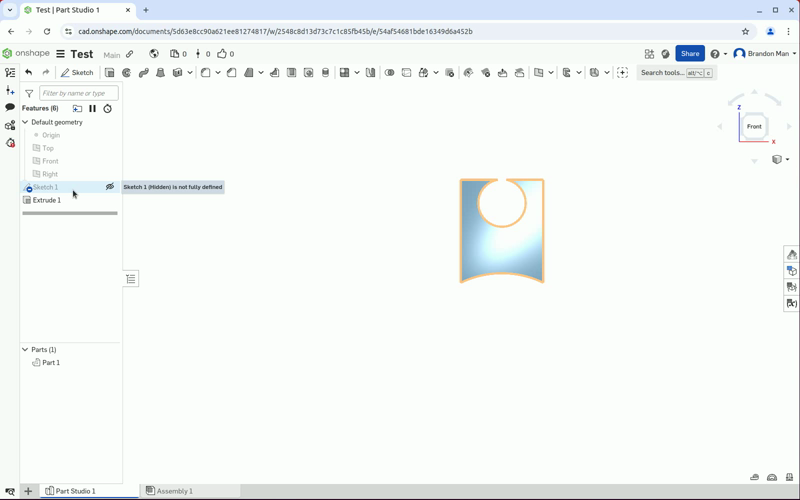
click(73, 189)
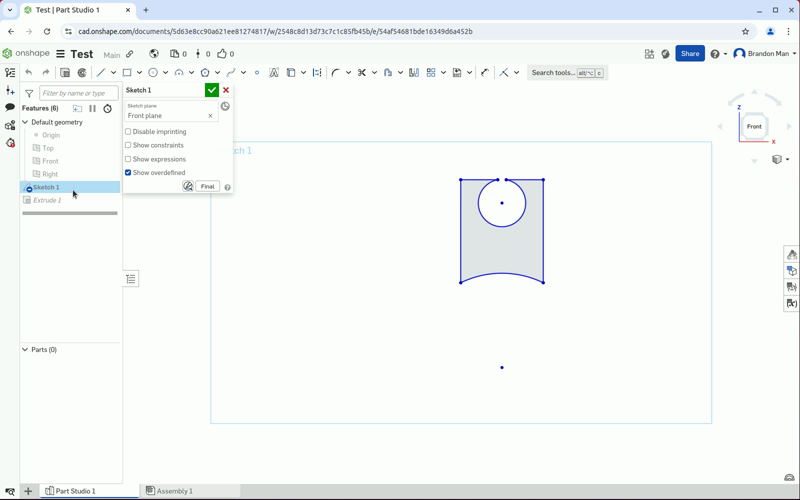
mouse_move(229, 92)
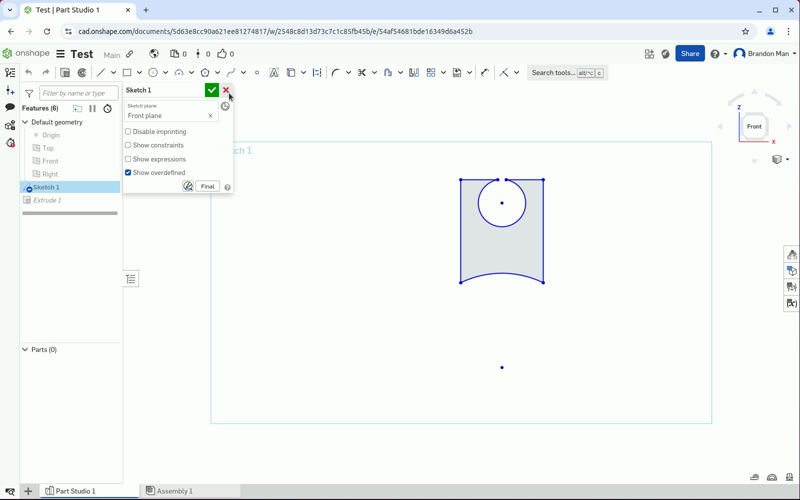
click(229, 92)
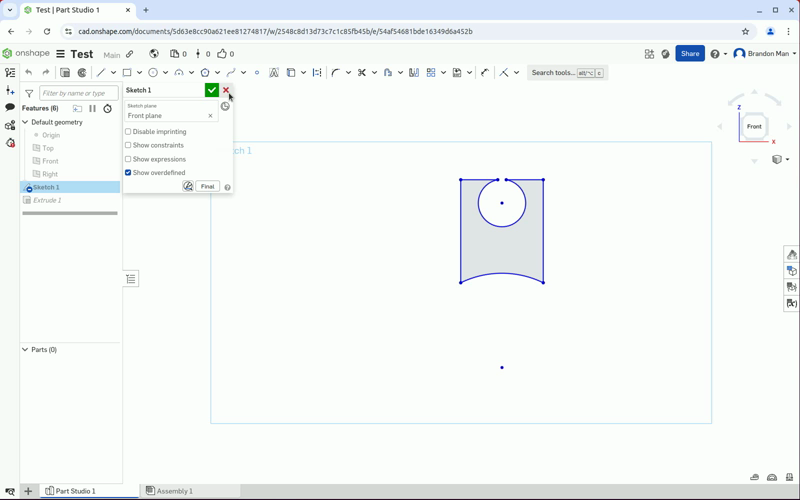
key(shift+s)
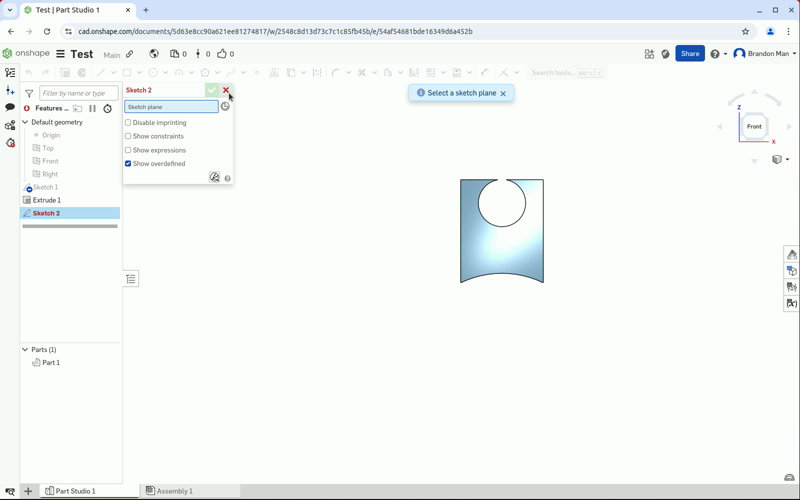
mouse_move(73, 163)
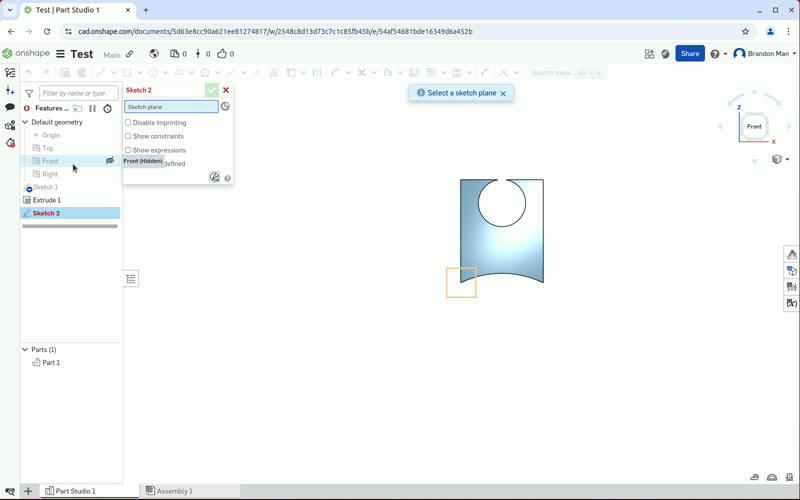
click(73, 163)
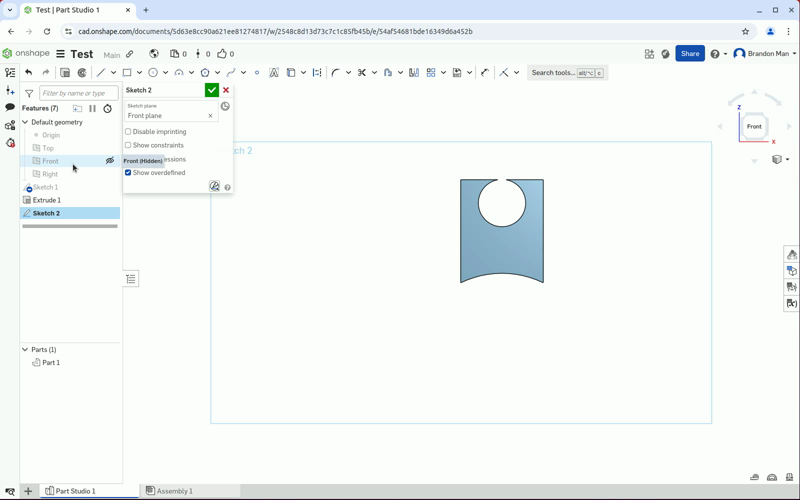
mouse_move(73, 352)
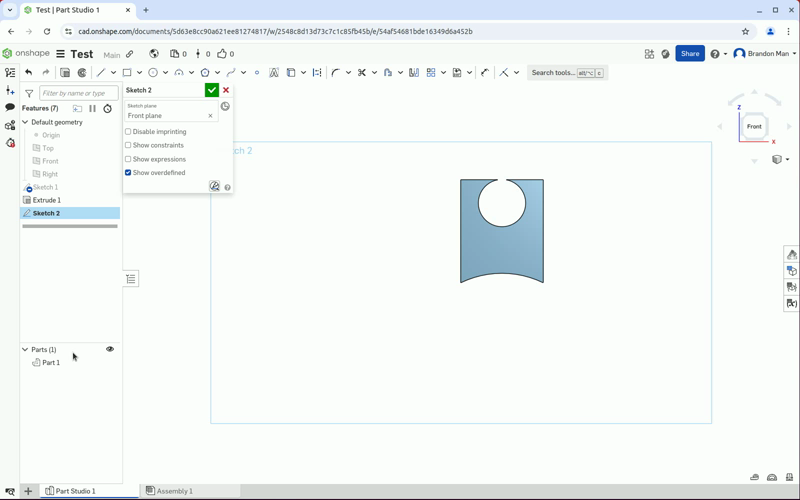
key(y)
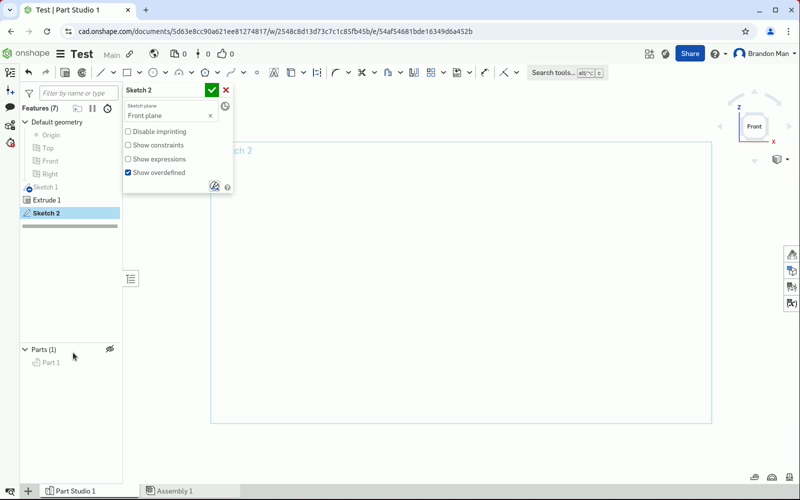
key(l)
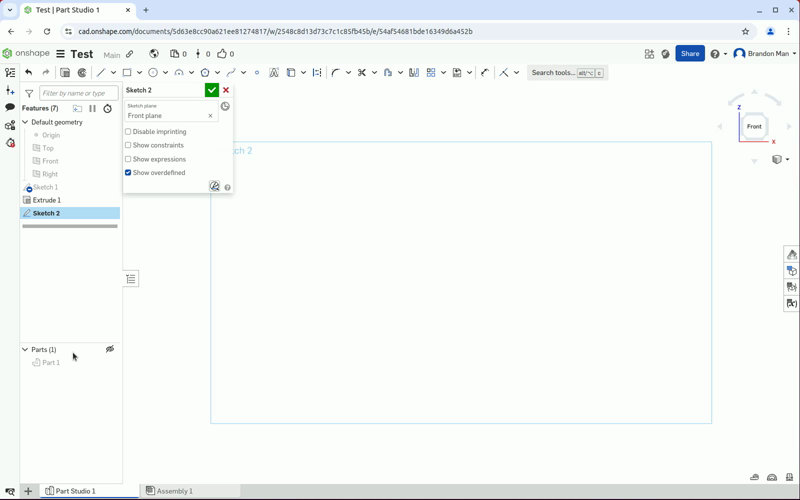
key_down(shift)
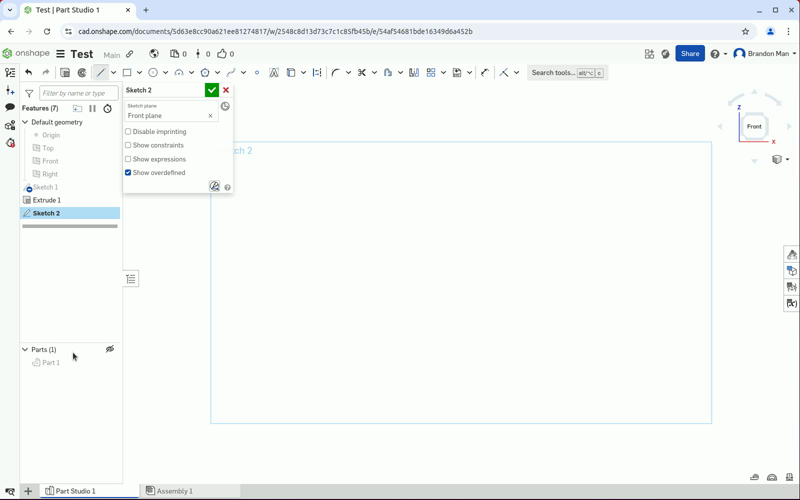
mouse_move(460, 179)
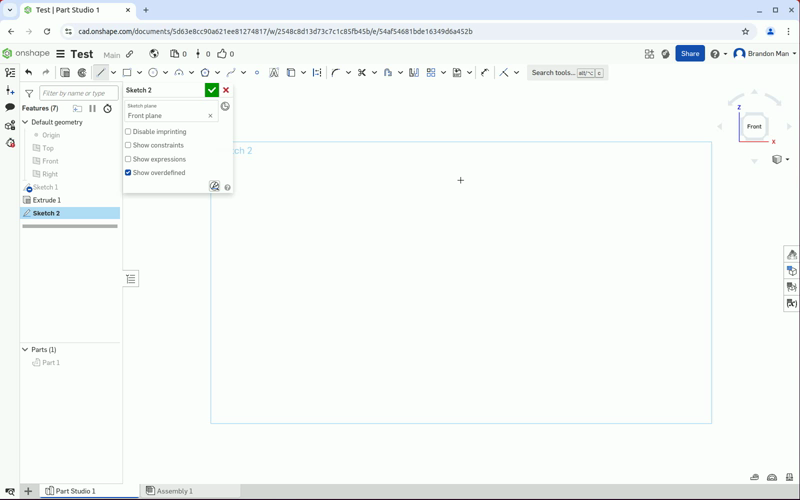
click(460, 179)
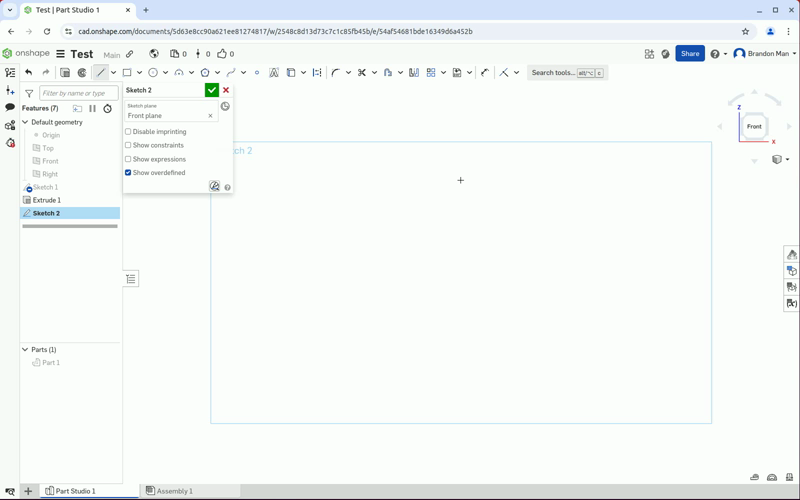
key_up(shift)
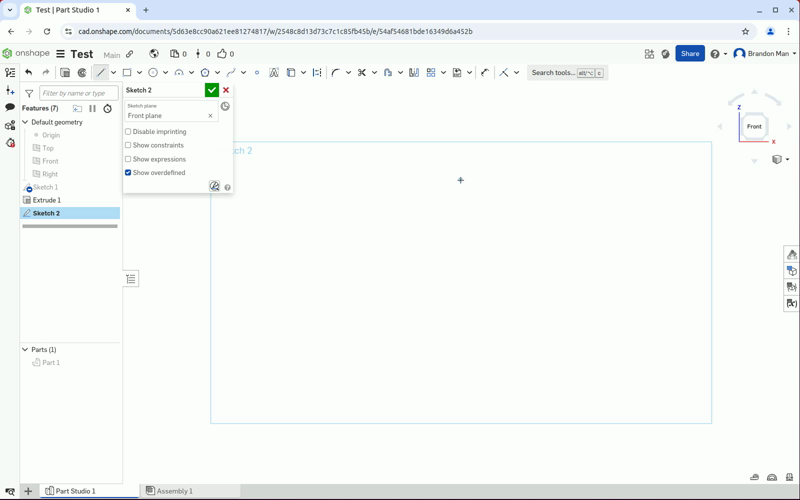
key_down(shift)
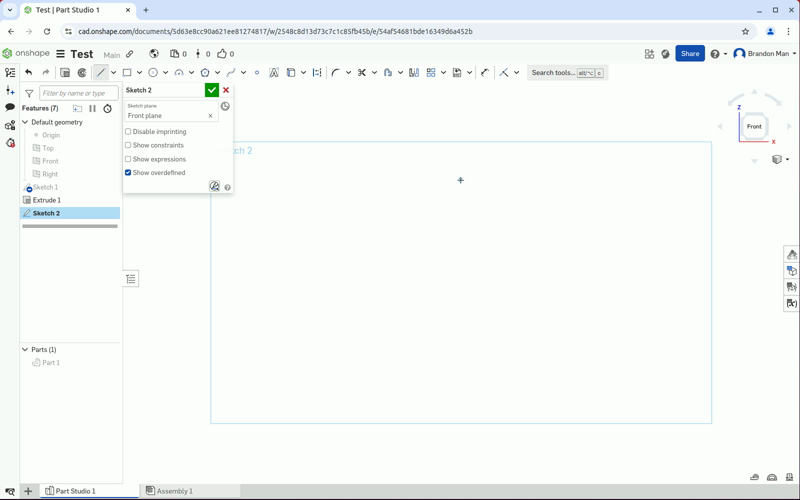
mouse_move(490, 179)
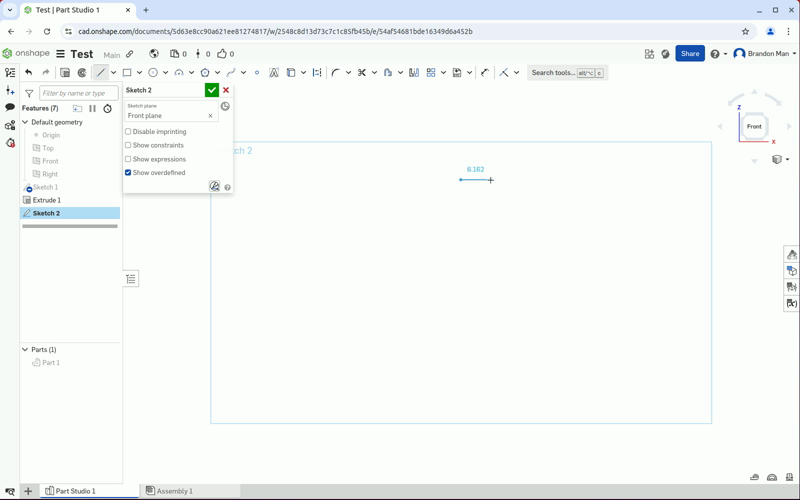
mouse_move(498, 179)
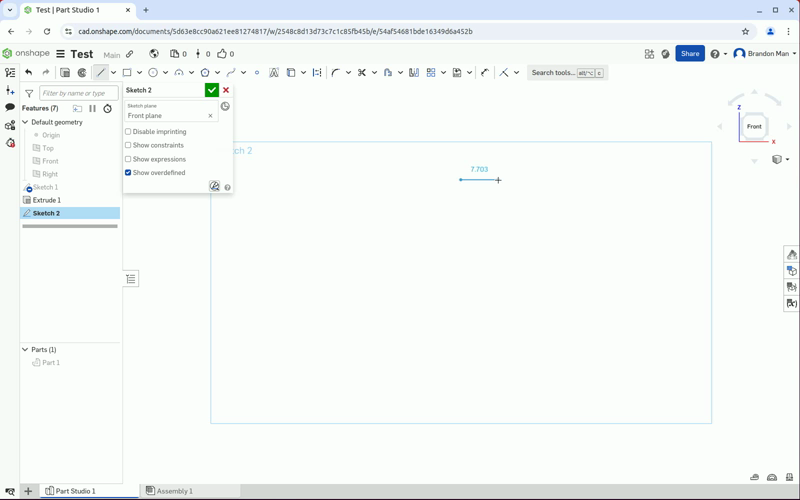
click(498, 179)
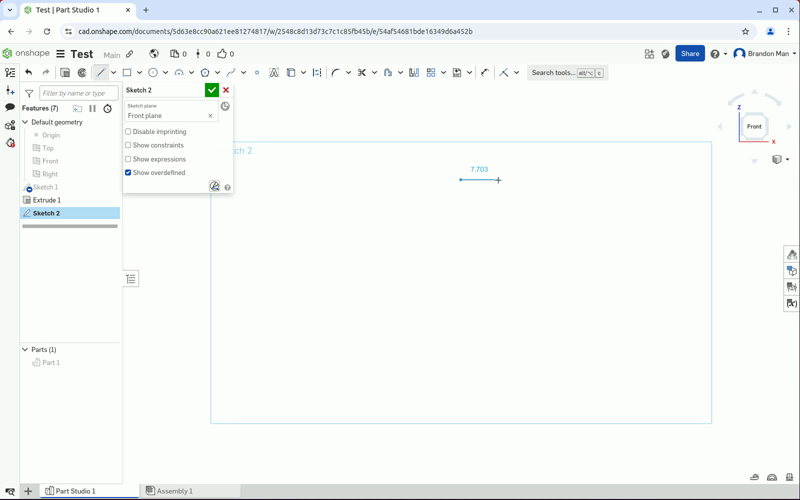
key_up(shift)
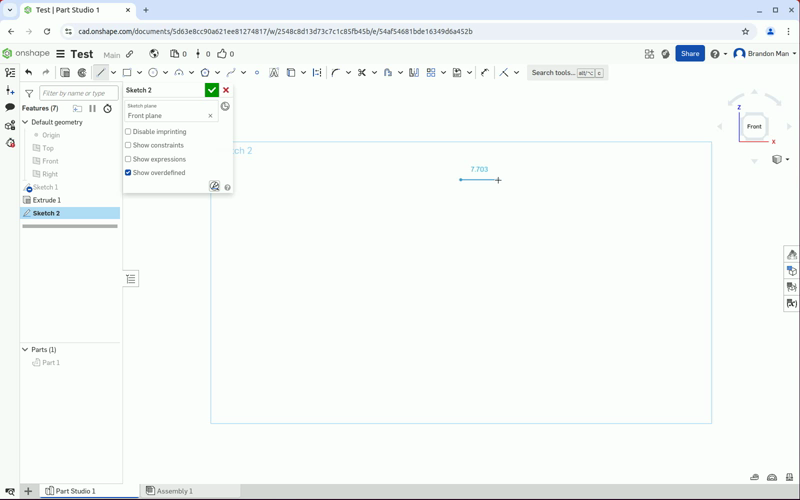
key(esc)
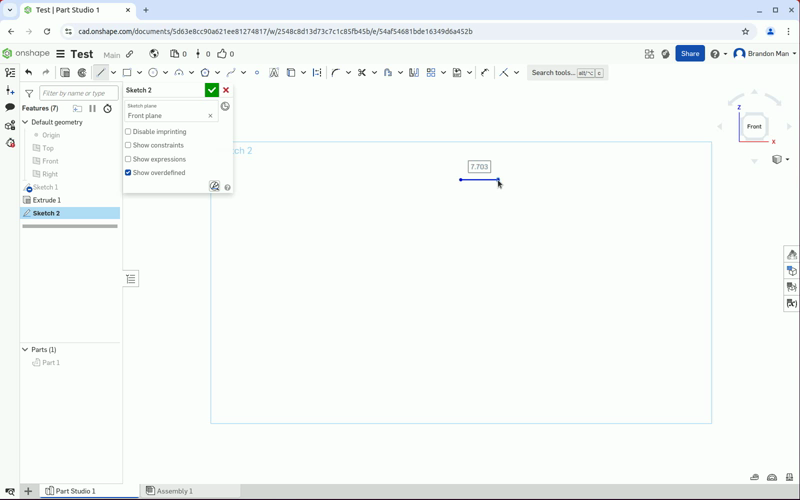
key(a)
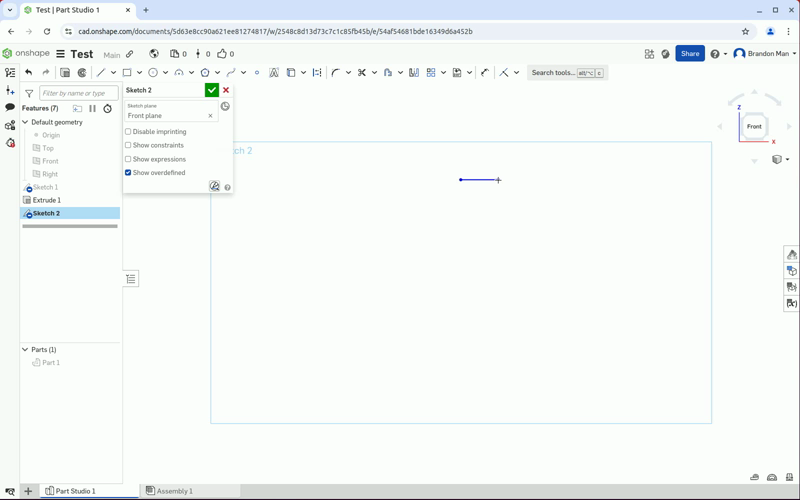
mouse_move(498, 179)
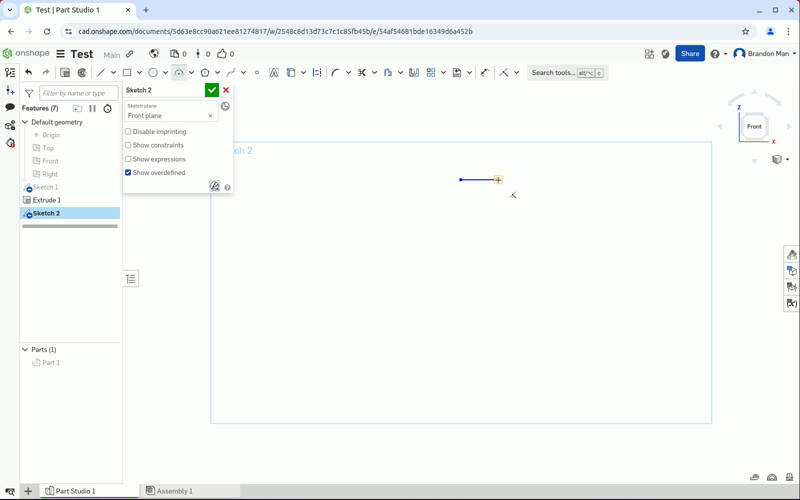
click(498, 179)
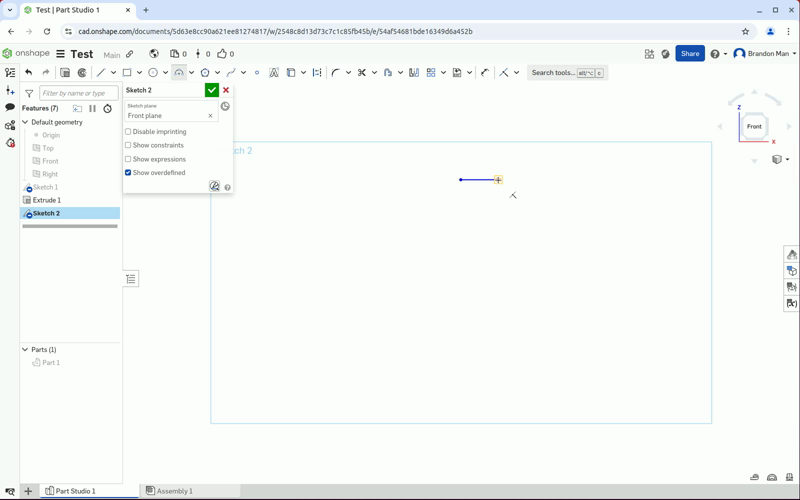
key_down(shift)
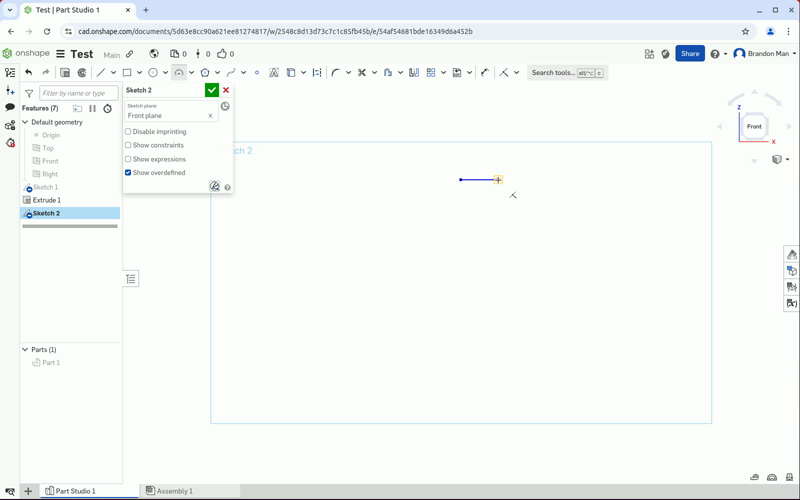
mouse_move(505, 179)
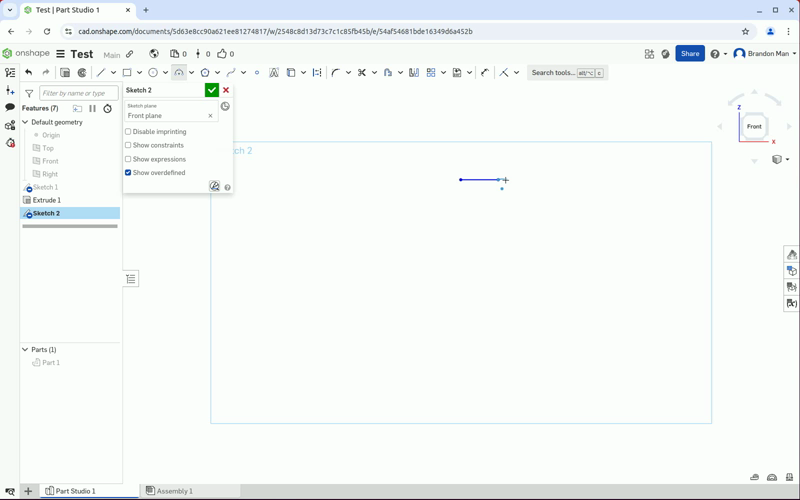
click(505, 179)
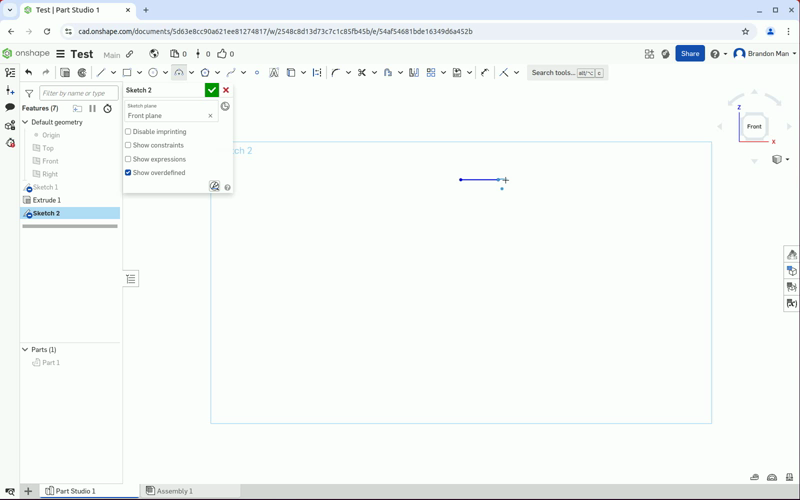
mouse_move(501, 180)
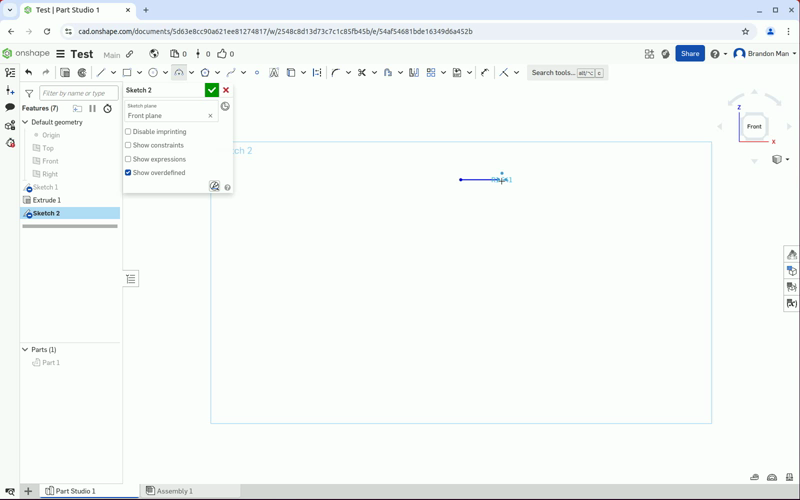
scroll(6)
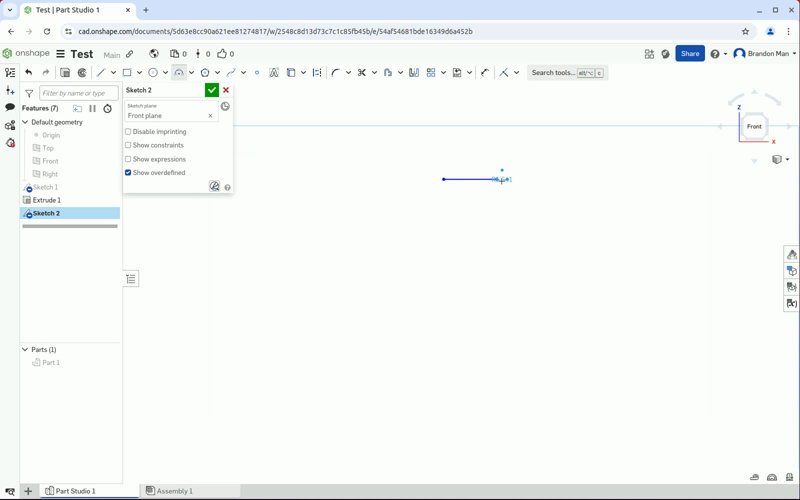
scroll(6)
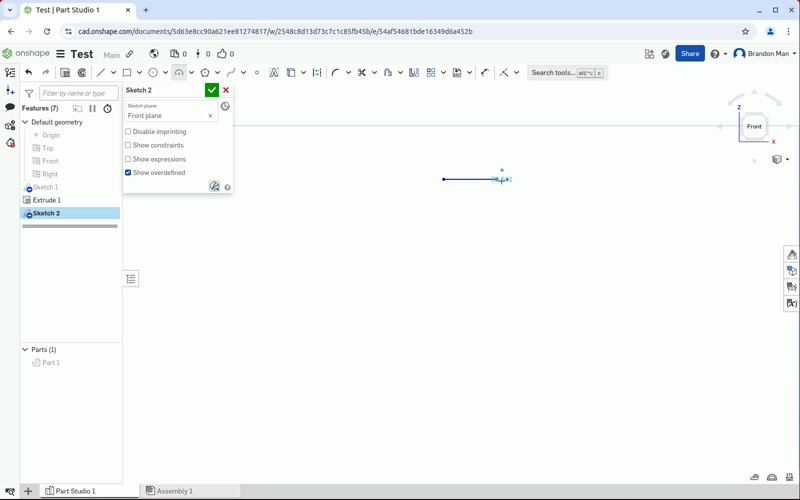
scroll(6)
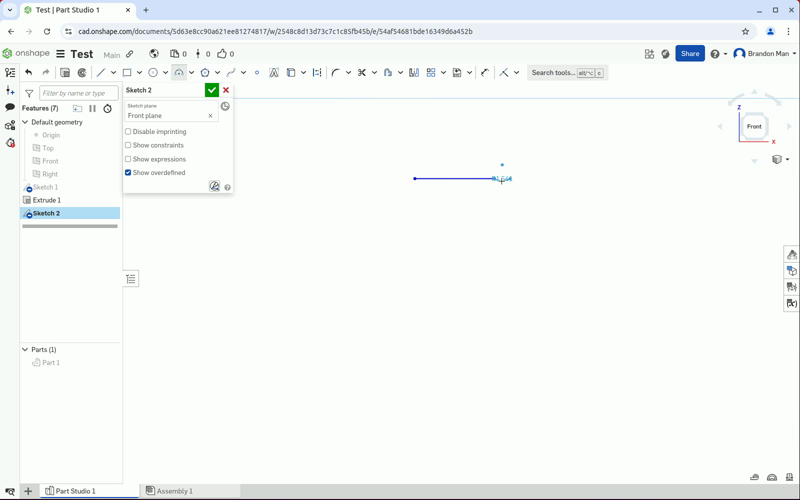
scroll(6)
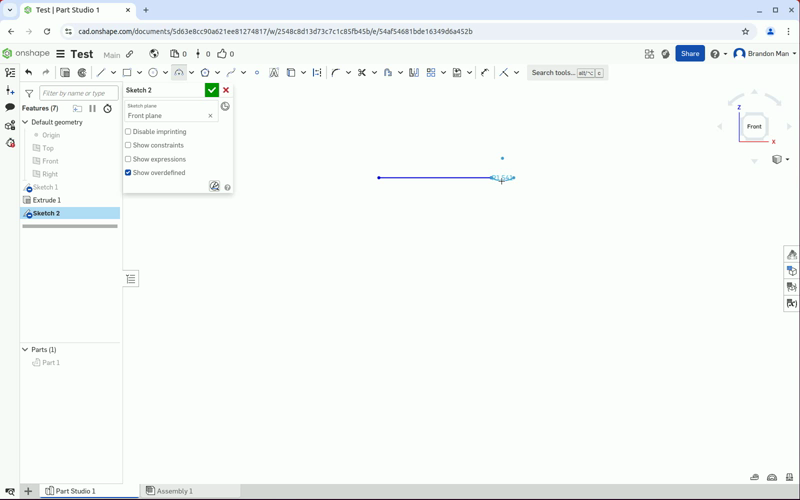
scroll(6)
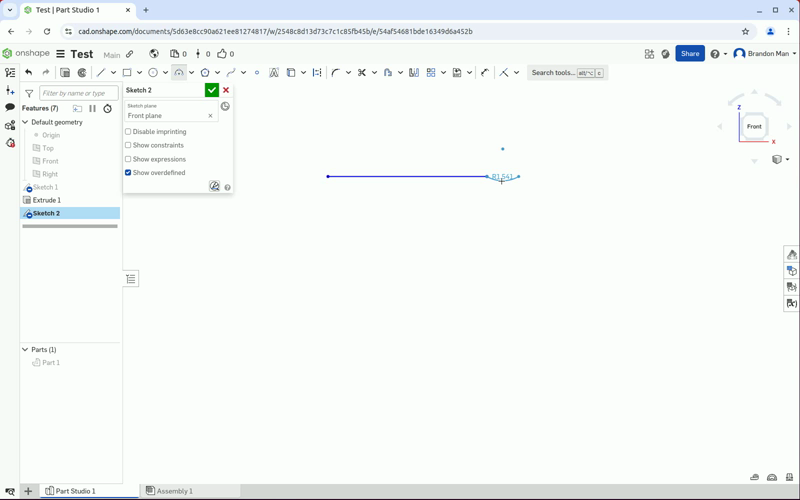
scroll(6)
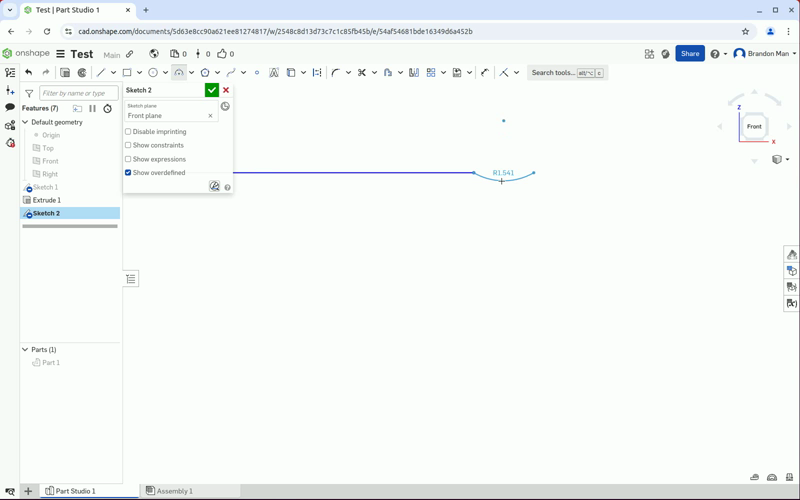
scroll(6)
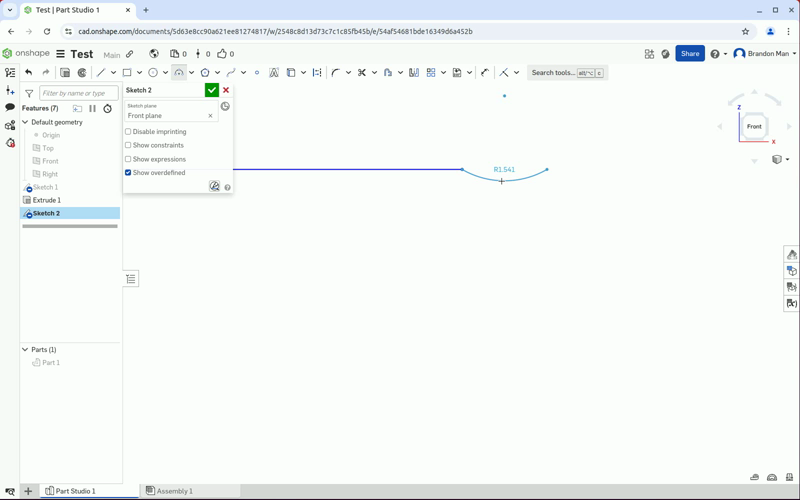
click(501, 180)
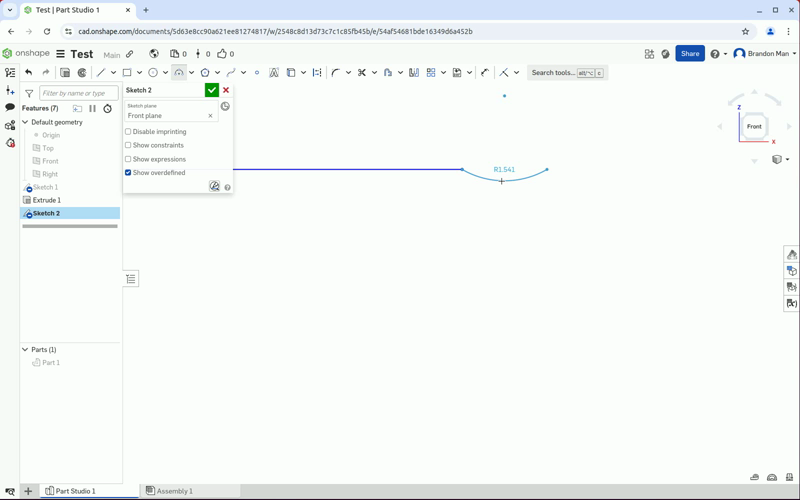
scroll(-6)
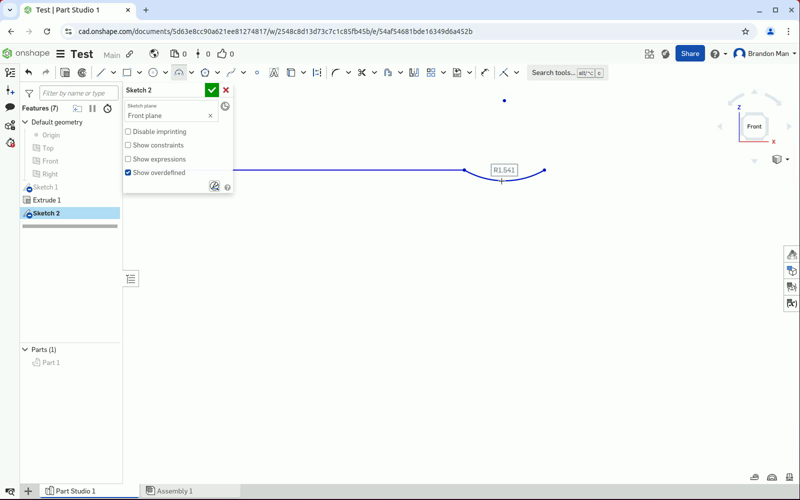
scroll(-6)
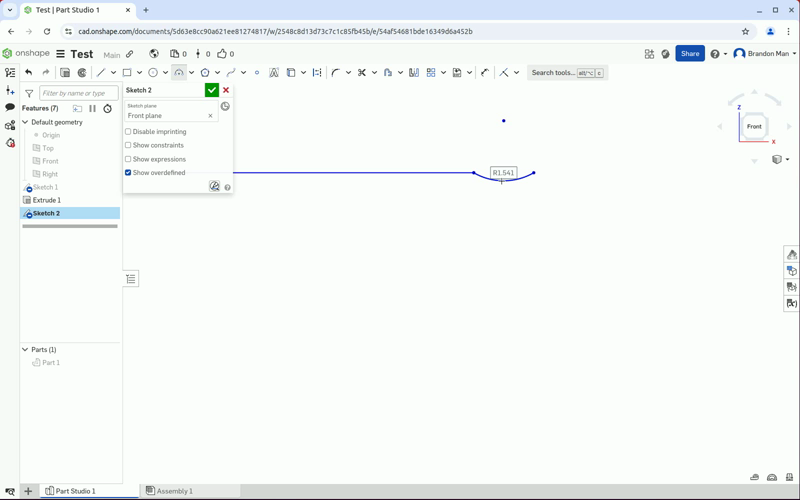
scroll(-6)
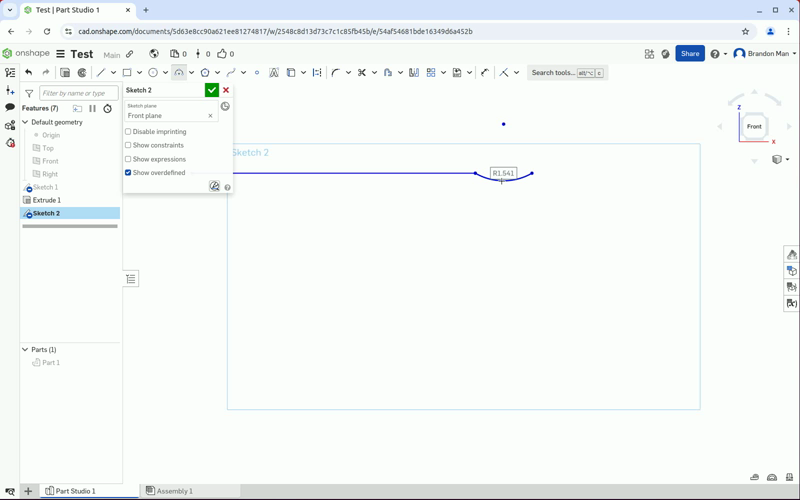
scroll(-6)
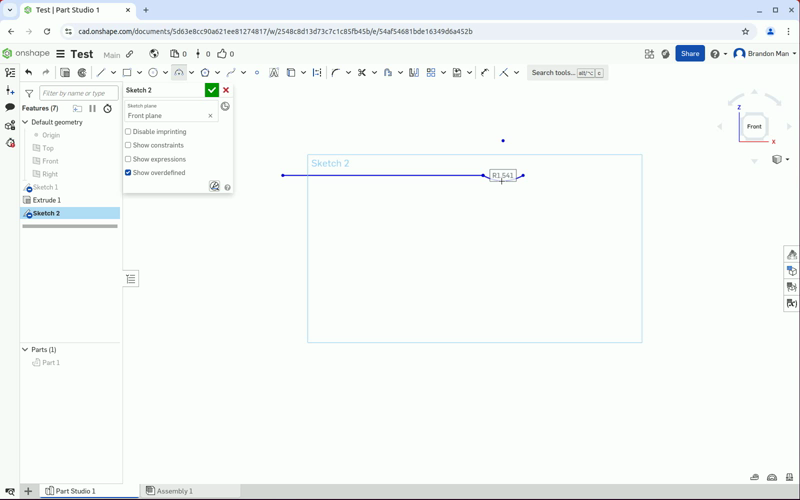
scroll(-6)
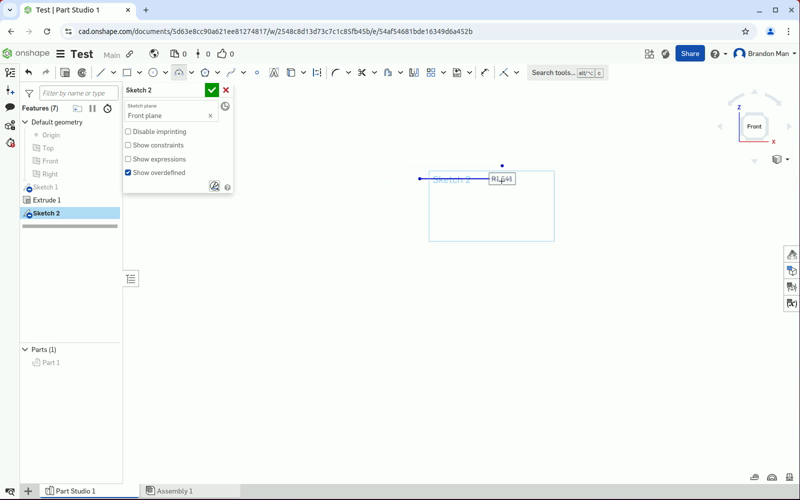
scroll(-6)
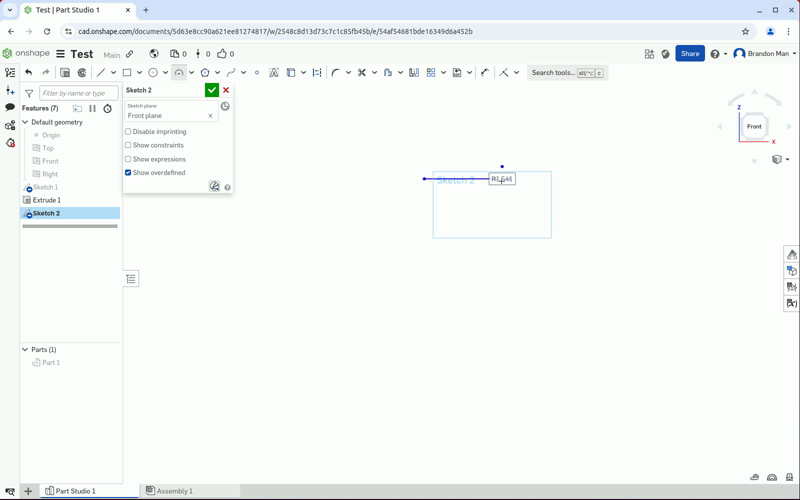
scroll(-6)
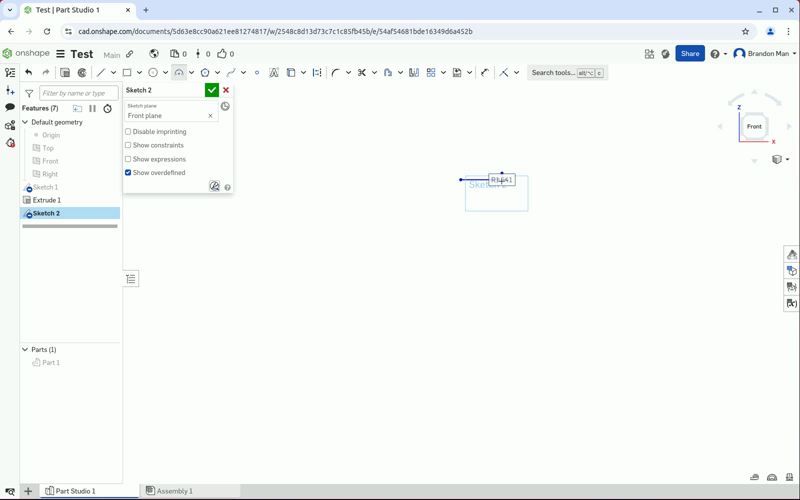
key_up(shift)
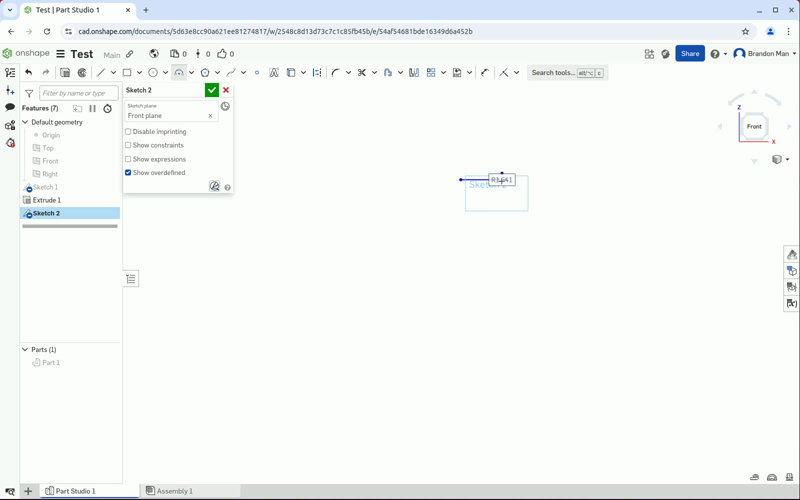
key(esc)
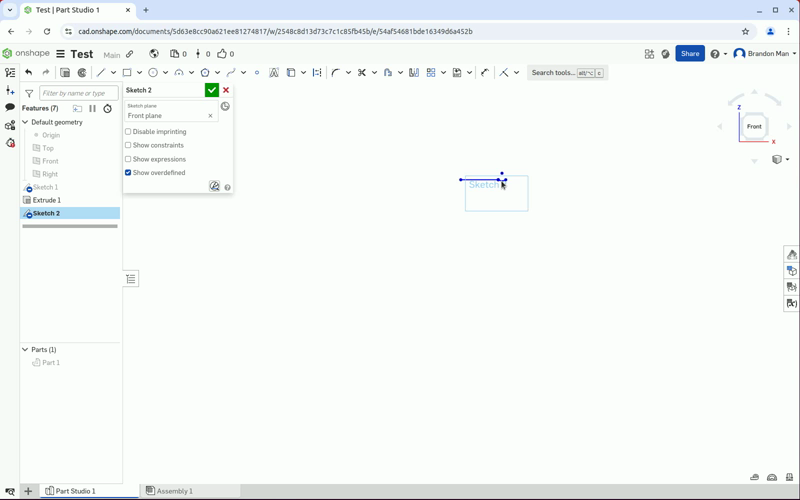
key(l)
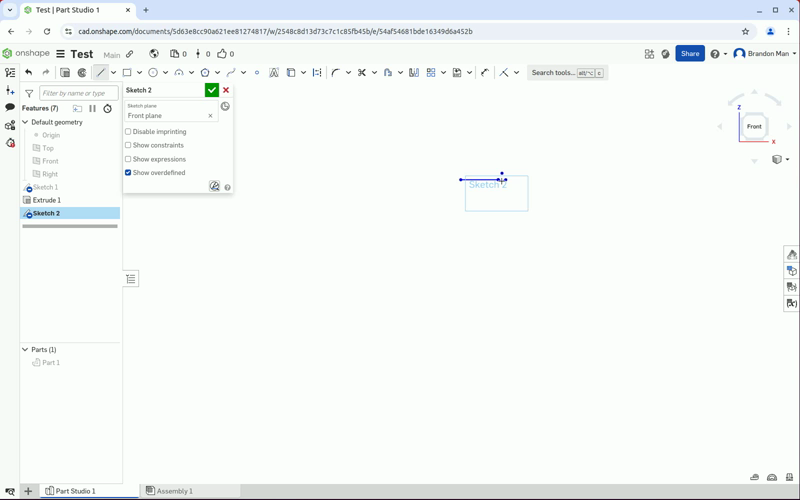
mouse_move(505, 179)
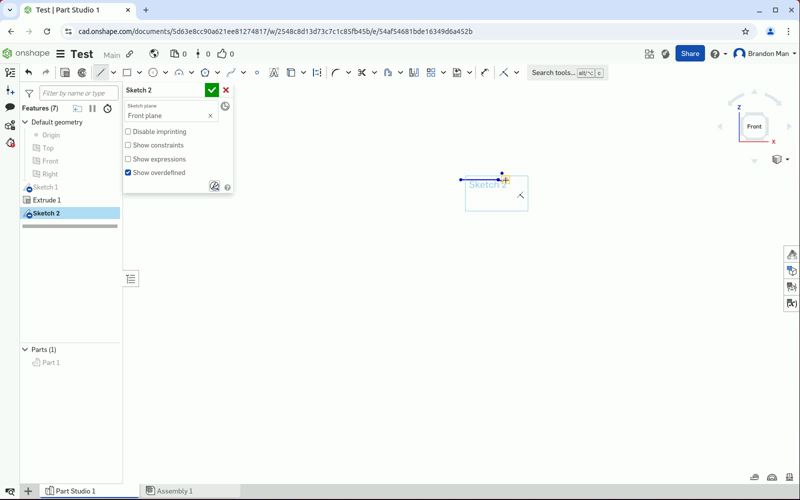
scroll(6)
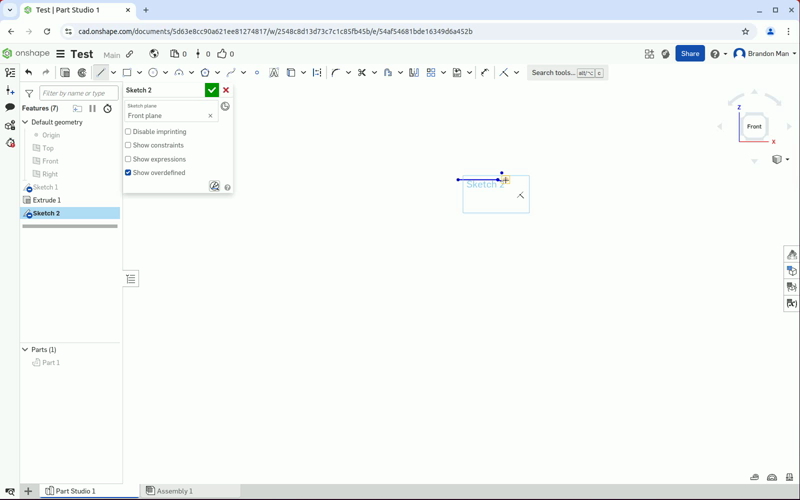
scroll(6)
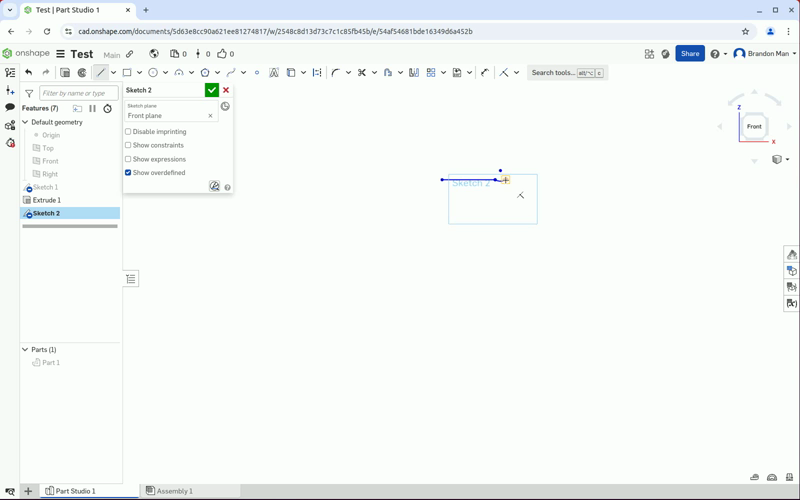
scroll(6)
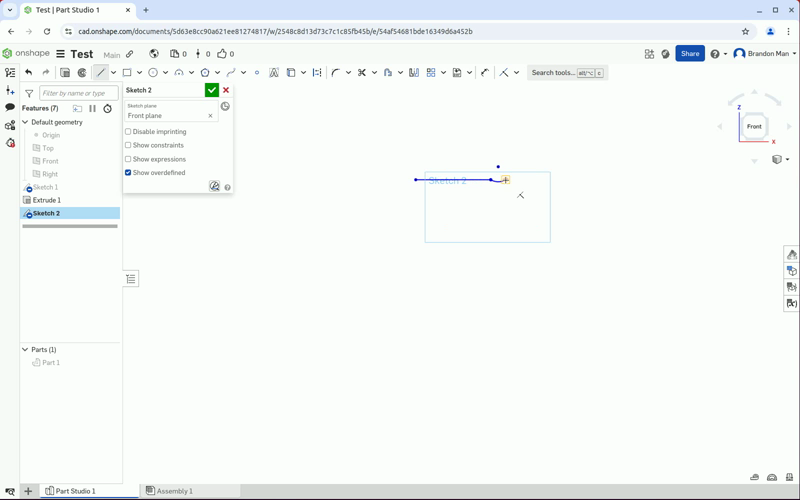
scroll(6)
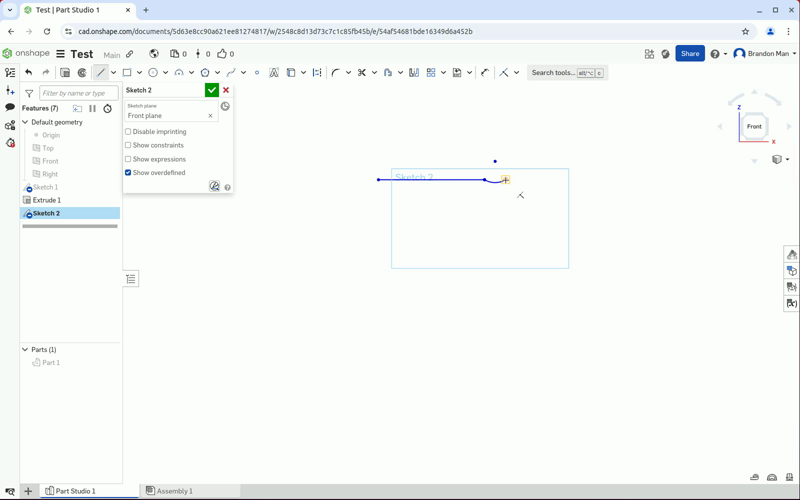
scroll(6)
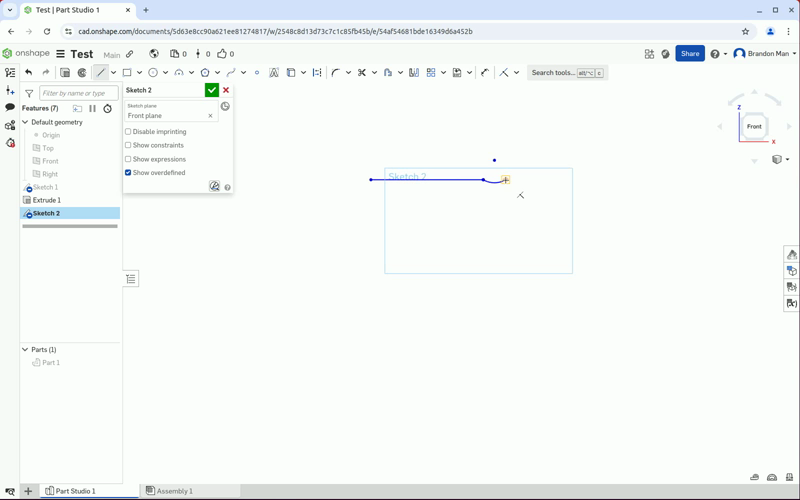
scroll(6)
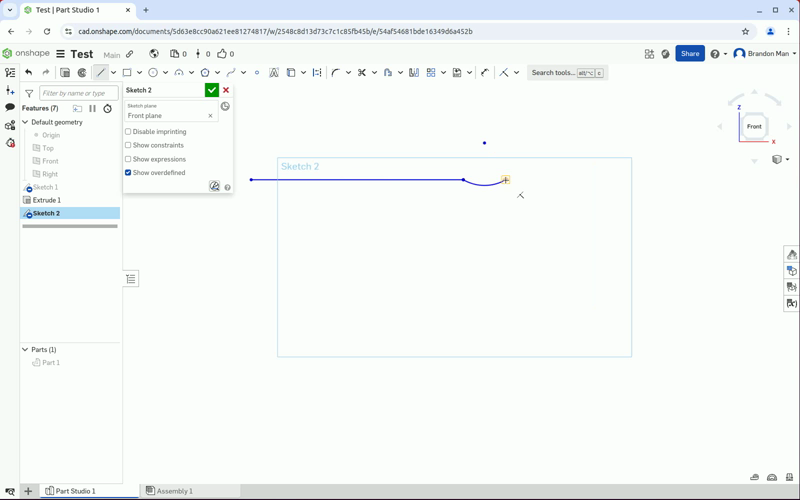
scroll(6)
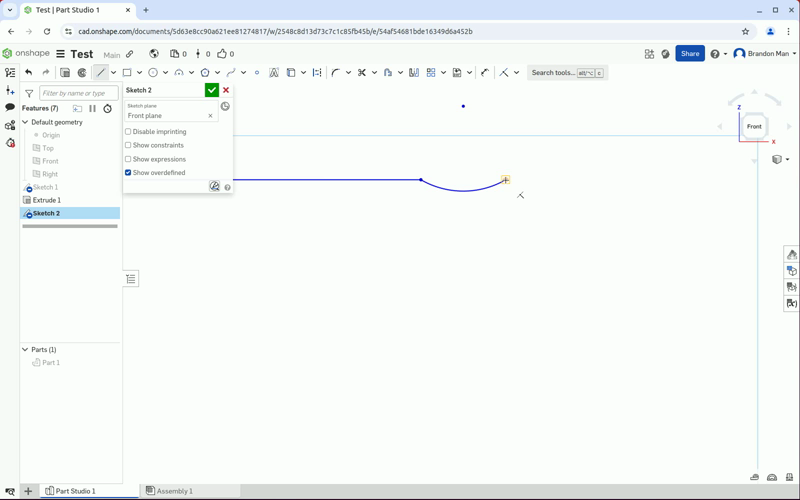
click(505, 179)
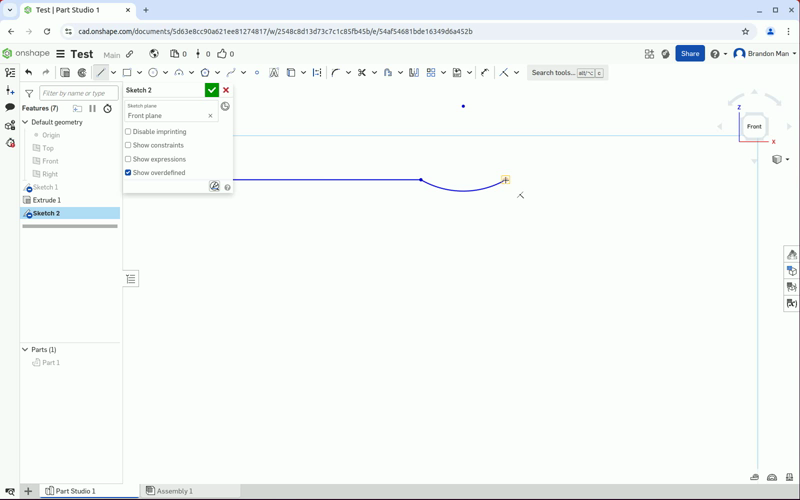
scroll(-6)
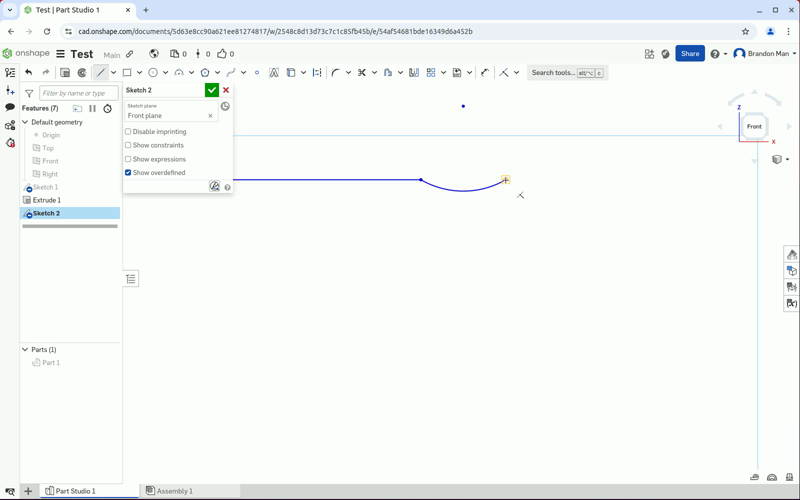
scroll(-6)
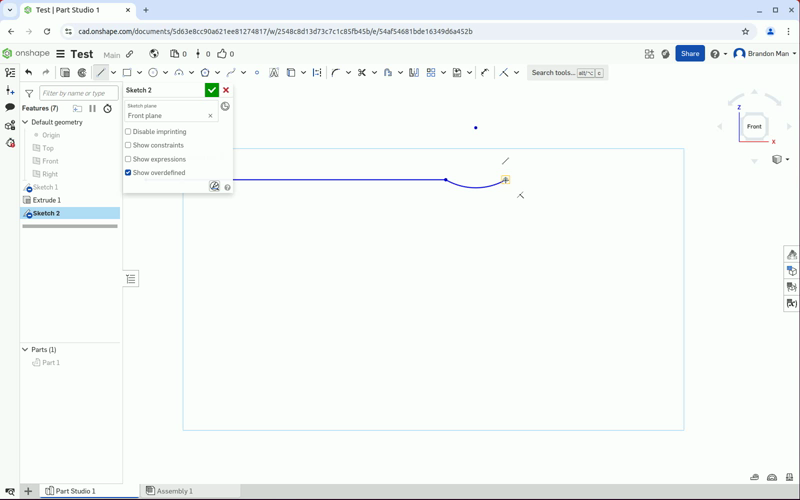
scroll(-6)
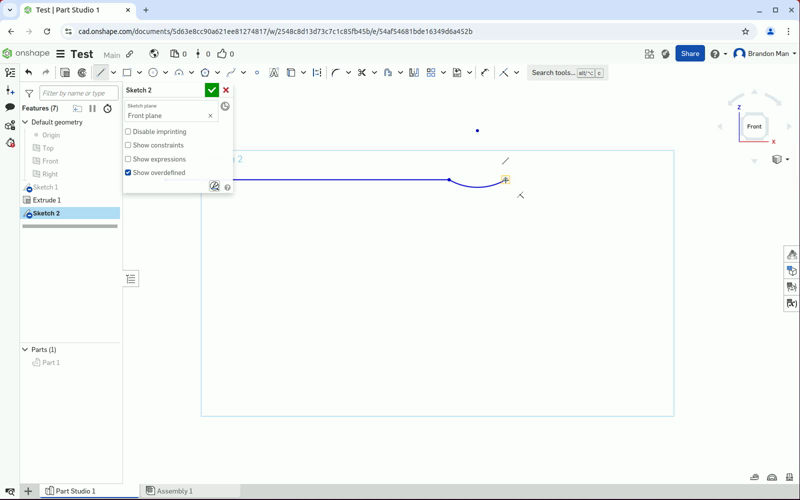
scroll(-6)
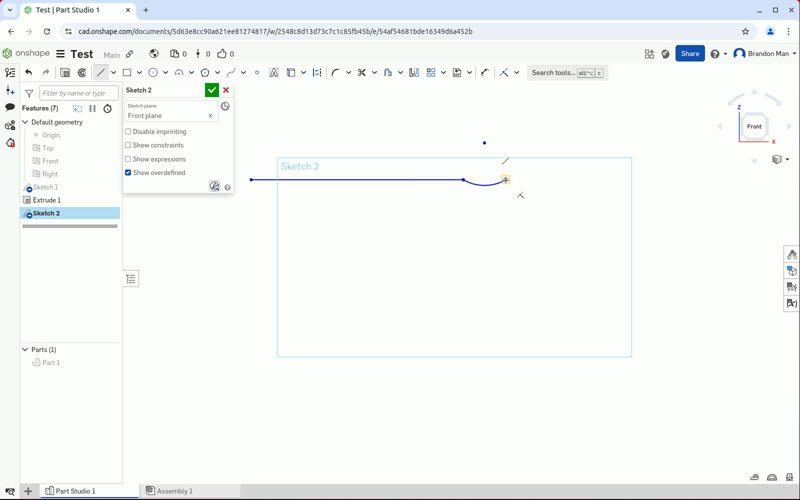
scroll(-6)
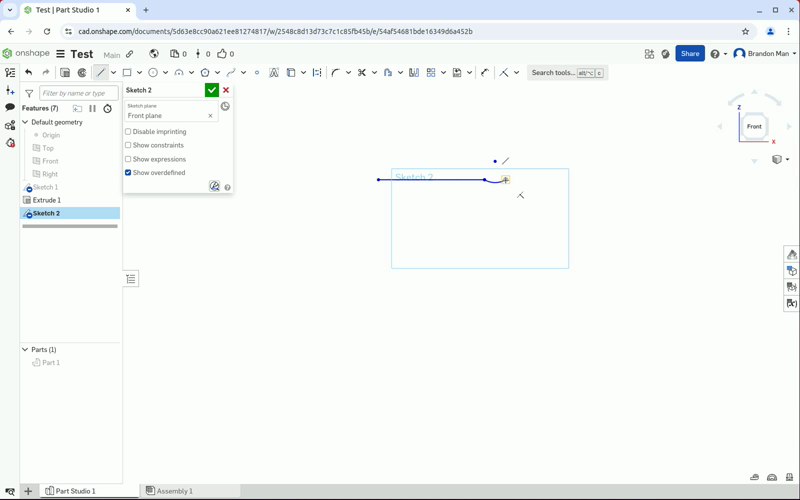
scroll(-6)
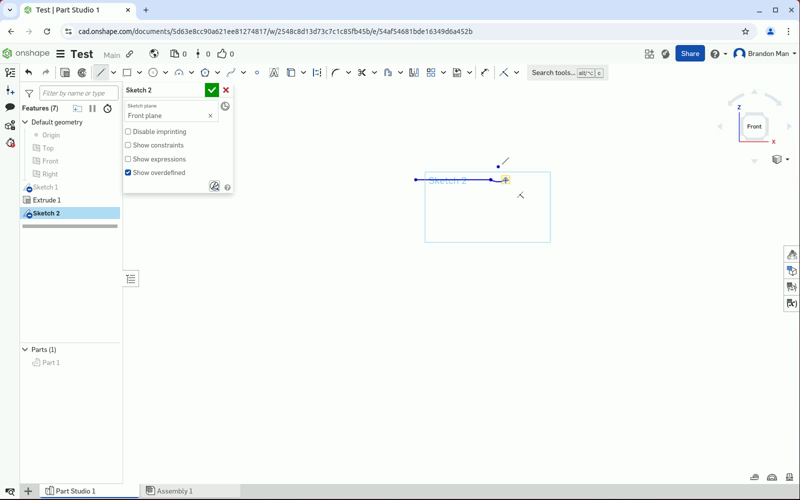
scroll(-6)
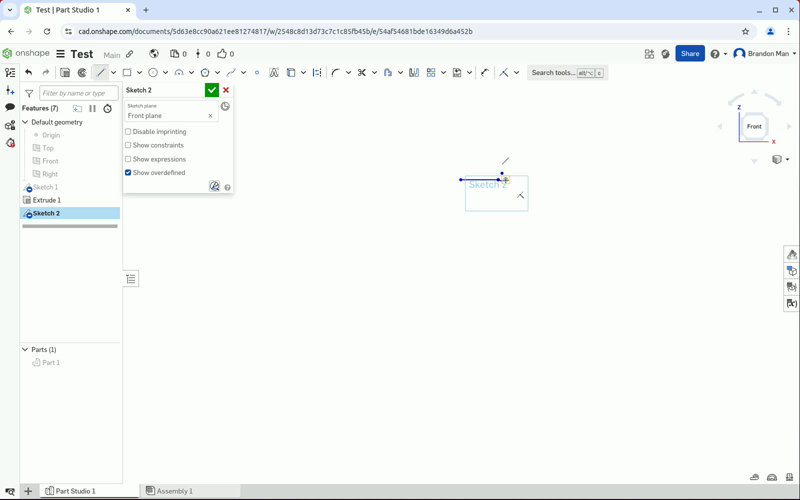
key_down(shift)
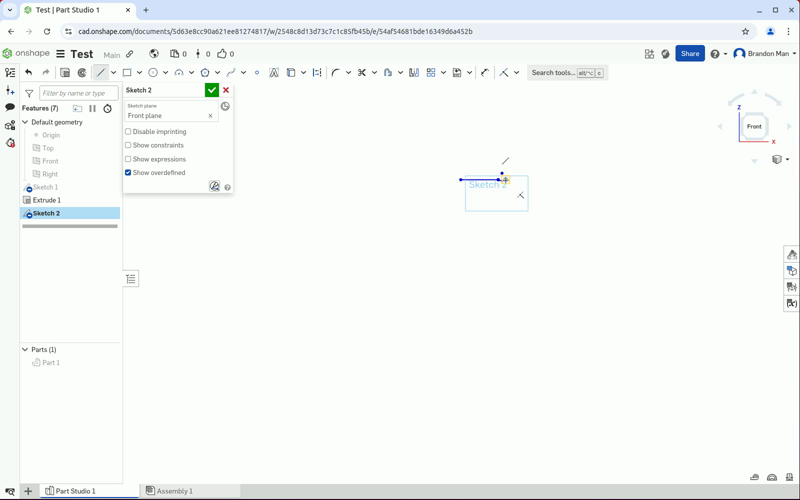
mouse_move(535, 179)
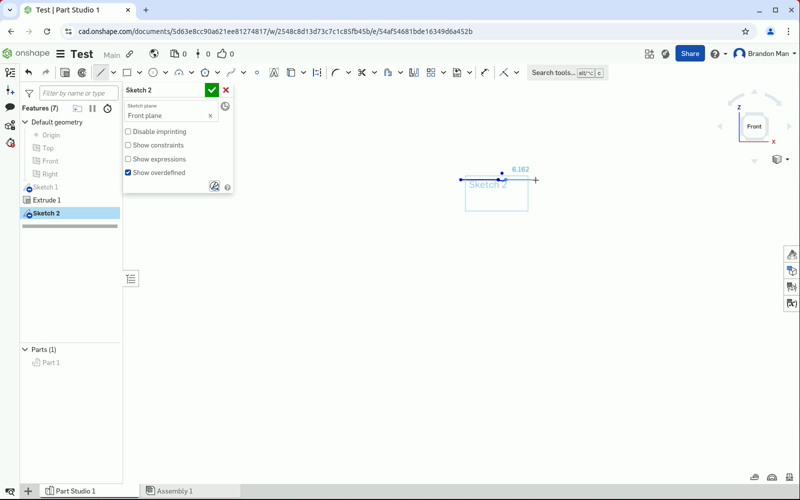
mouse_move(543, 179)
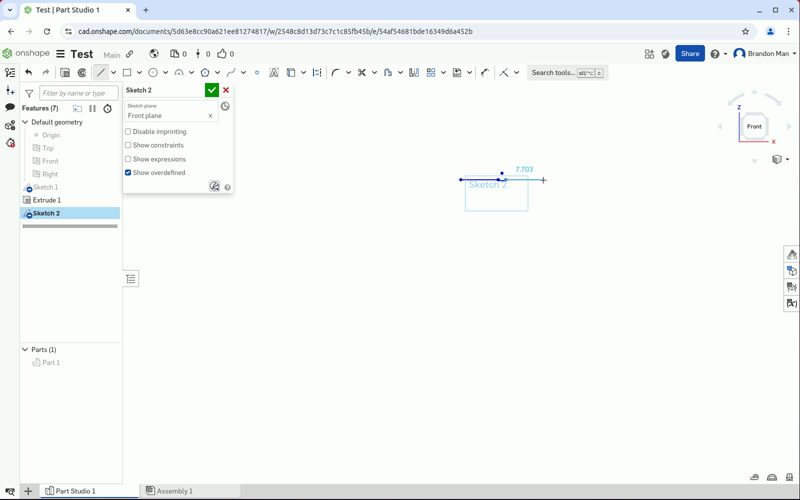
click(543, 179)
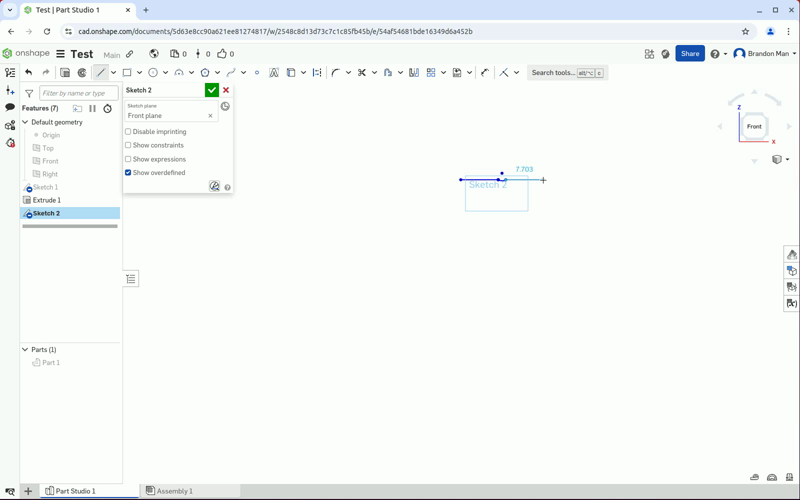
key_up(shift)
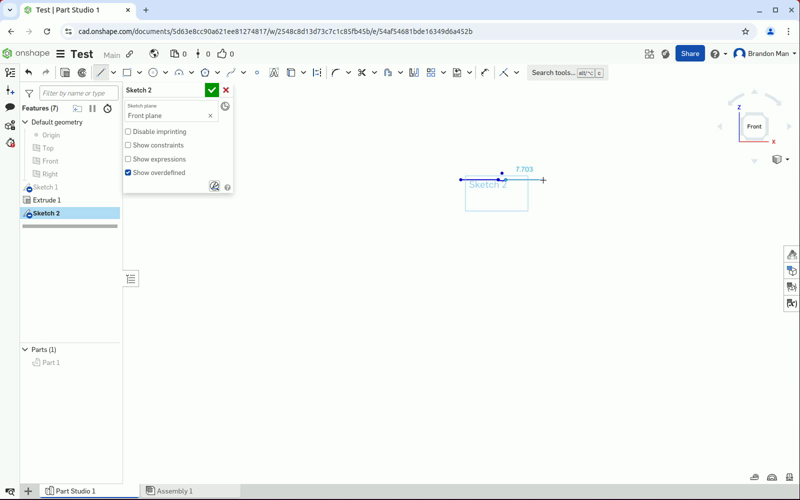
key(esc)
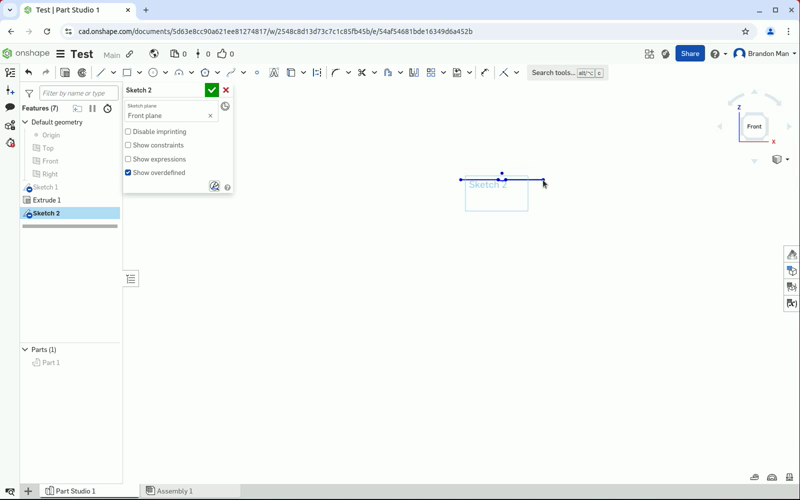
key(a)
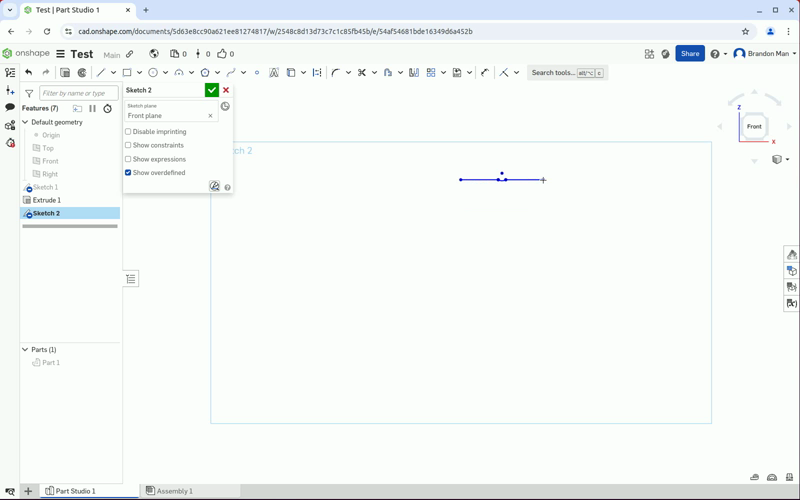
mouse_move(543, 179)
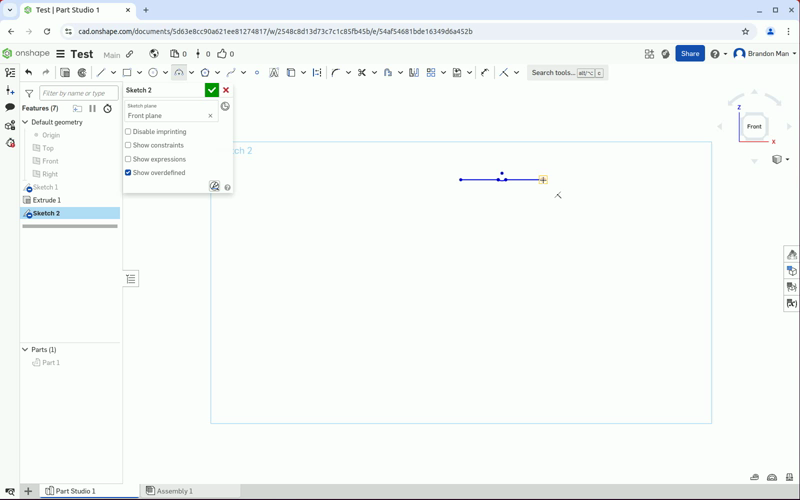
click(543, 179)
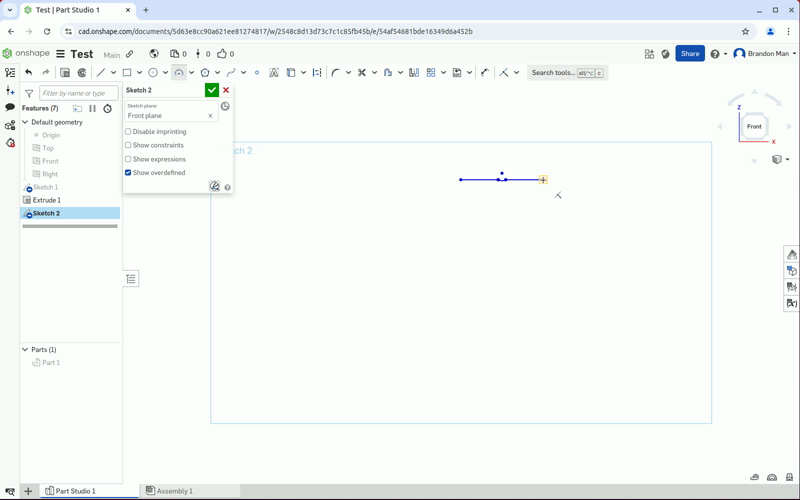
mouse_move(460, 179)
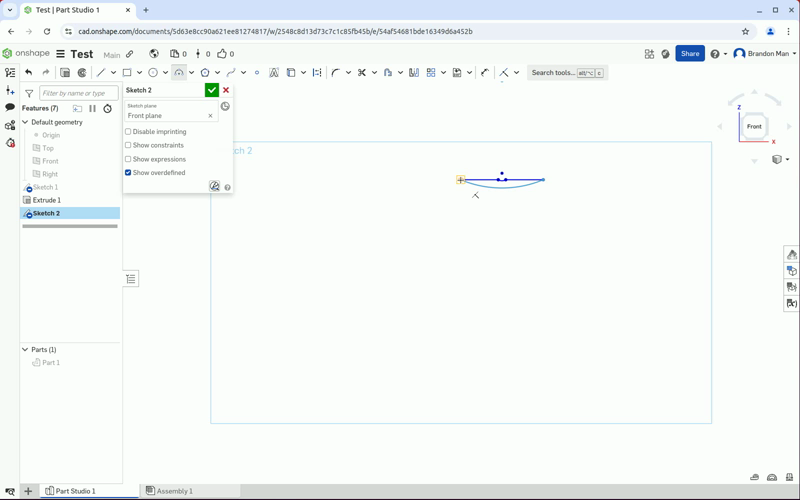
click(460, 179)
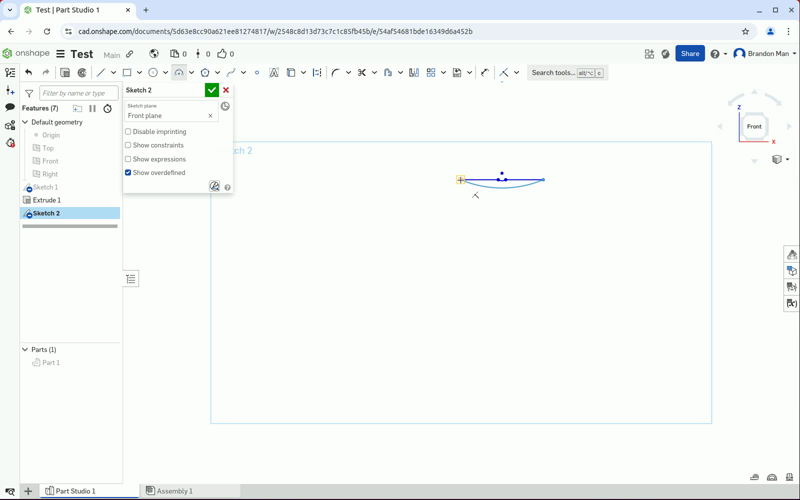
key_down(shift)
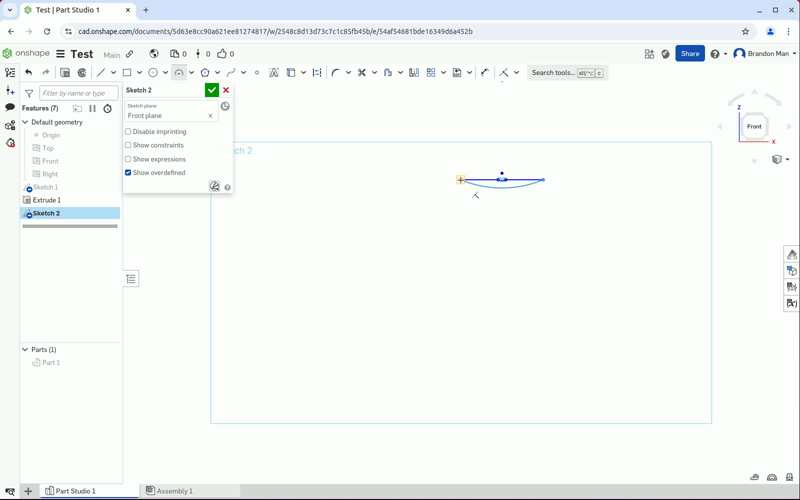
mouse_move(501, 169)
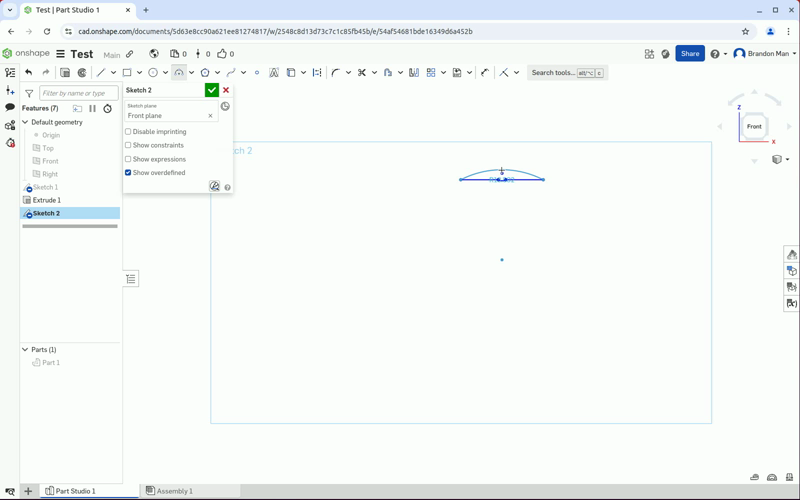
click(501, 169)
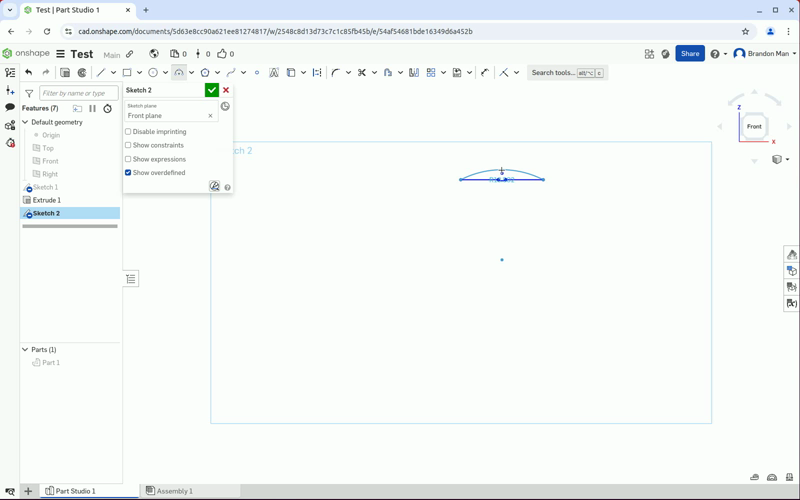
key_up(shift)
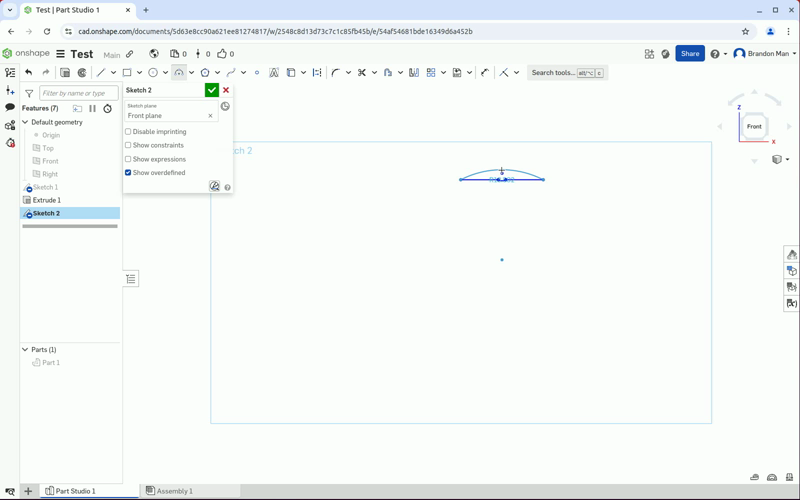
key(esc)
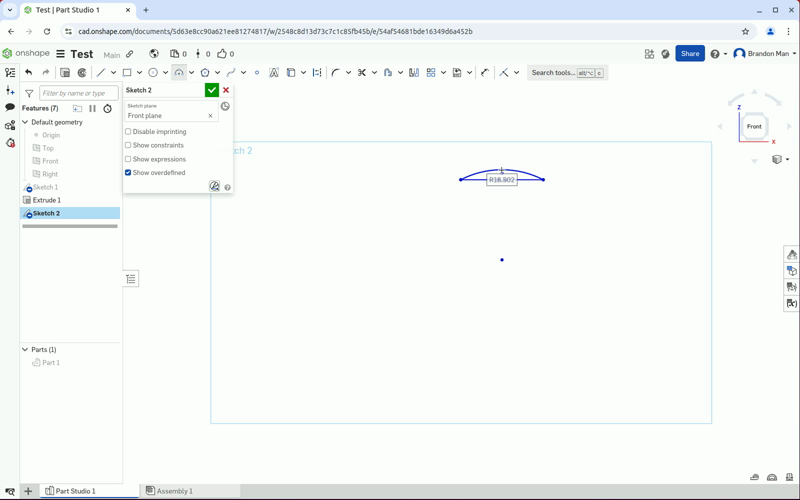
mouse_move(492, 177)
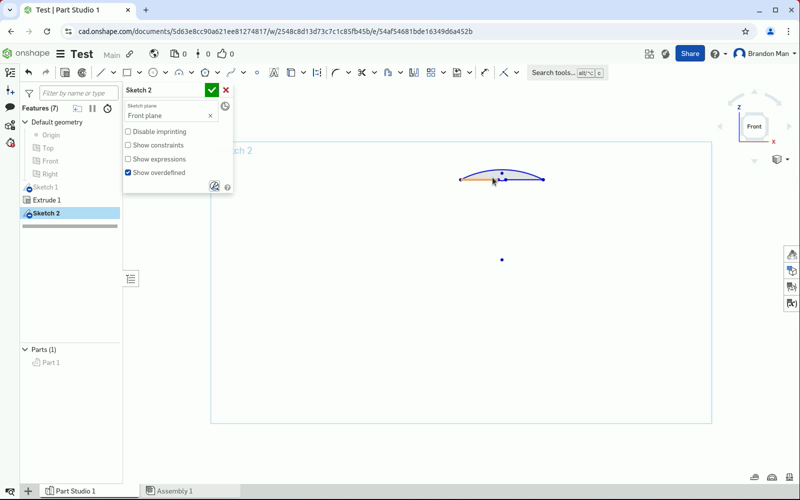
scroll(6)
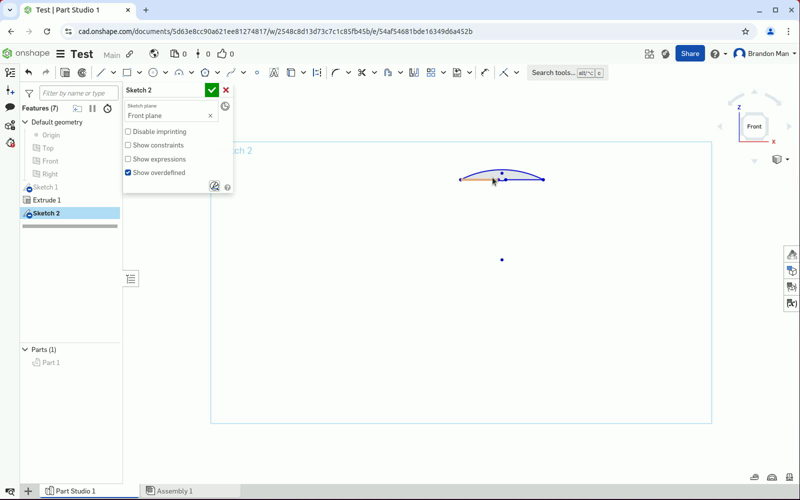
scroll(6)
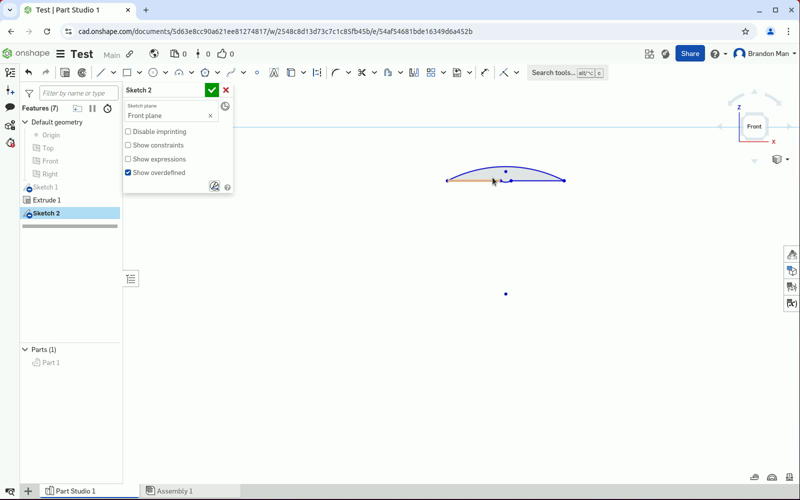
scroll(6)
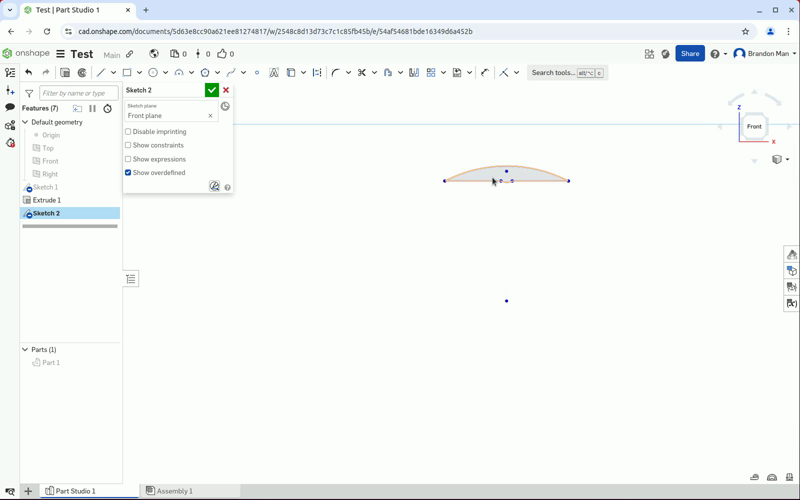
scroll(6)
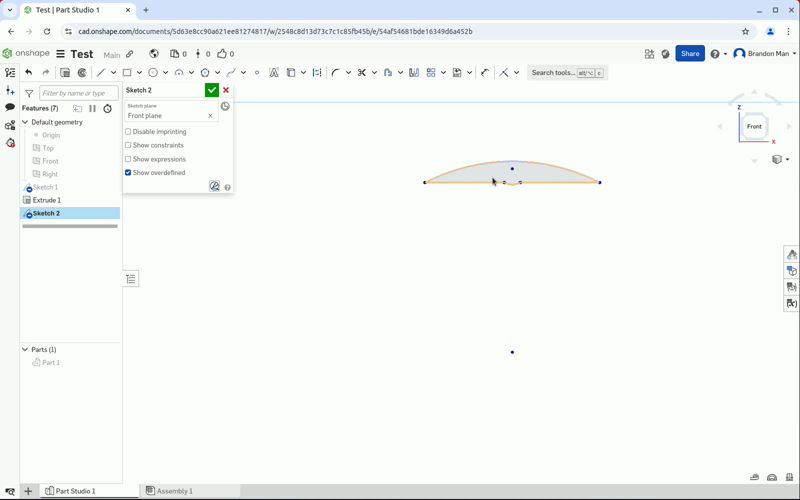
scroll(6)
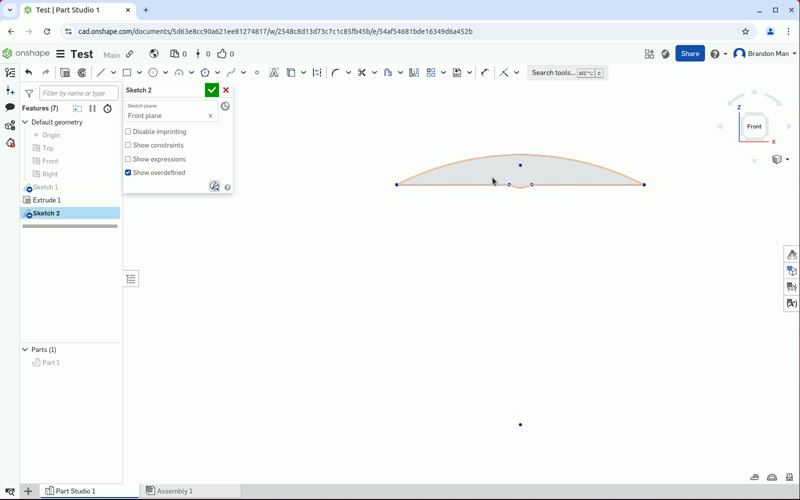
scroll(6)
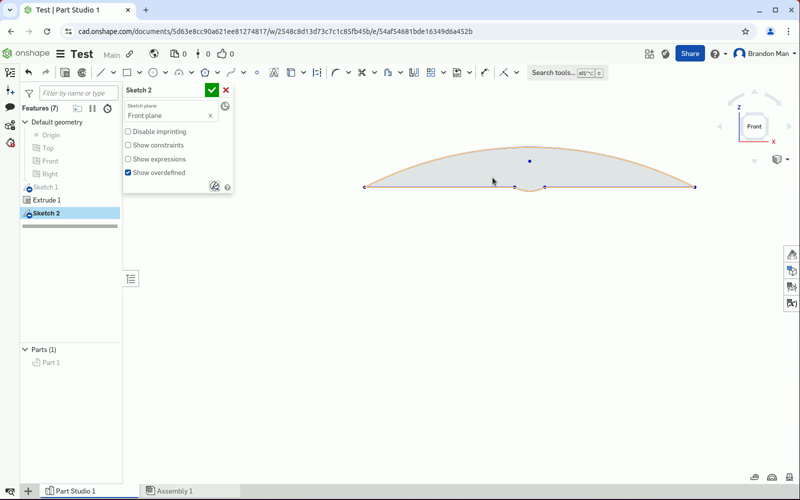
scroll(6)
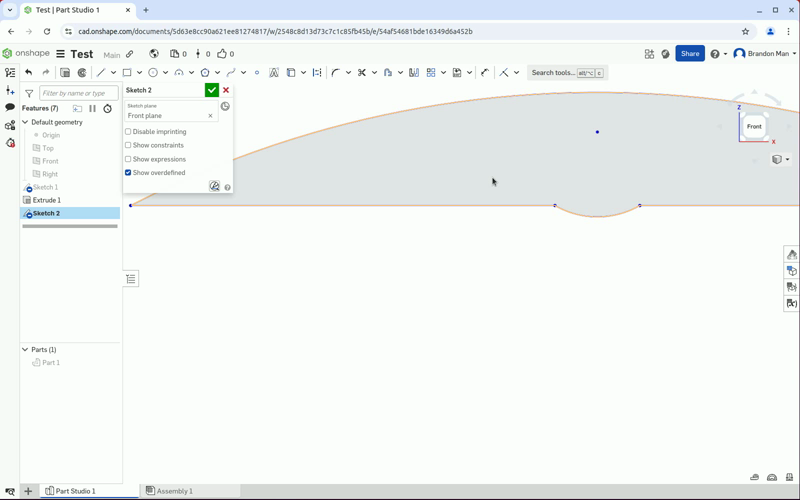
click(492, 177)
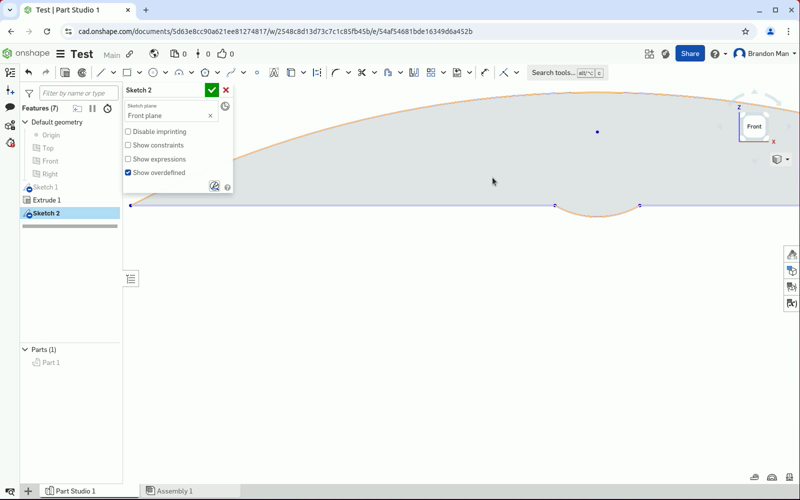
scroll(-6)
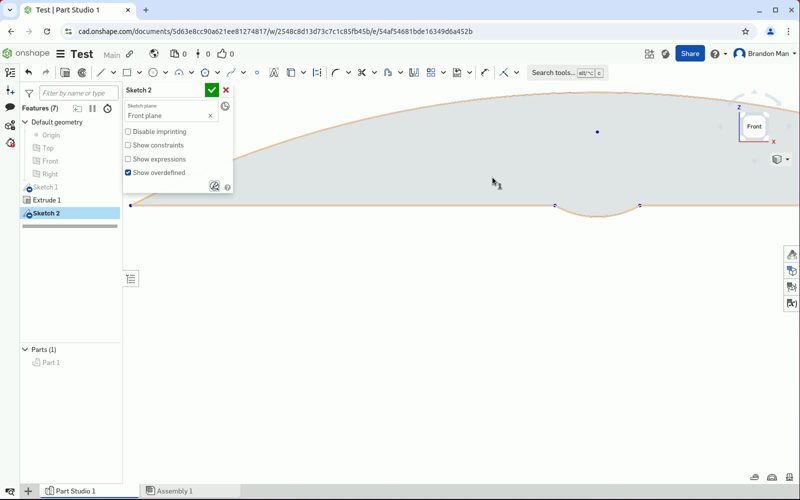
scroll(-6)
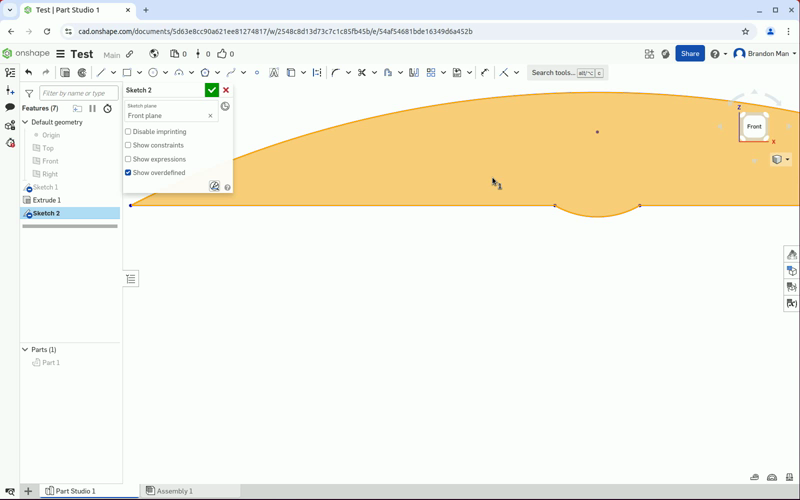
scroll(-6)
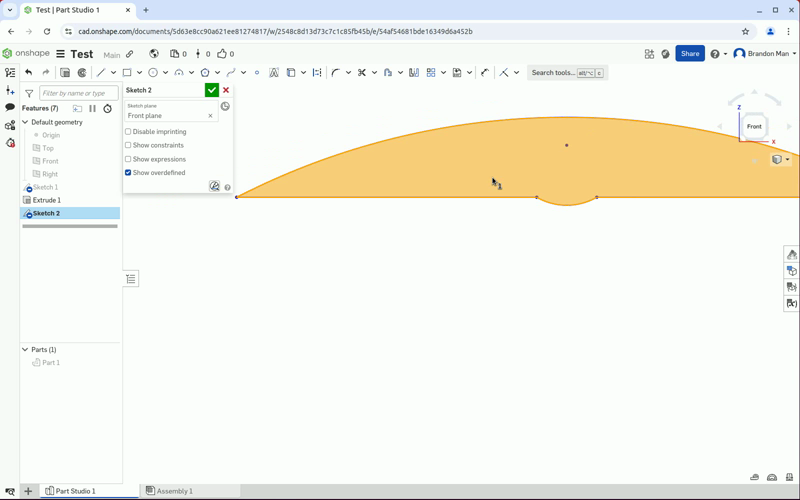
scroll(-6)
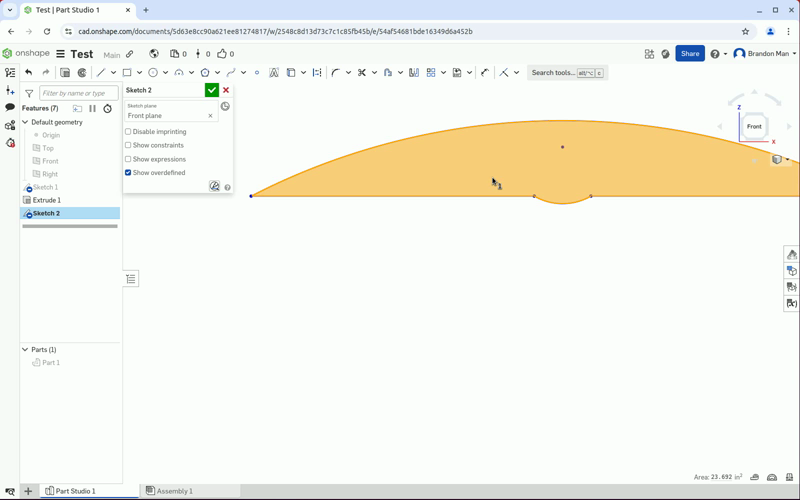
scroll(-6)
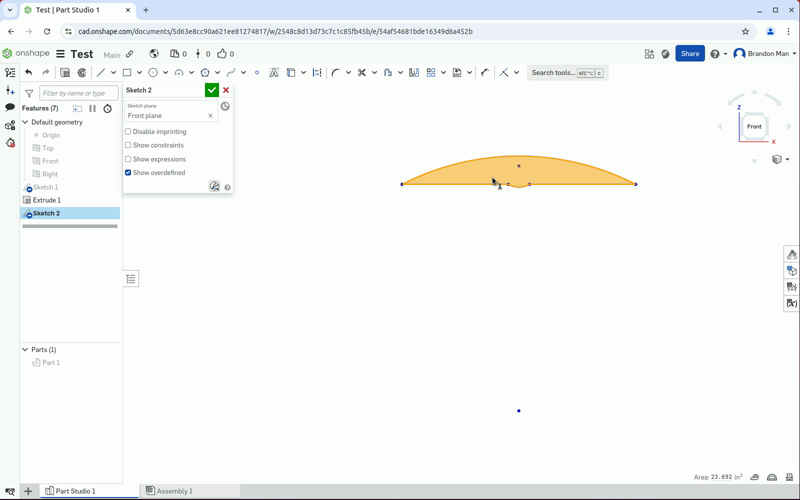
scroll(-6)
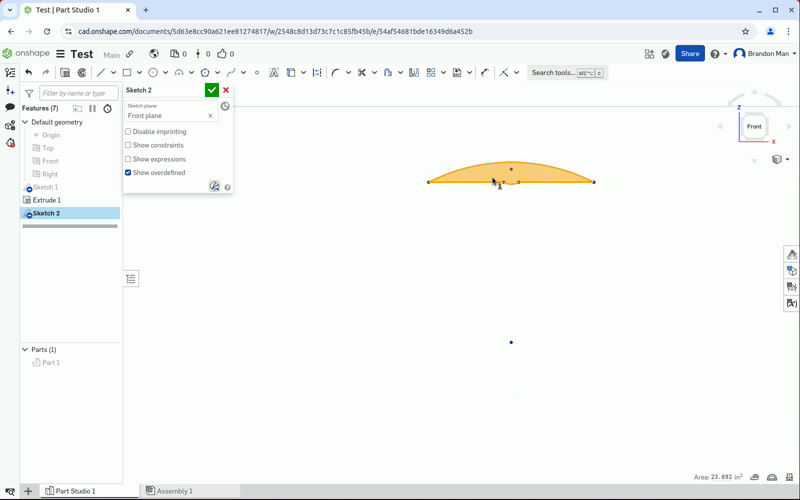
scroll(-6)
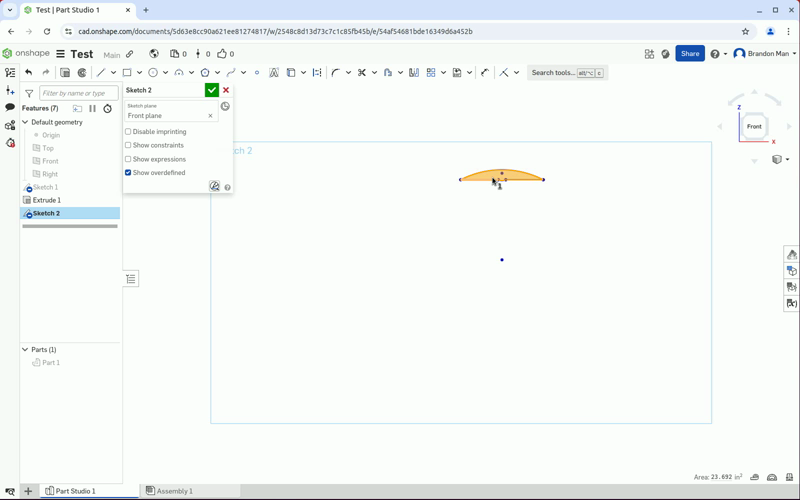
mouse_move(73, 352)
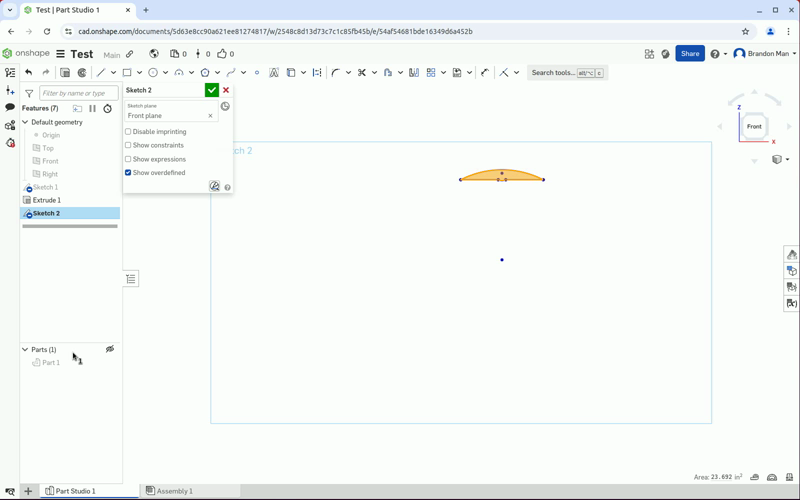
key(shift+y)
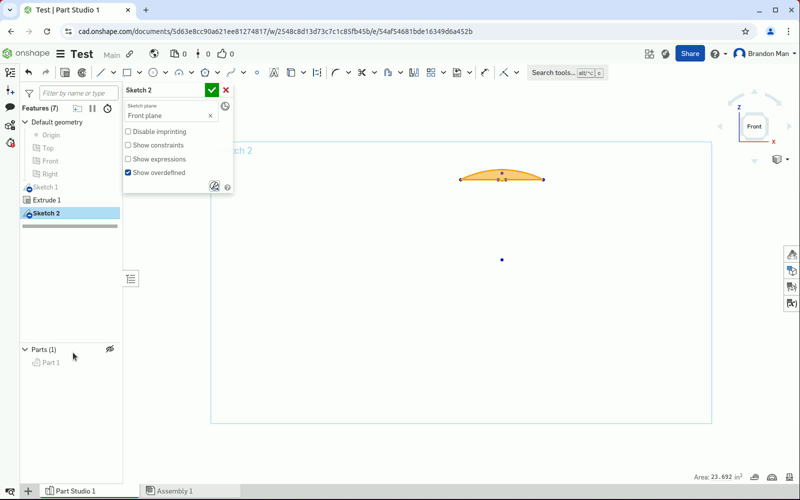
key(shift+e)
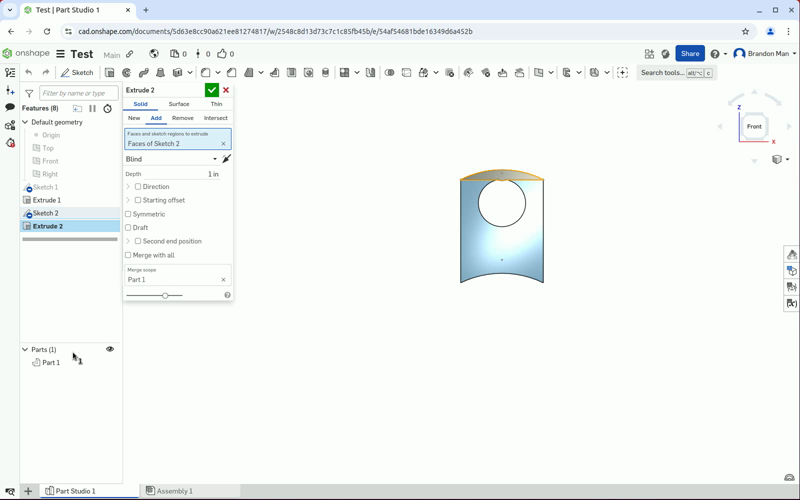
mouse_move(143, 106)
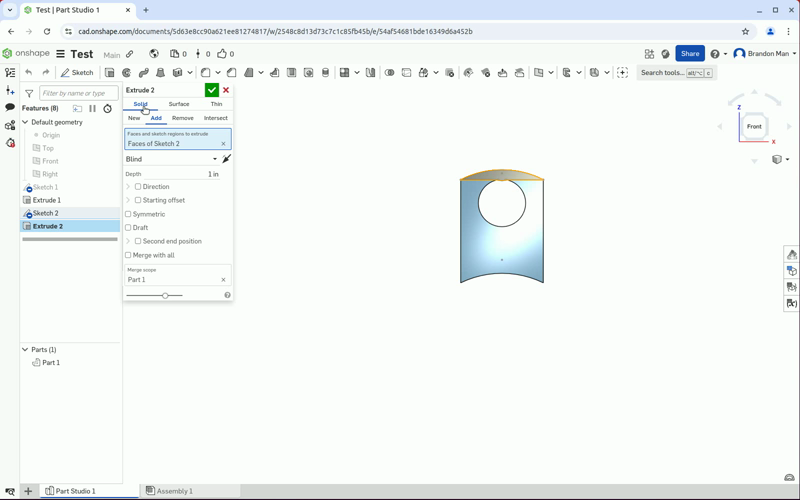
click(143, 106)
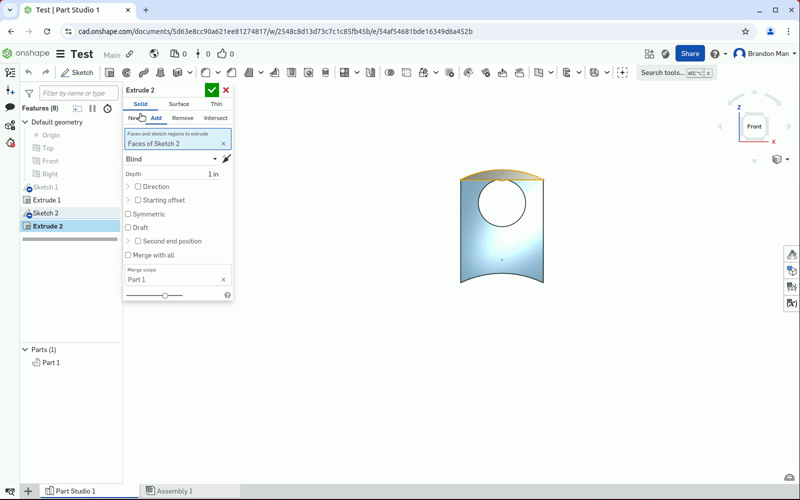
mouse_move(137, 120)
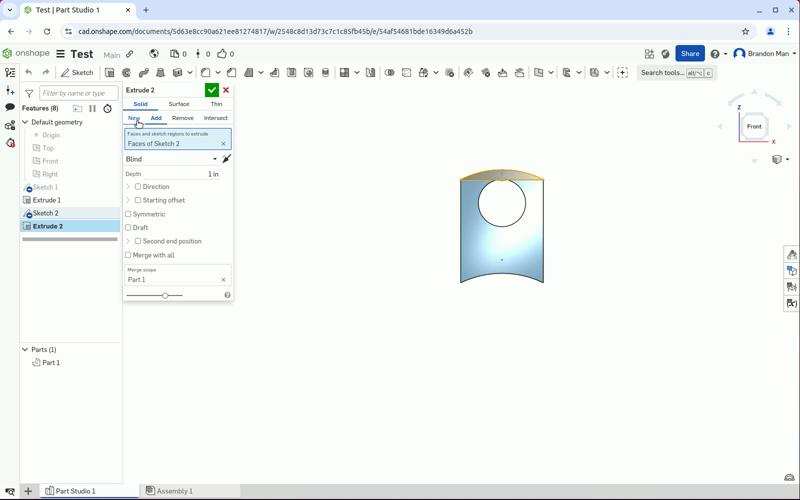
click(137, 120)
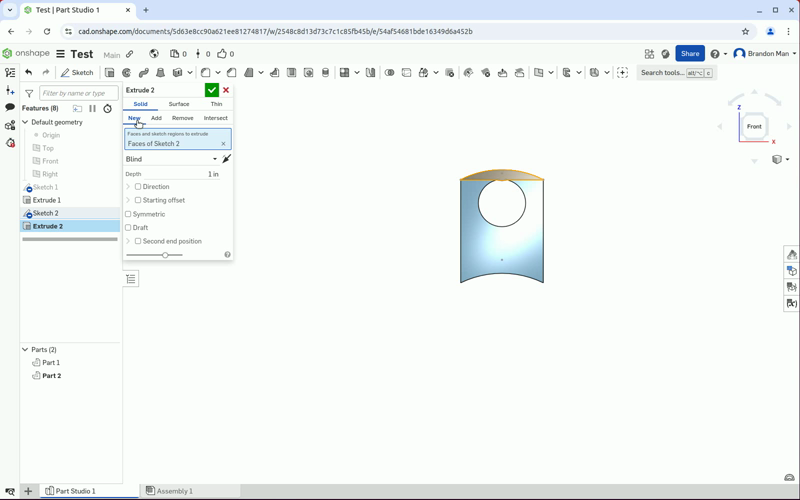
key(tab, 4)
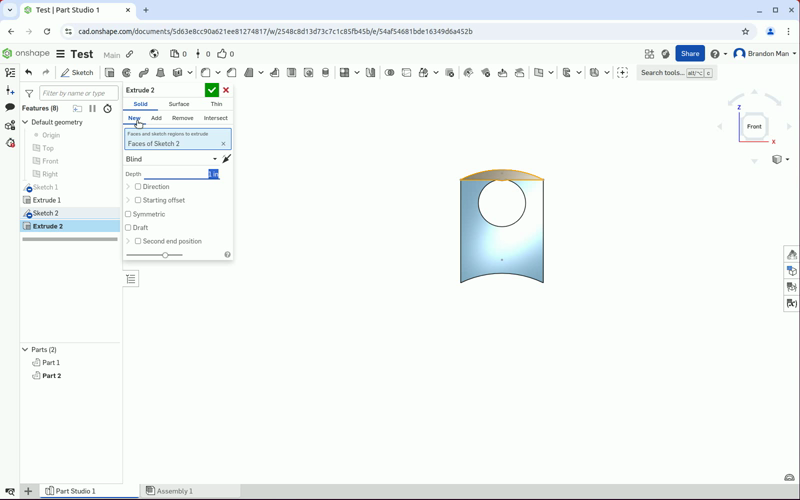
text(10.591)
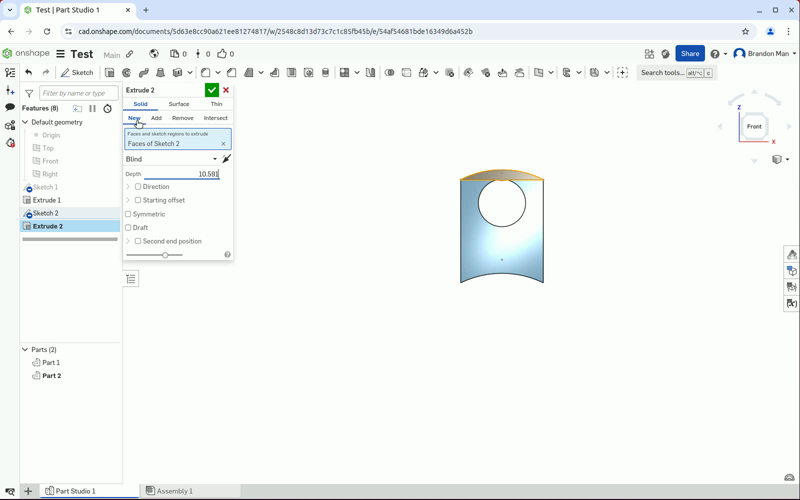
key(enter)
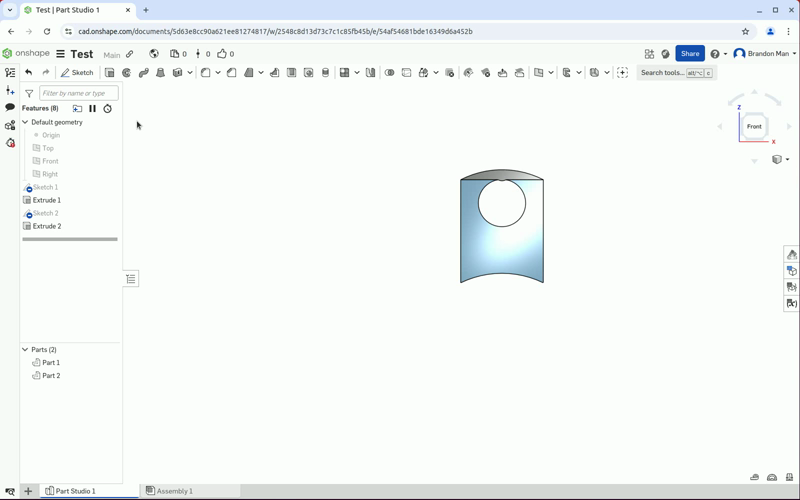
key(shift+h)
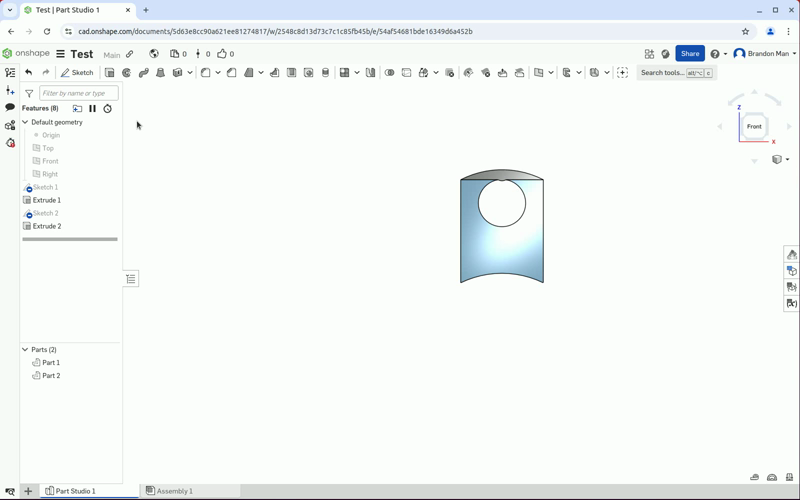
key(shift+h)
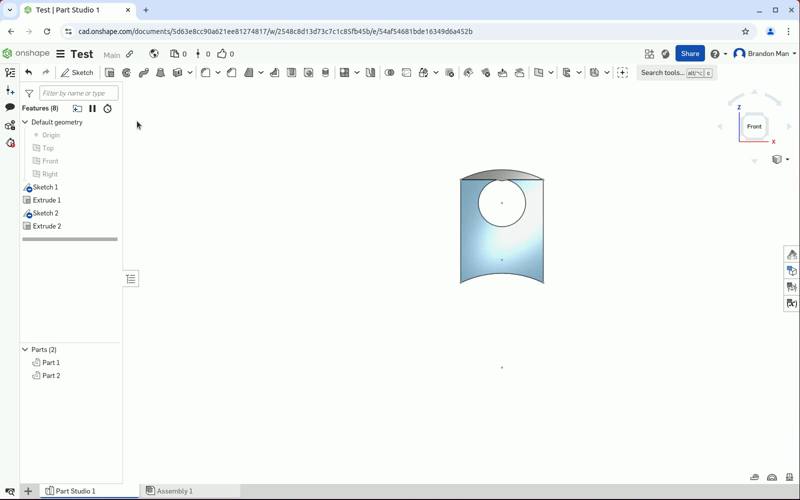
key(shift+7)
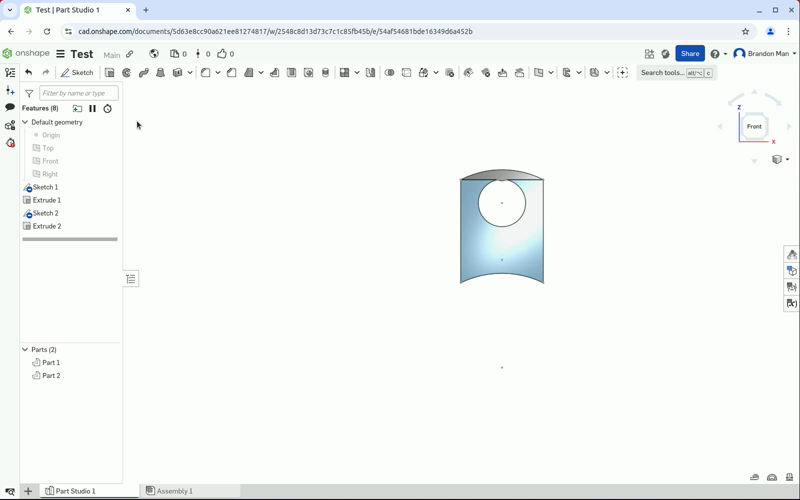
key(left, 2)
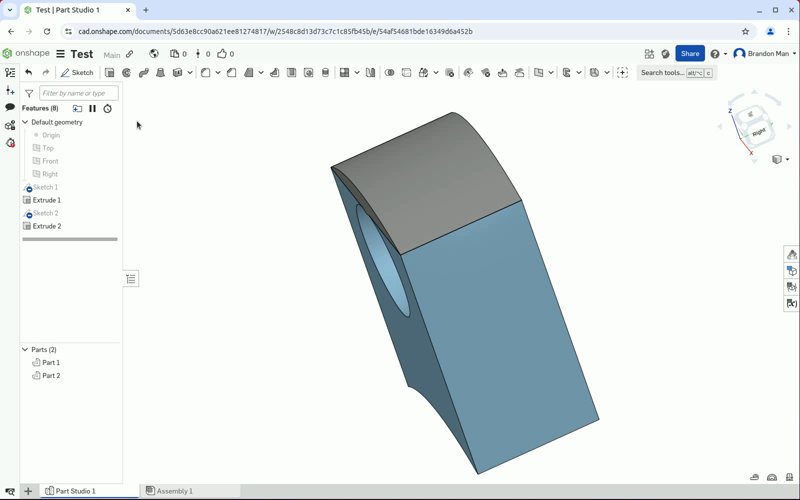
key(down, 2)
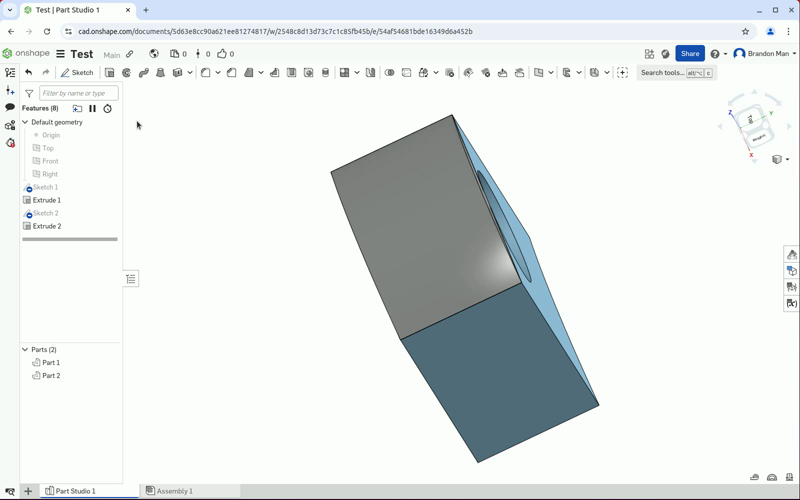
key(up, 2)
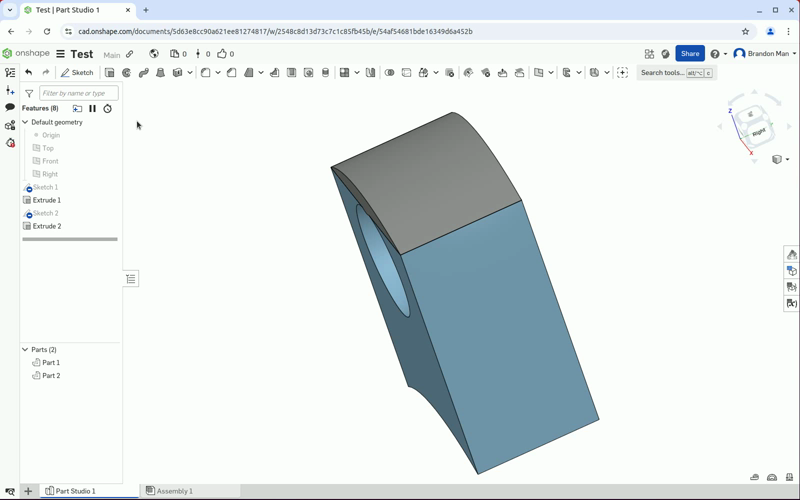
key(right, 2)
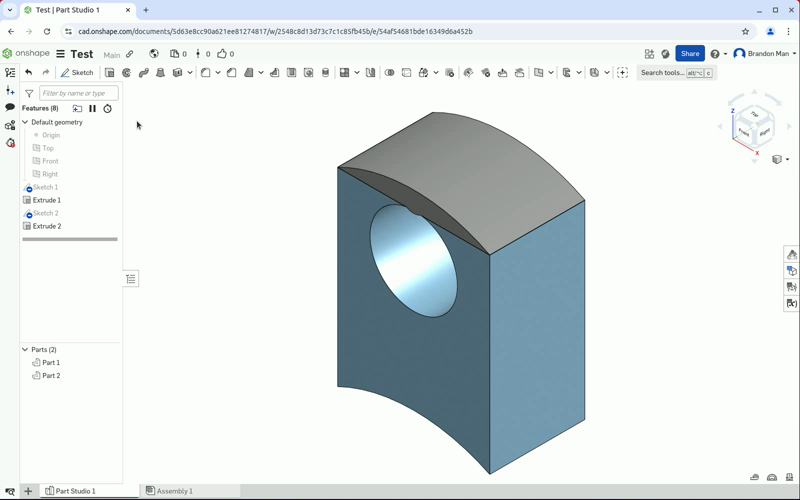
mouse_move(73, 189)
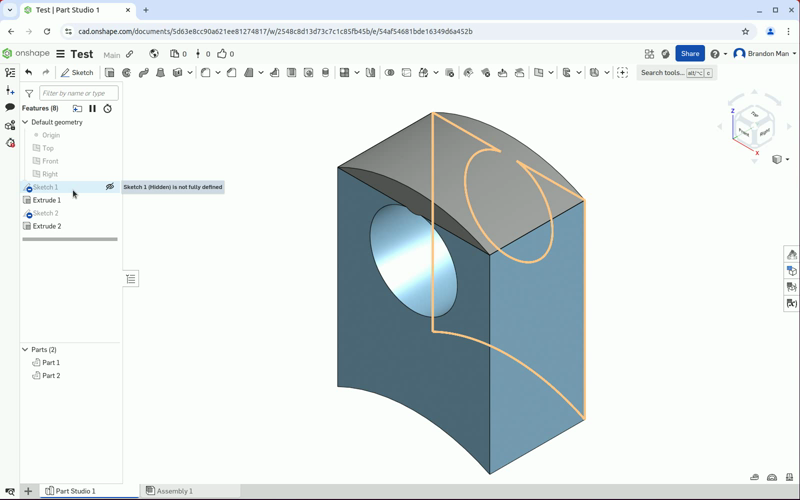
click(73, 189)